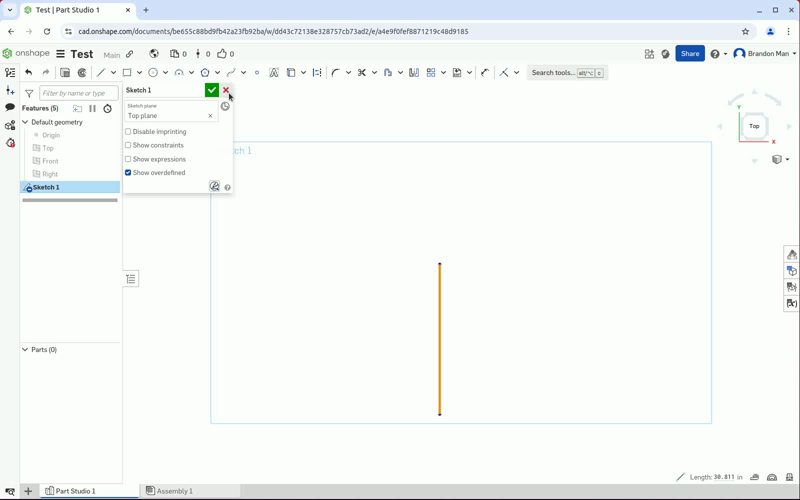
key(shift+h)
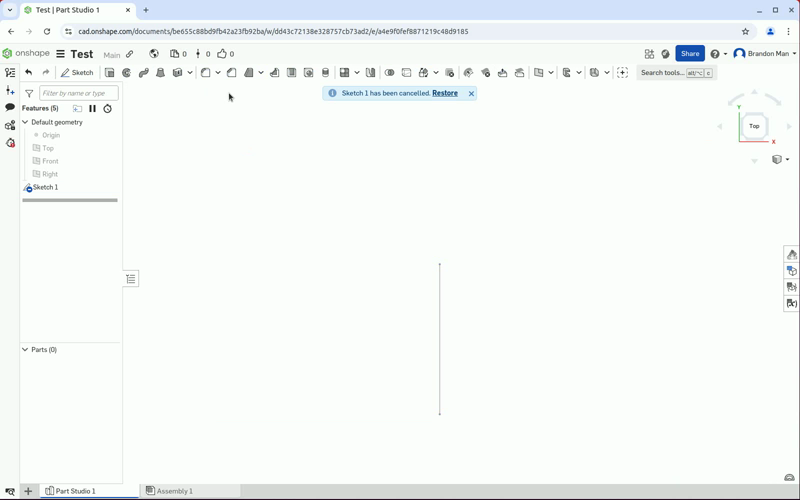
key(shift+s)
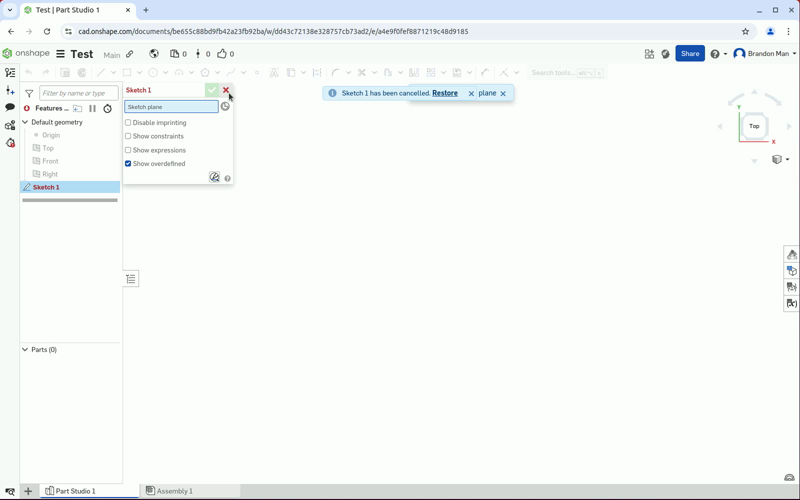
mouse_move(73, 150)
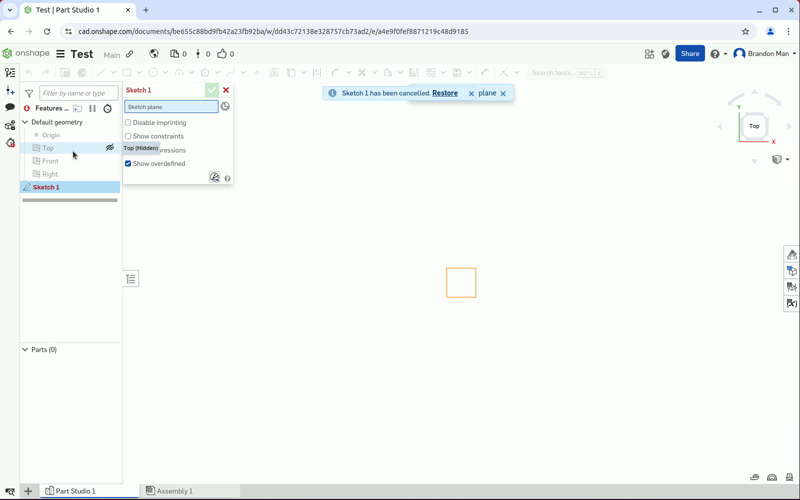
click(73, 150)
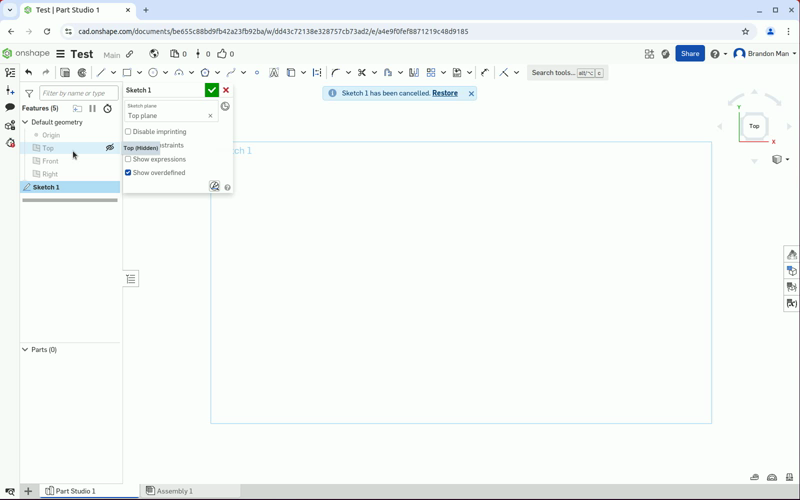
mouse_move(73, 352)
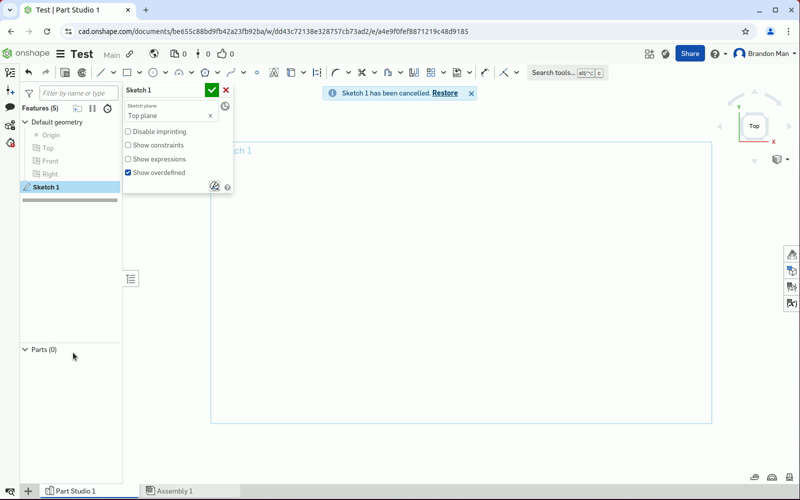
key(y)
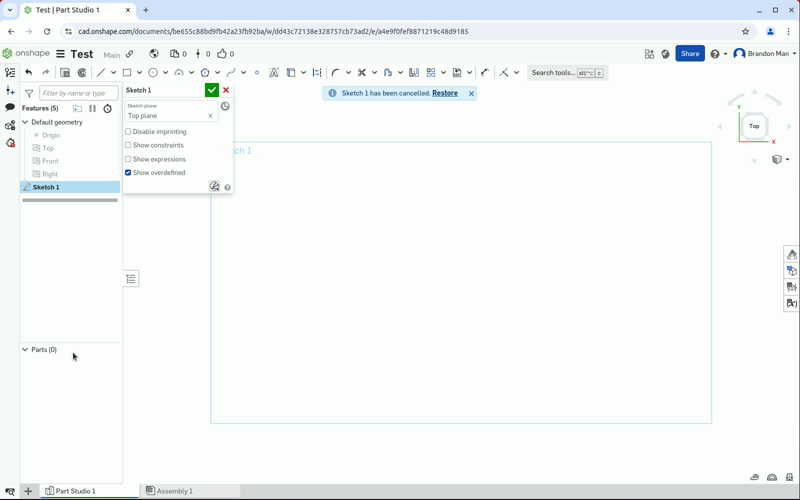
key(l)
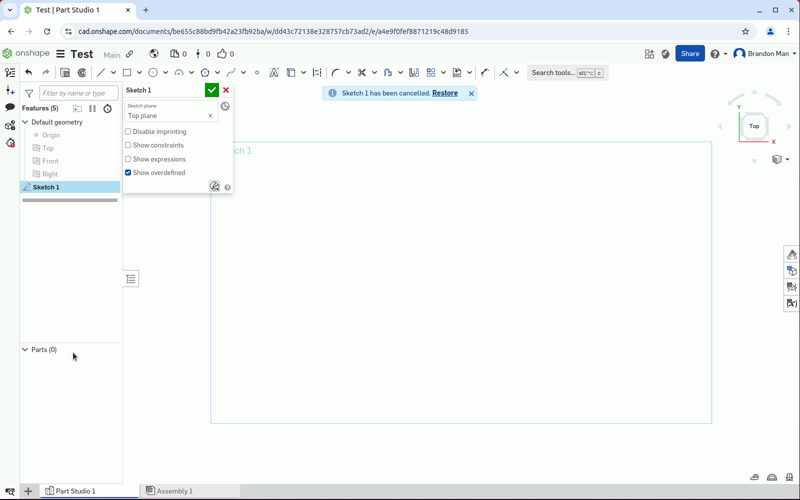
key_down(shift)
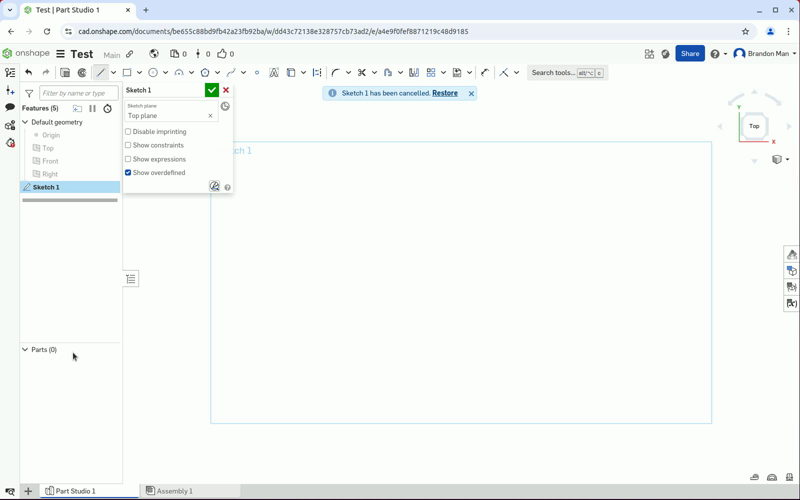
mouse_move(348, 334)
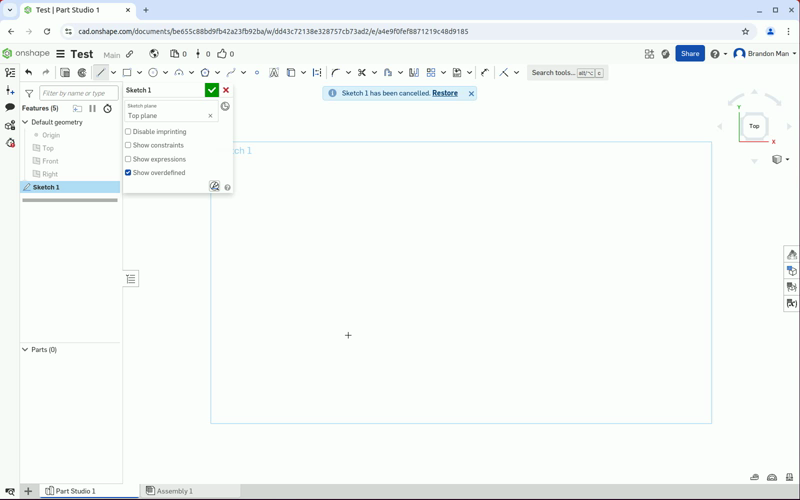
click(348, 334)
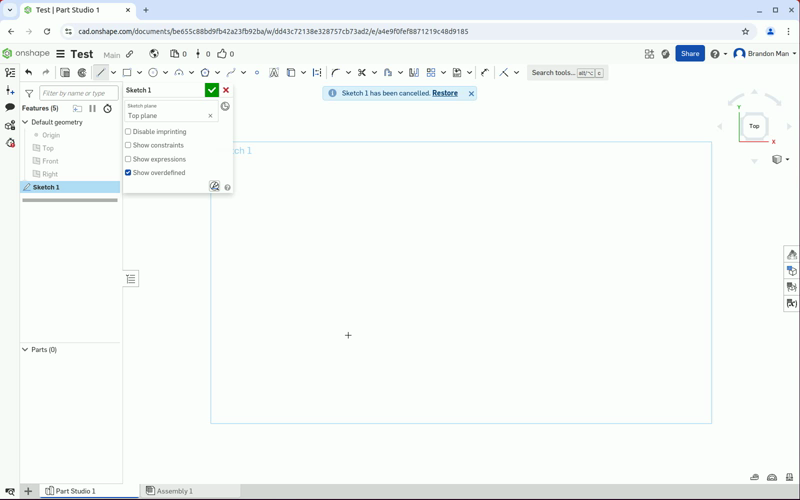
key_up(shift)
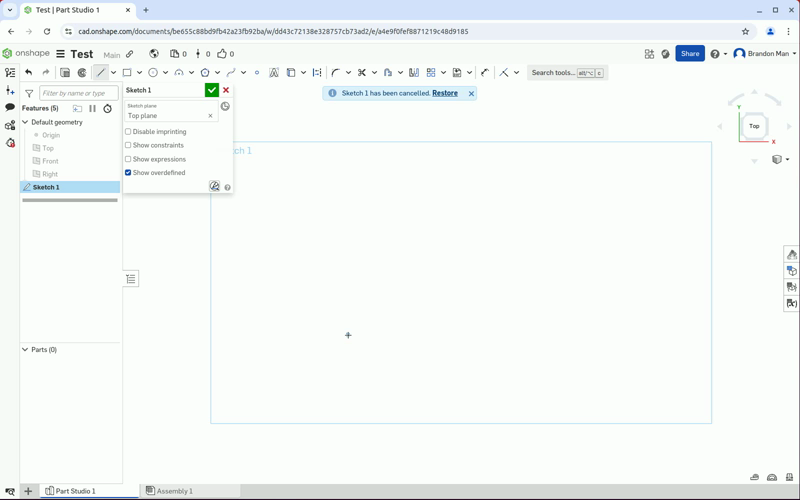
key_down(shift)
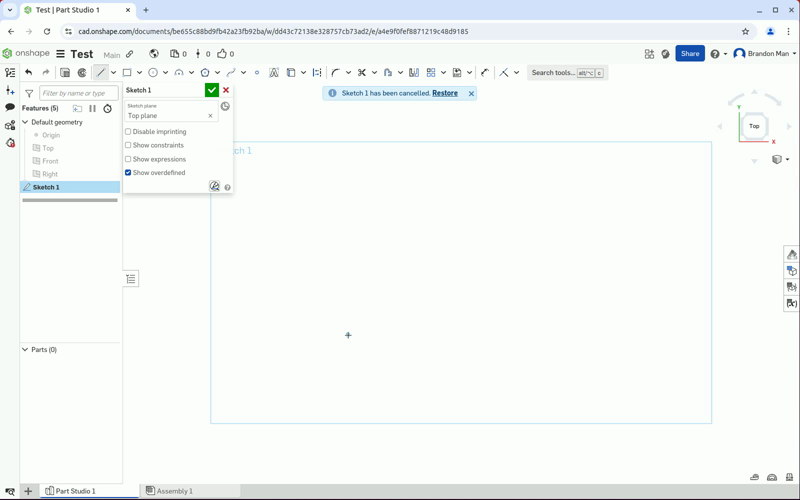
mouse_move(460, 334)
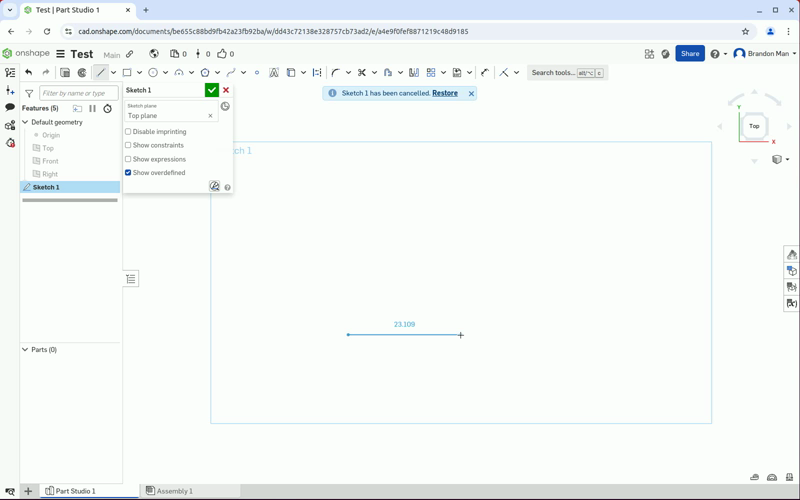
click(460, 334)
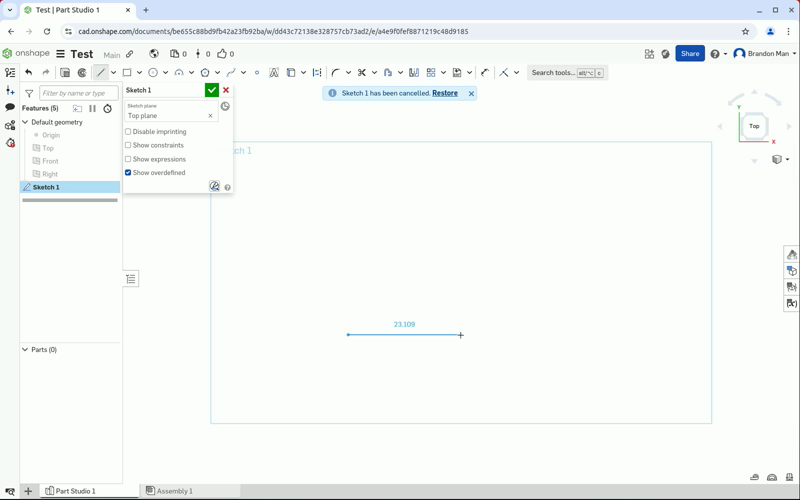
key_up(shift)
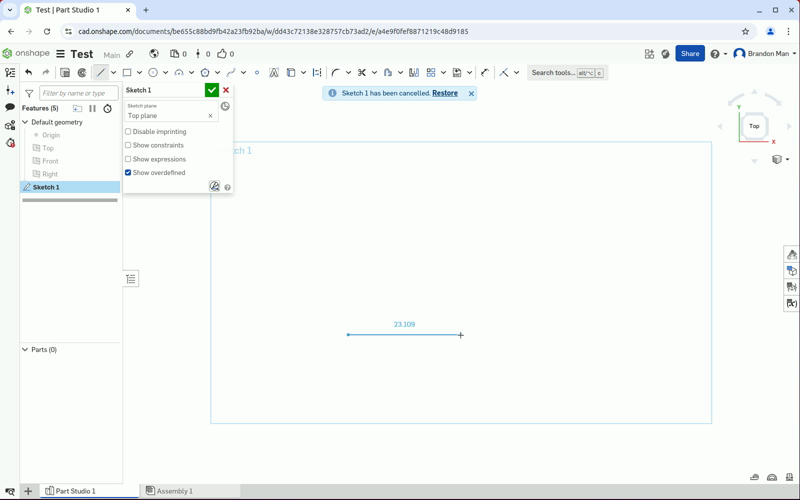
key_down(shift)
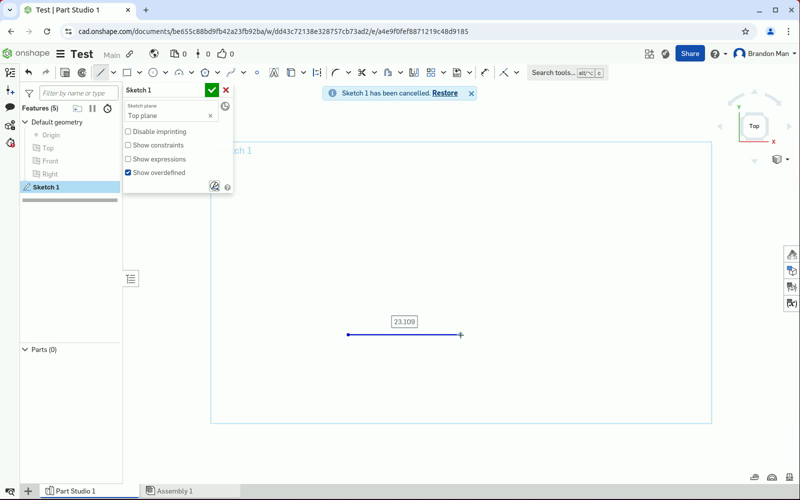
mouse_move(490, 334)
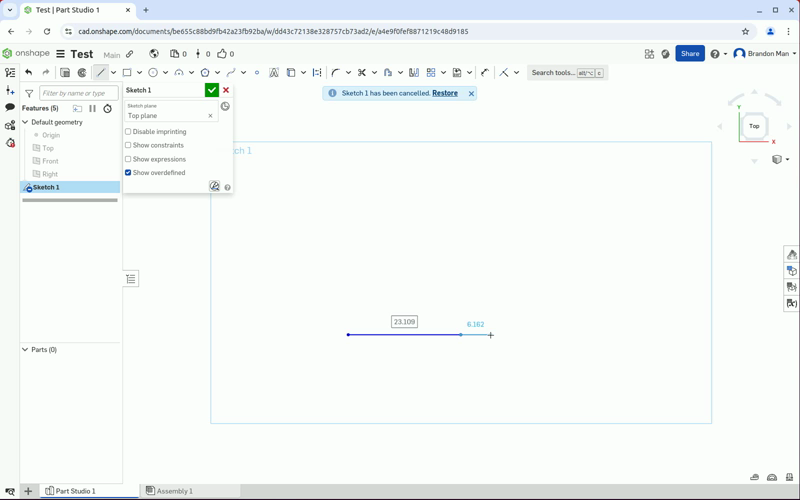
mouse_move(460, 282)
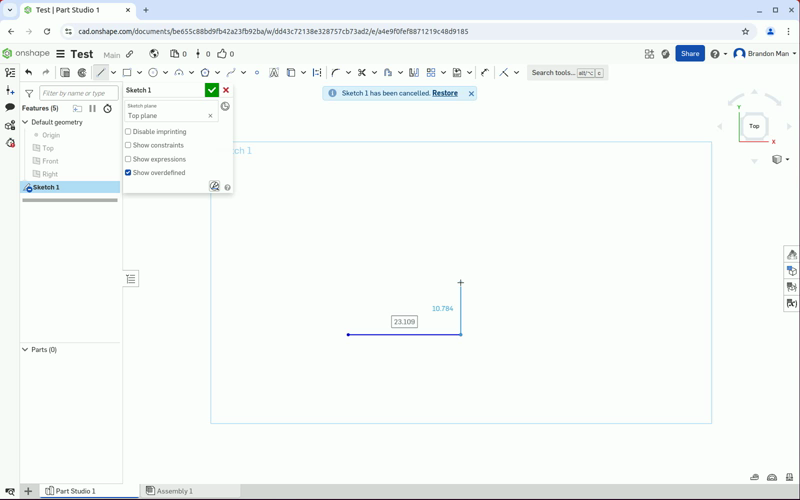
click(460, 282)
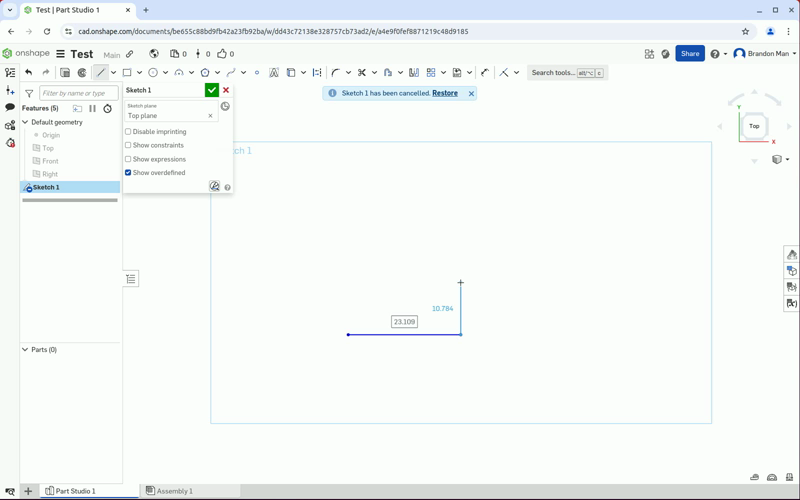
key_up(shift)
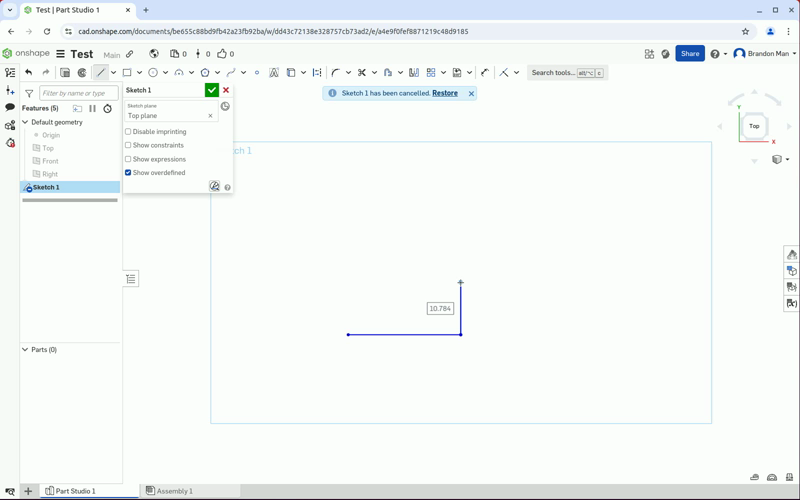
key_down(shift)
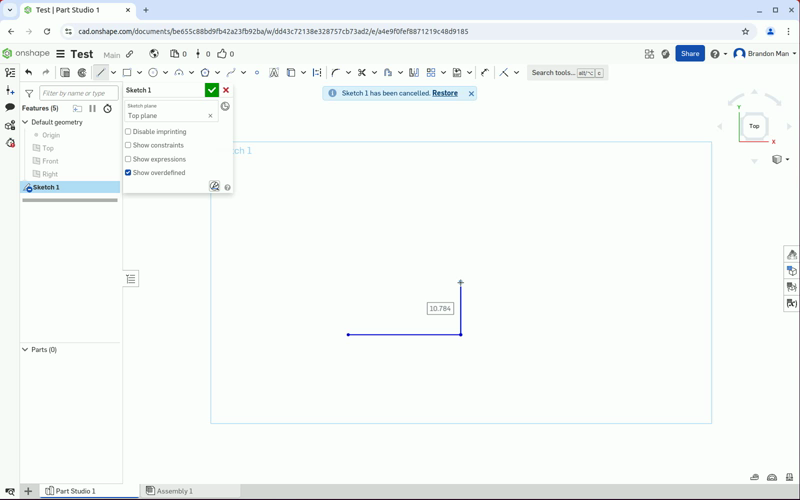
mouse_move(348, 282)
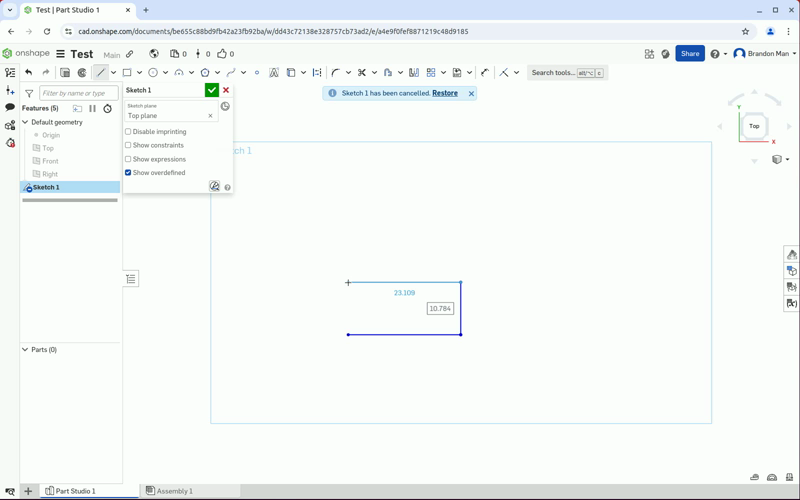
click(348, 282)
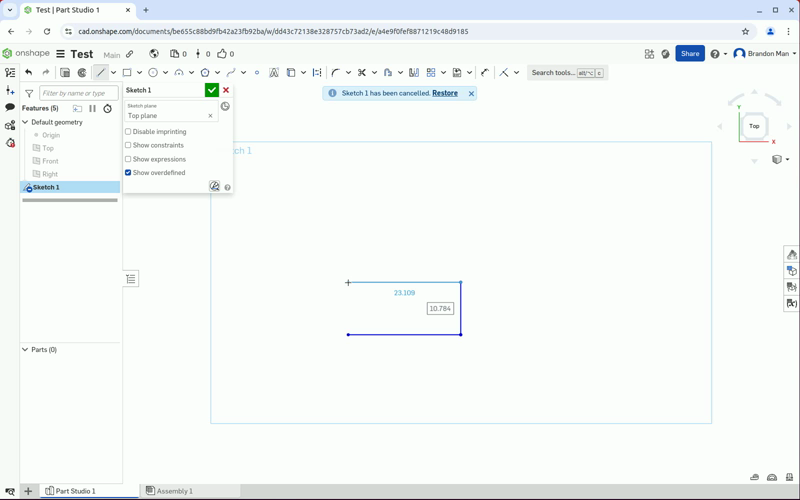
key_up(shift)
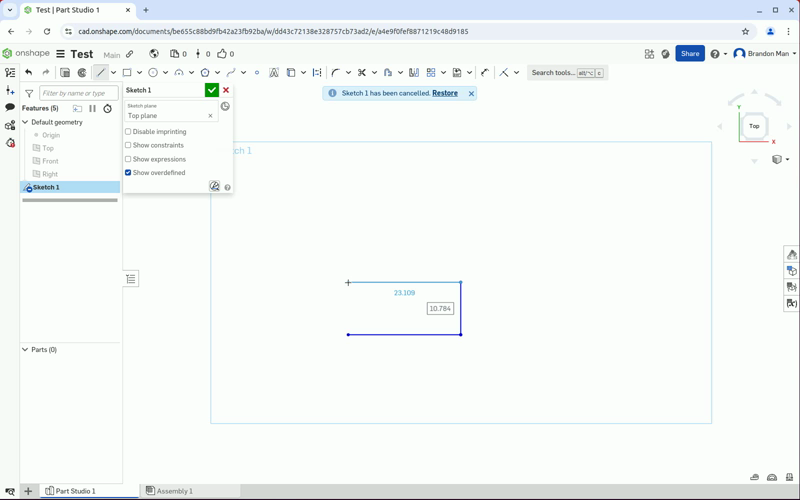
mouse_move(378, 282)
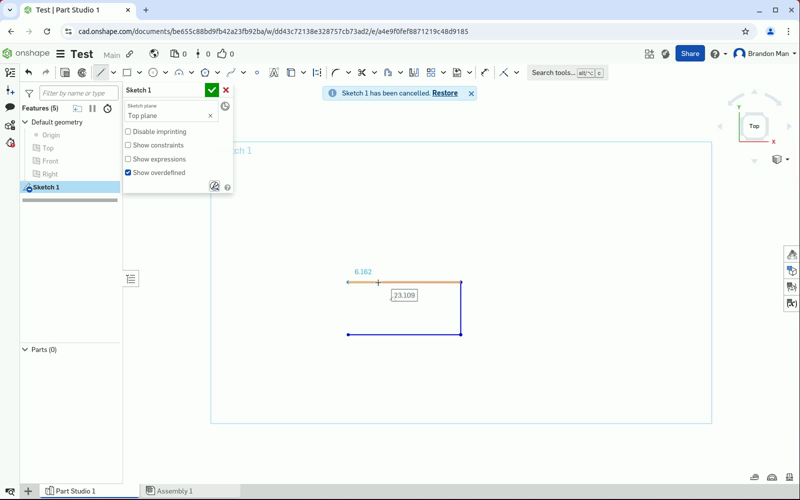
key_down(shift)
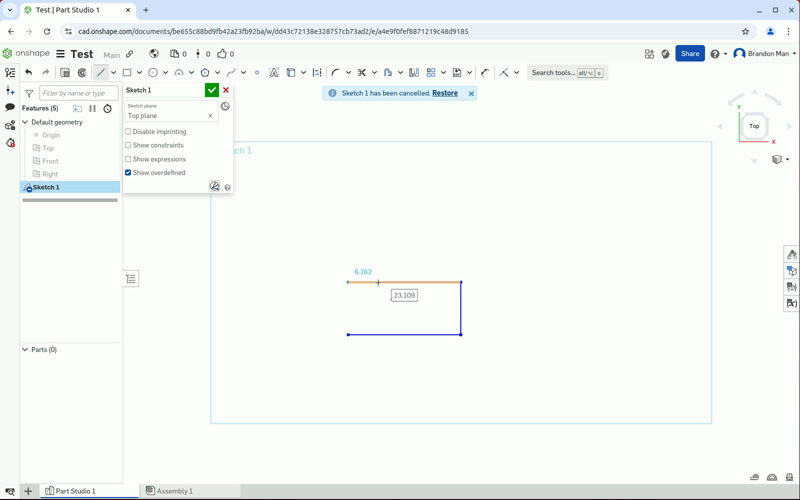
mouse_move(348, 334)
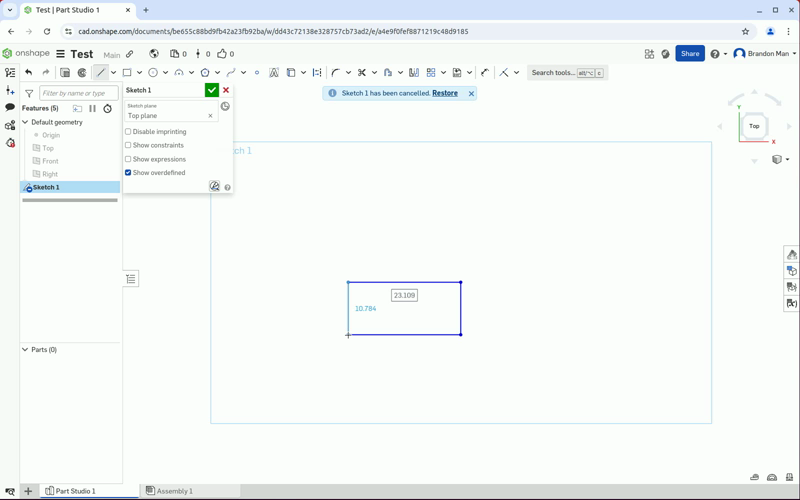
key_up(shift)
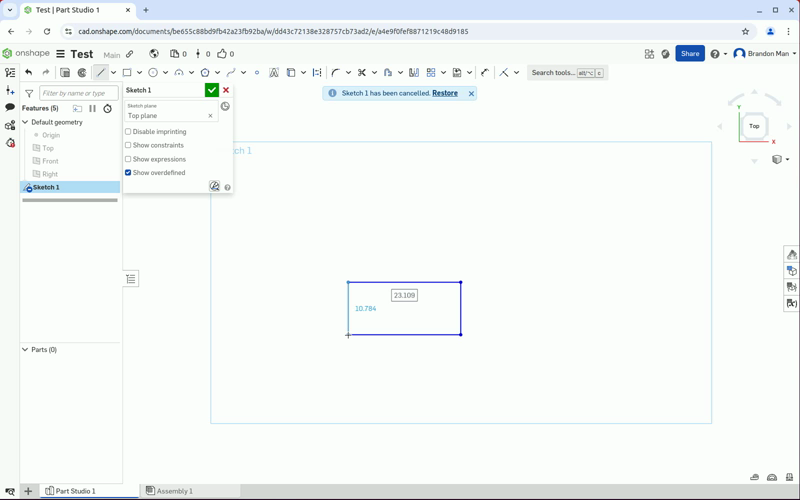
click(348, 334)
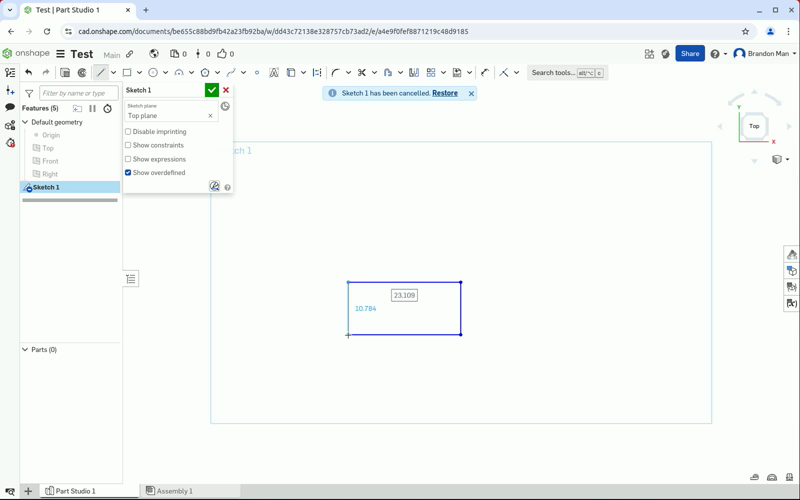
key(esc)
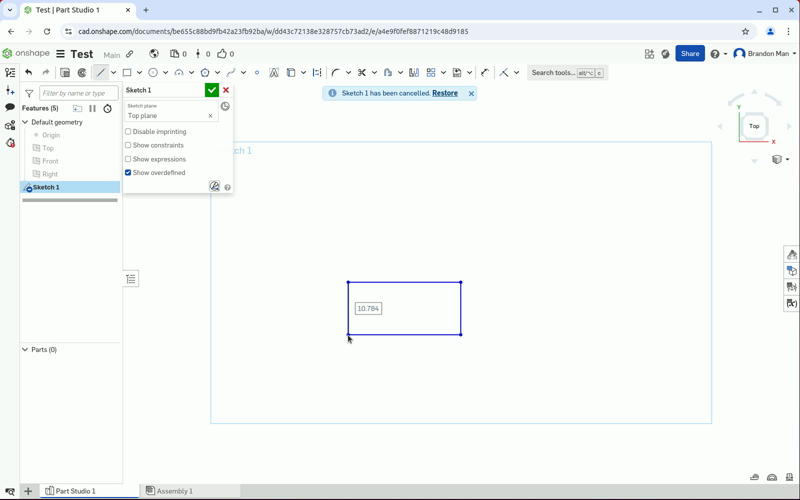
key(l)
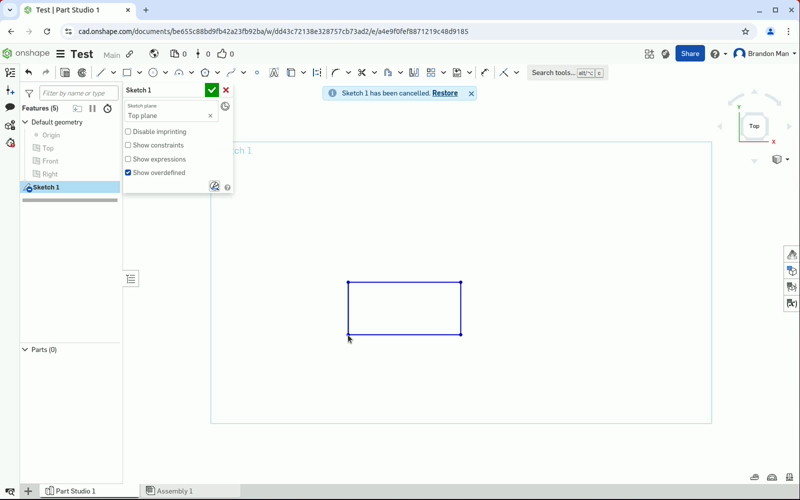
key_down(shift)
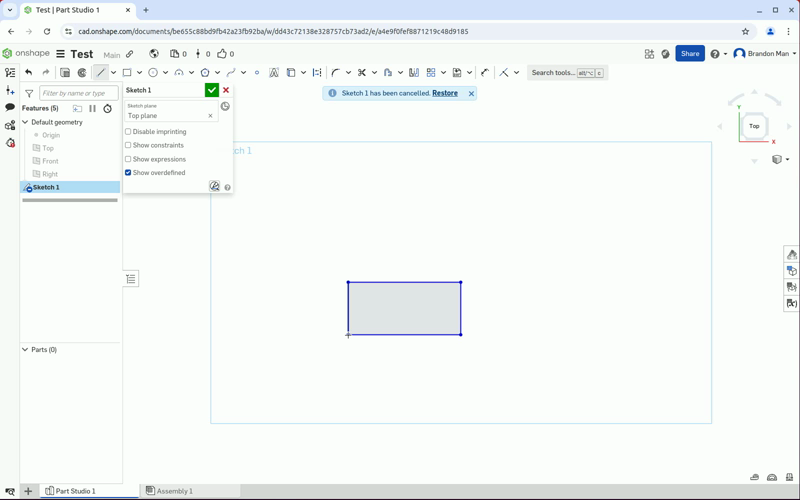
mouse_move(351, 330)
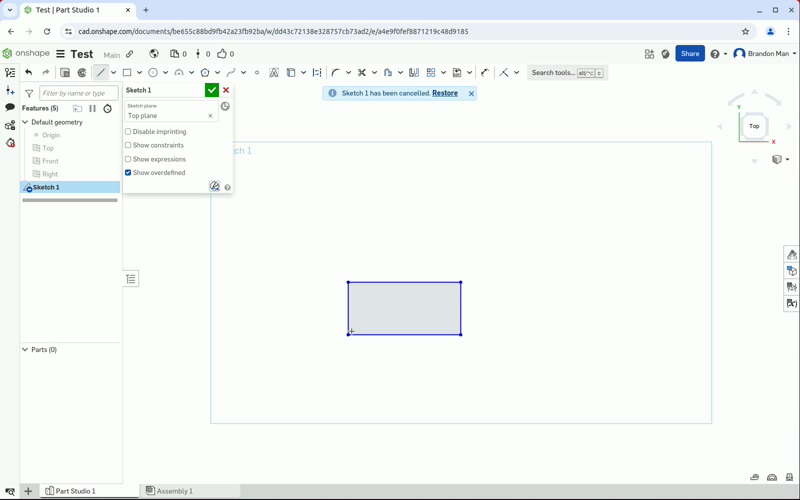
click(351, 330)
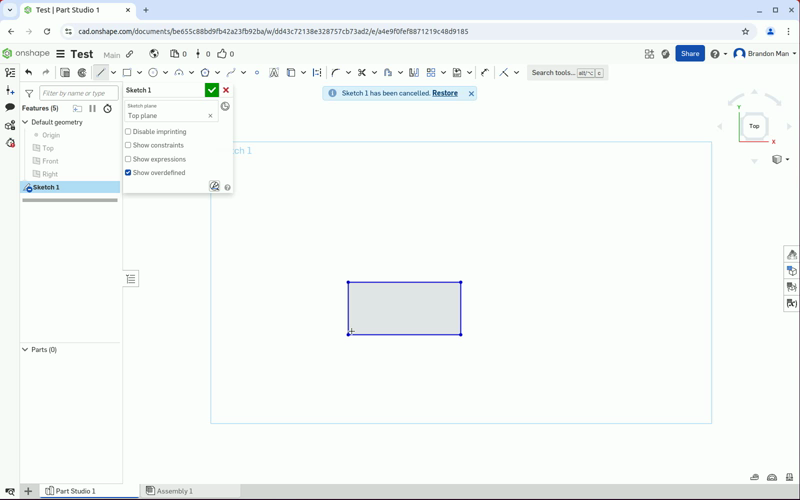
key_up(shift)
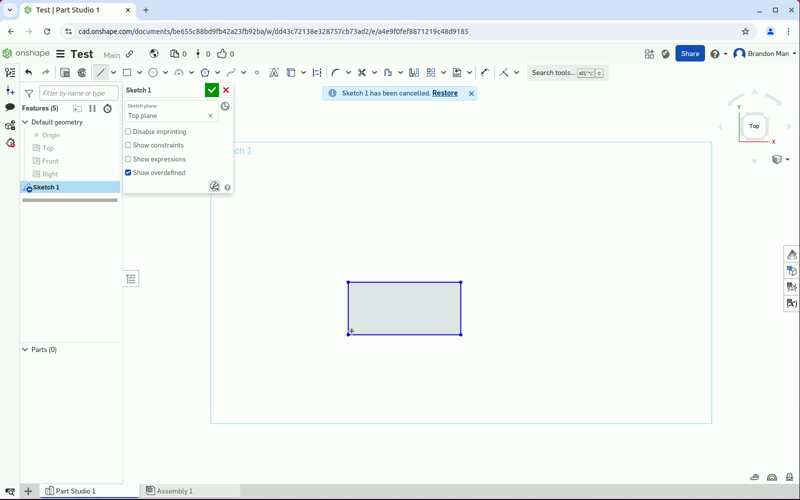
key_down(shift)
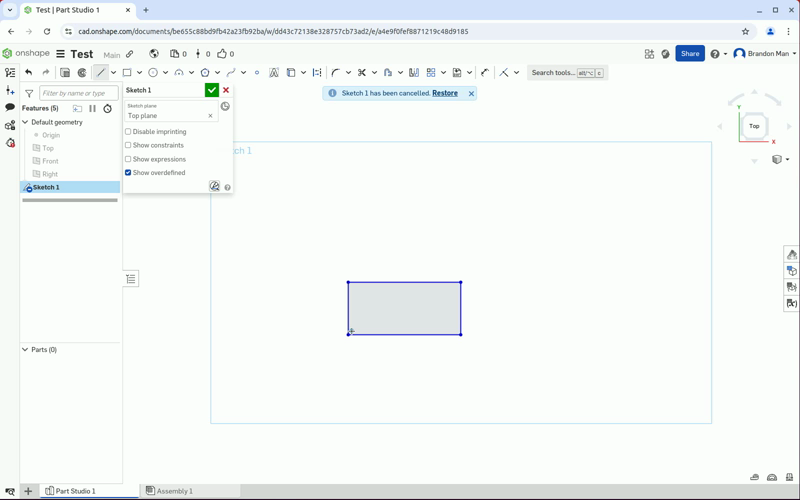
mouse_move(457, 330)
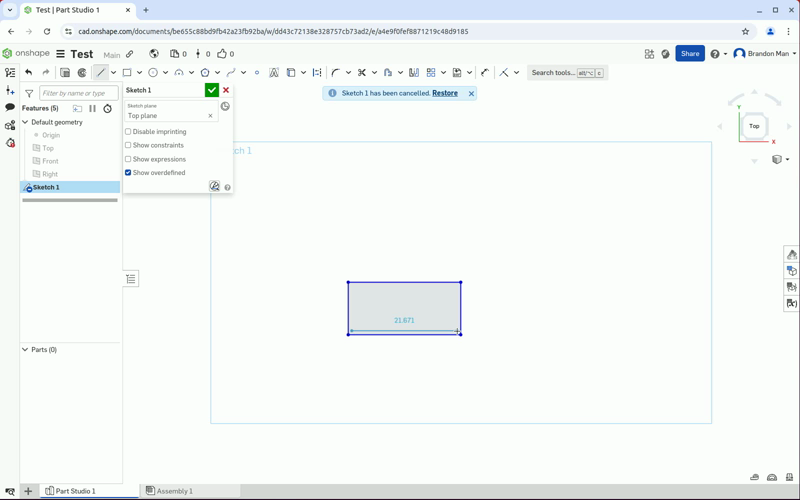
click(457, 330)
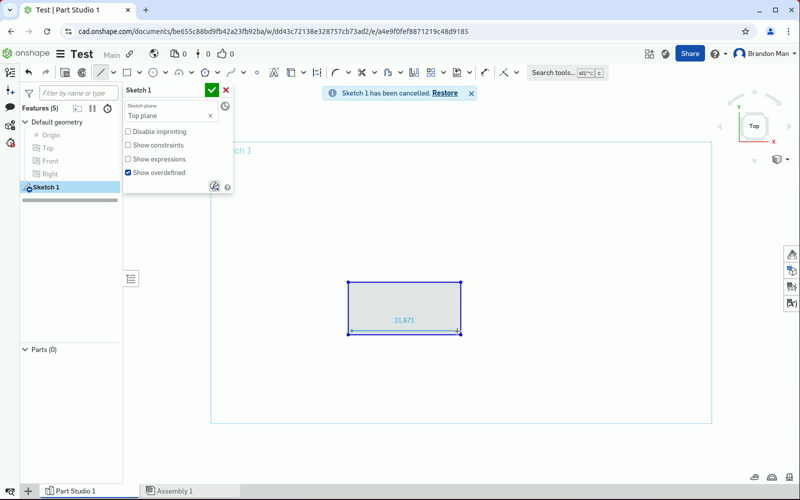
key_up(shift)
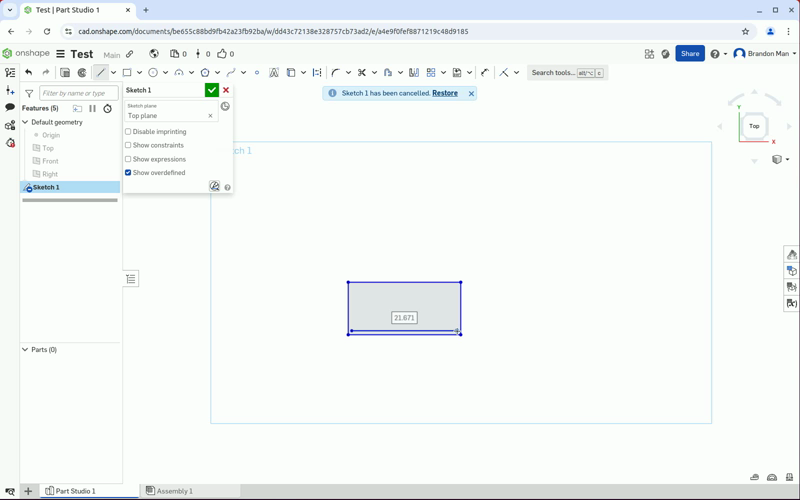
key_down(shift)
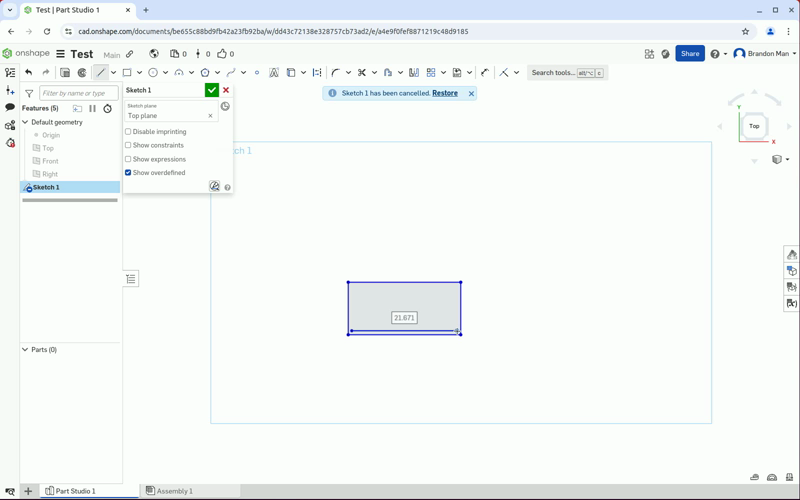
mouse_move(487, 330)
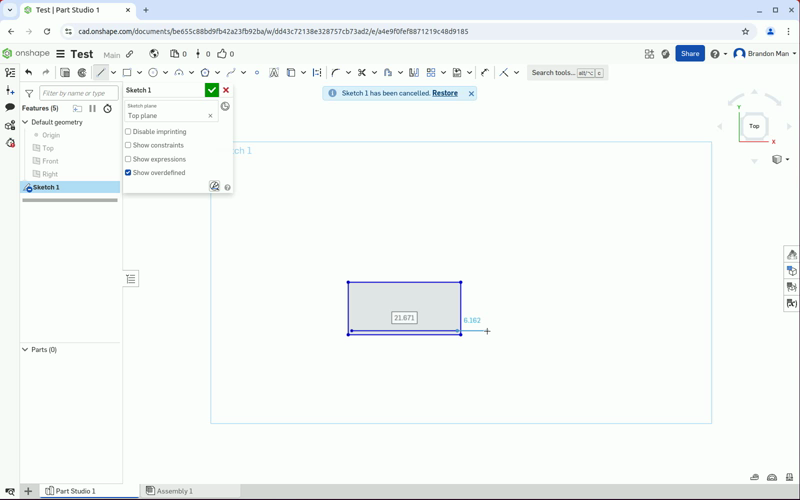
mouse_move(457, 285)
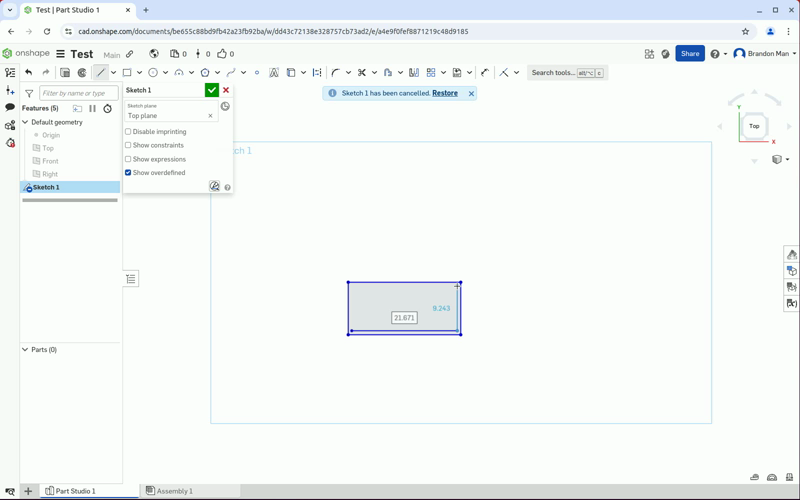
click(457, 285)
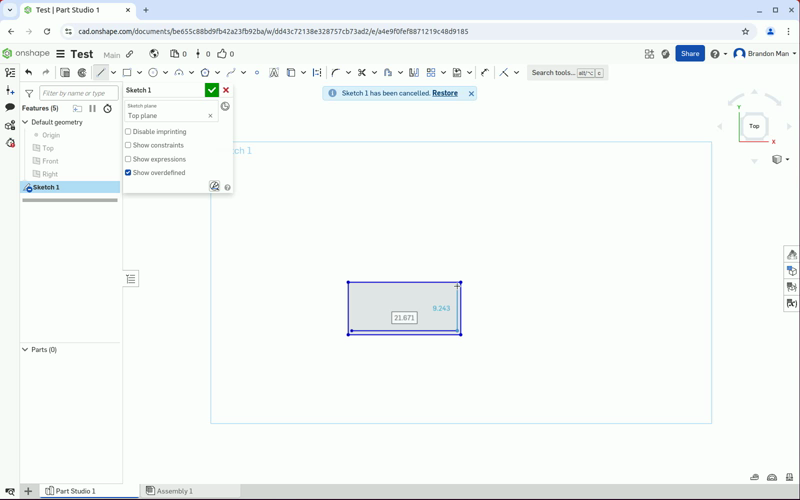
key_up(shift)
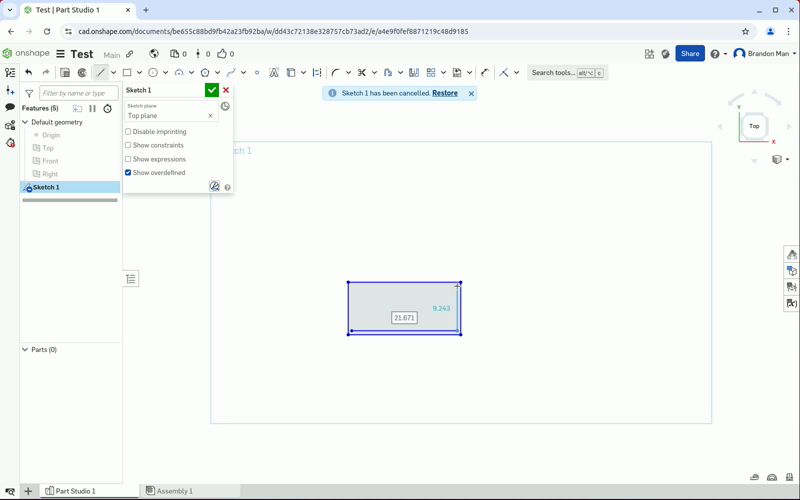
key_down(shift)
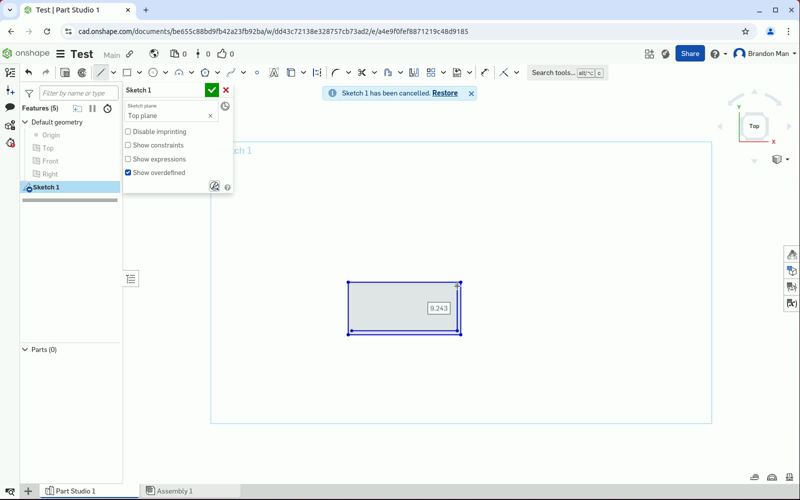
mouse_move(351, 285)
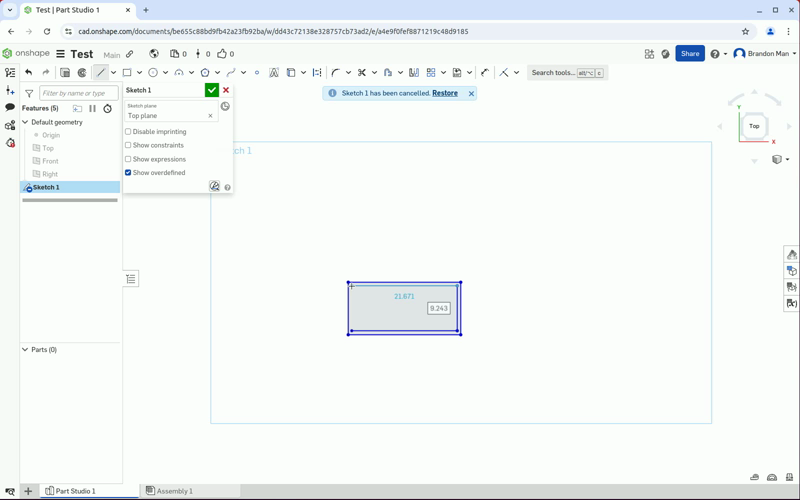
click(351, 285)
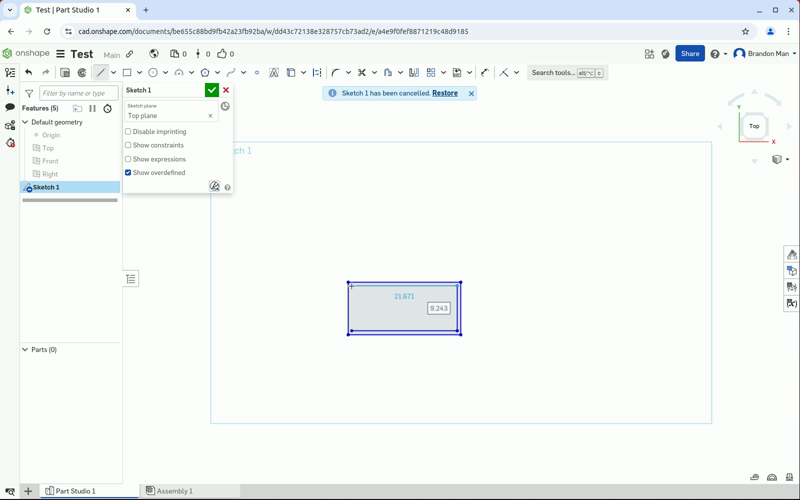
key_up(shift)
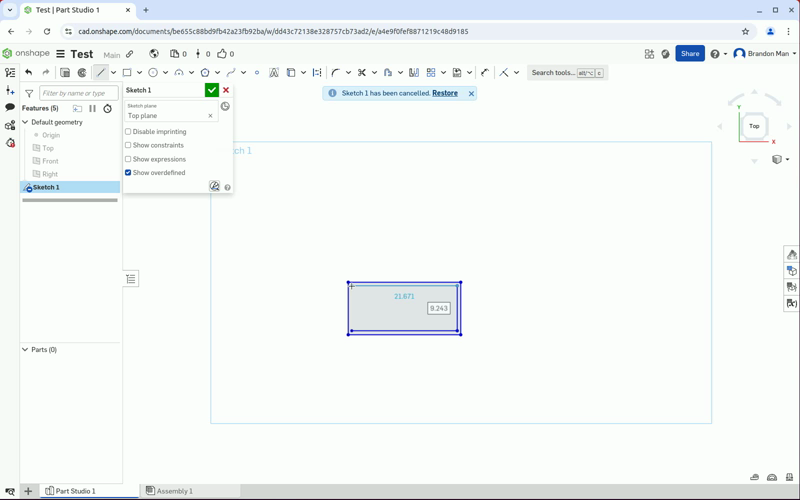
mouse_move(381, 285)
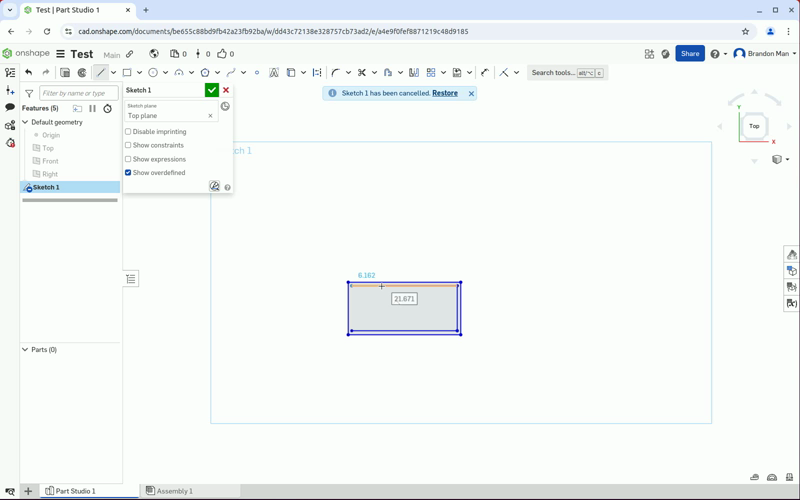
key_down(shift)
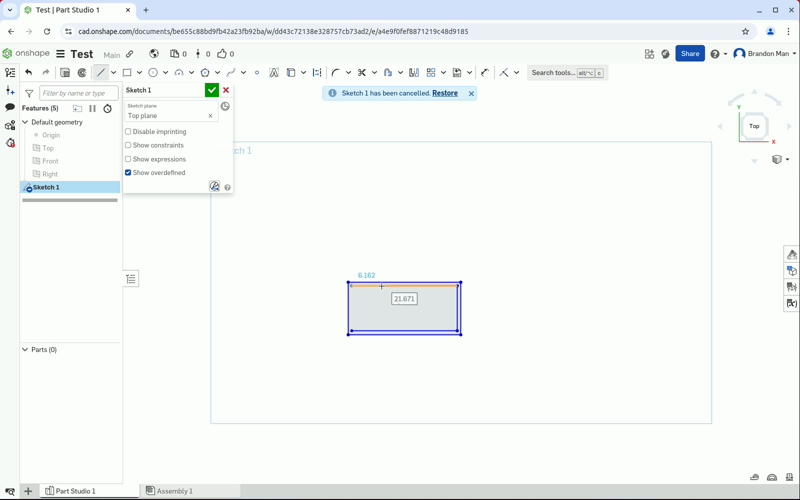
mouse_move(351, 330)
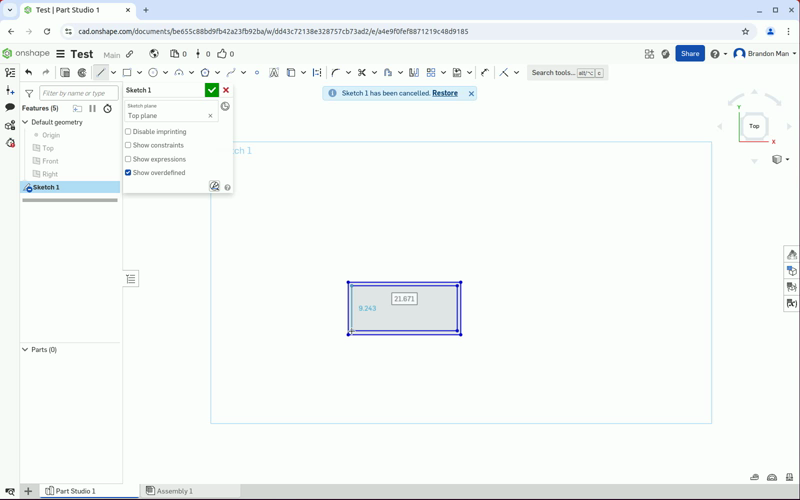
key_up(shift)
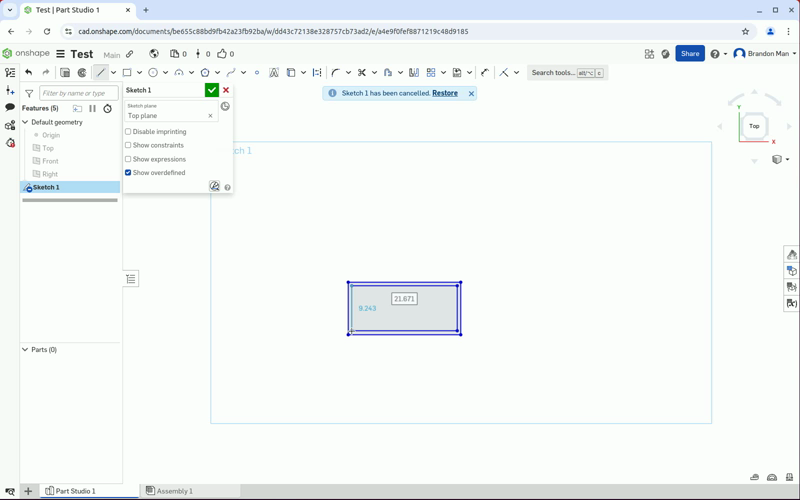
click(351, 330)
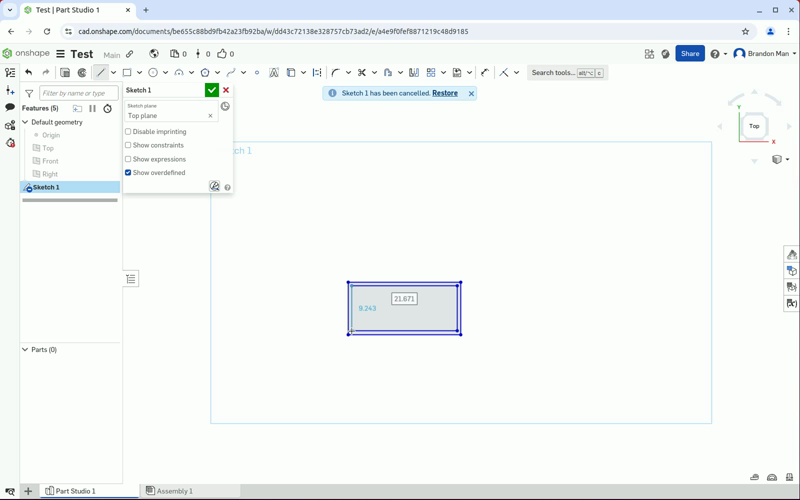
key(esc)
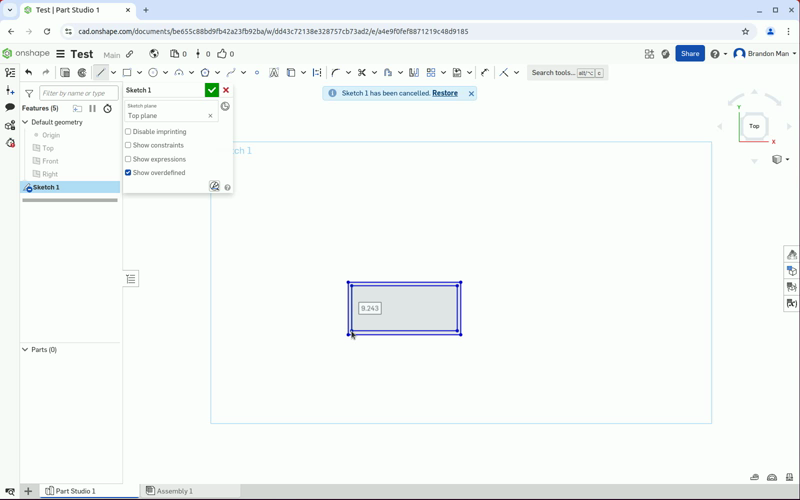
mouse_move(349, 330)
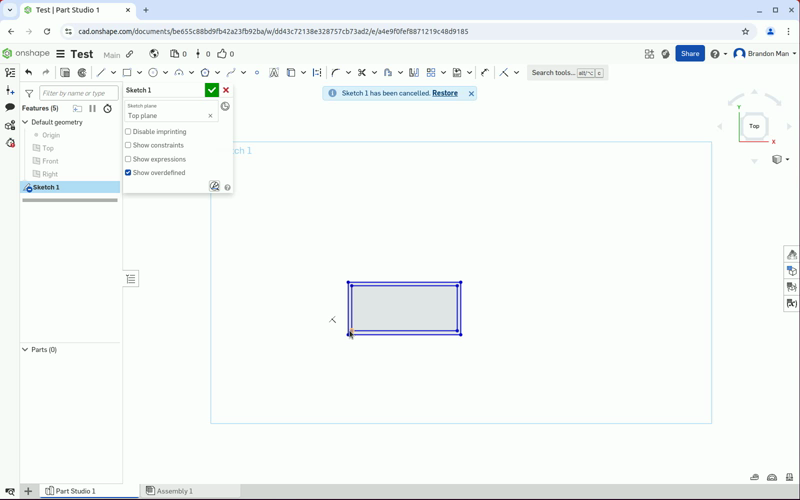
scroll(6)
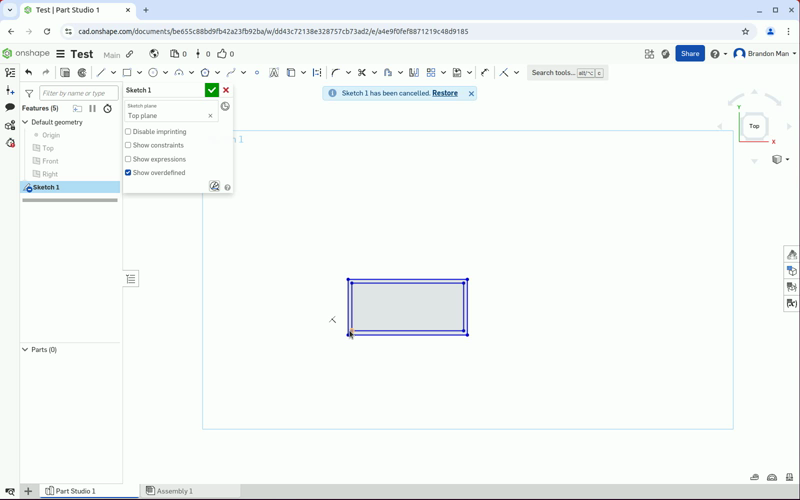
scroll(6)
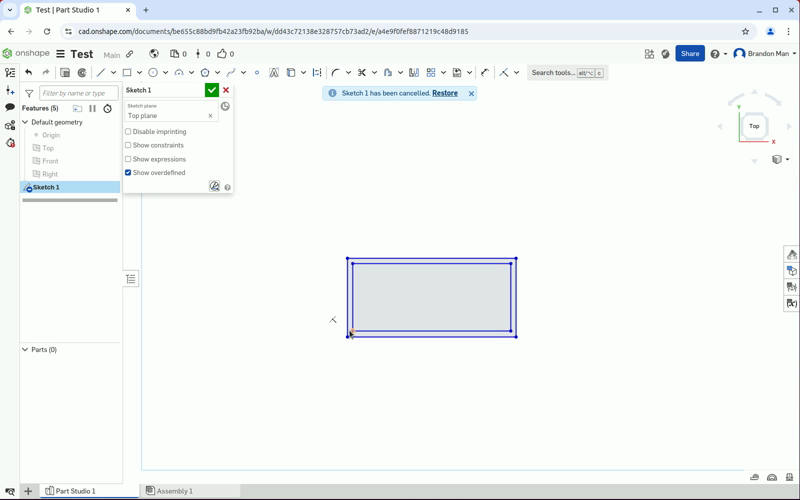
scroll(6)
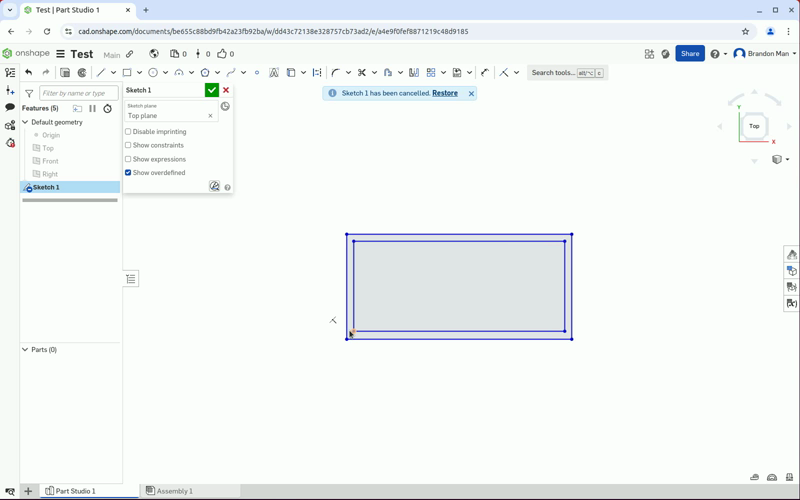
scroll(6)
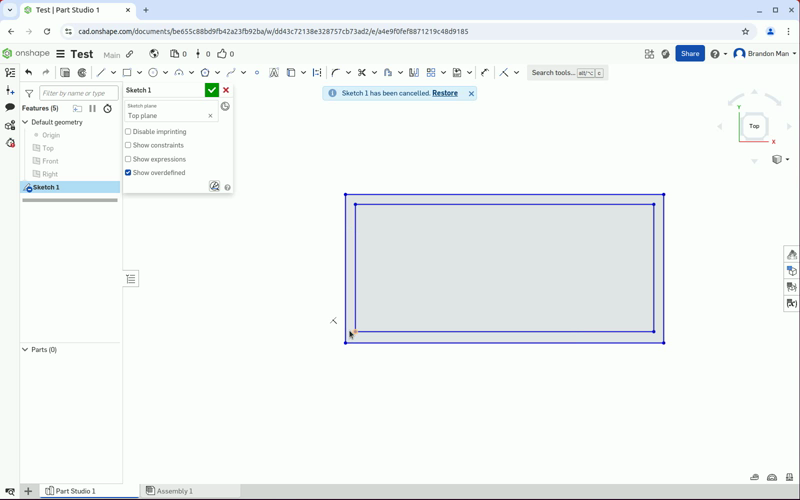
scroll(6)
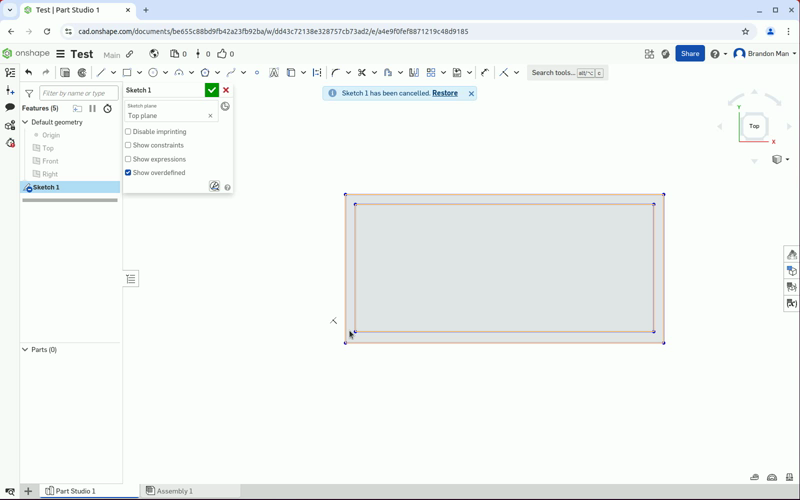
scroll(6)
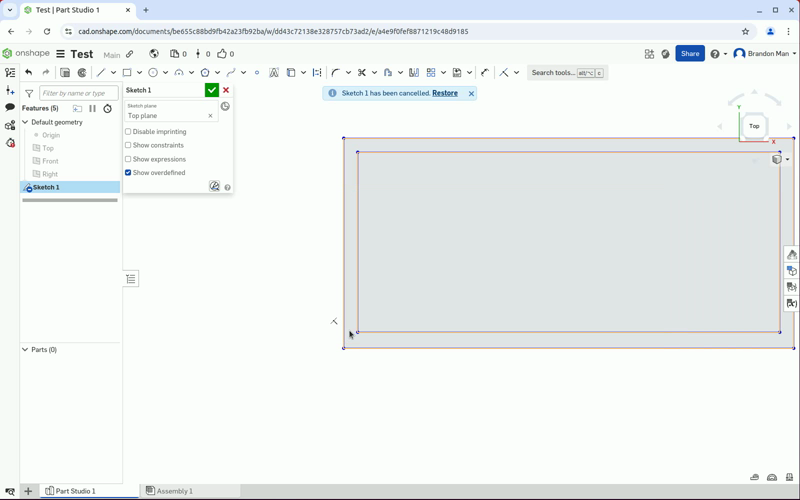
scroll(6)
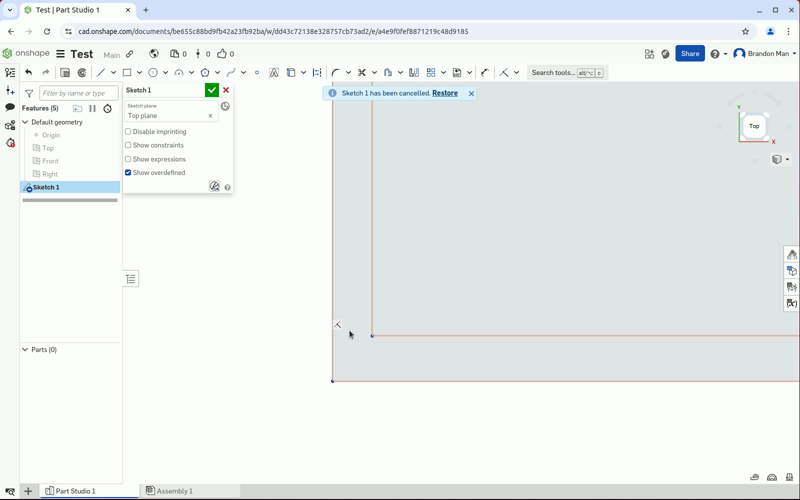
click(349, 330)
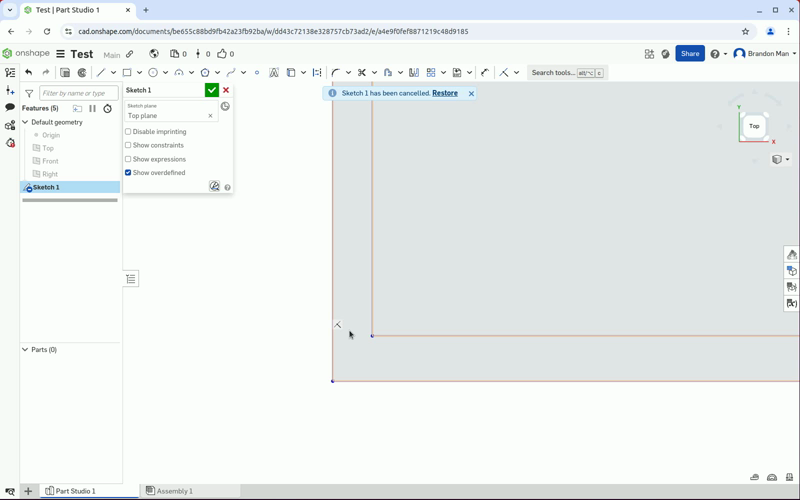
scroll(-6)
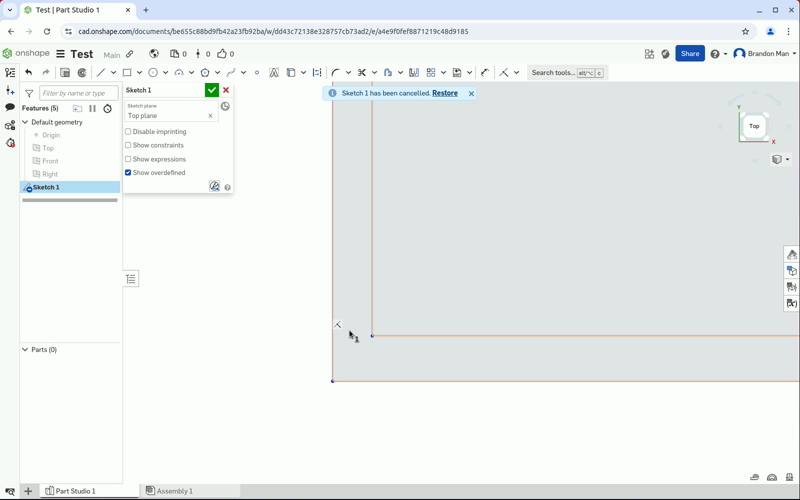
scroll(-6)
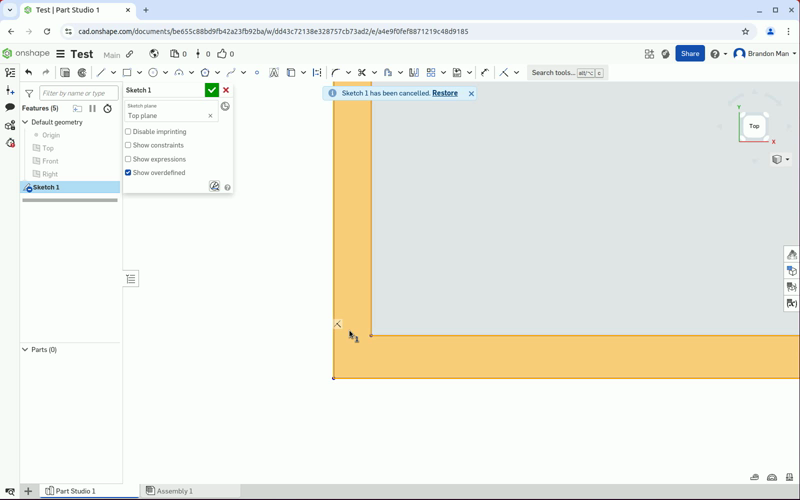
scroll(-6)
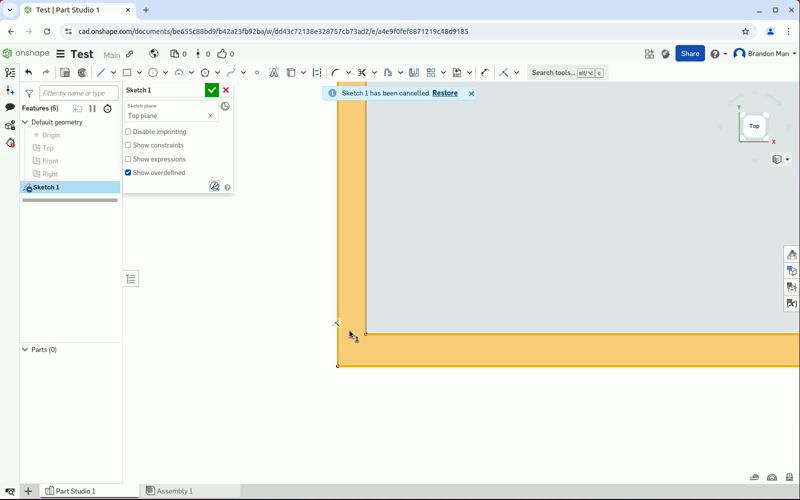
scroll(-6)
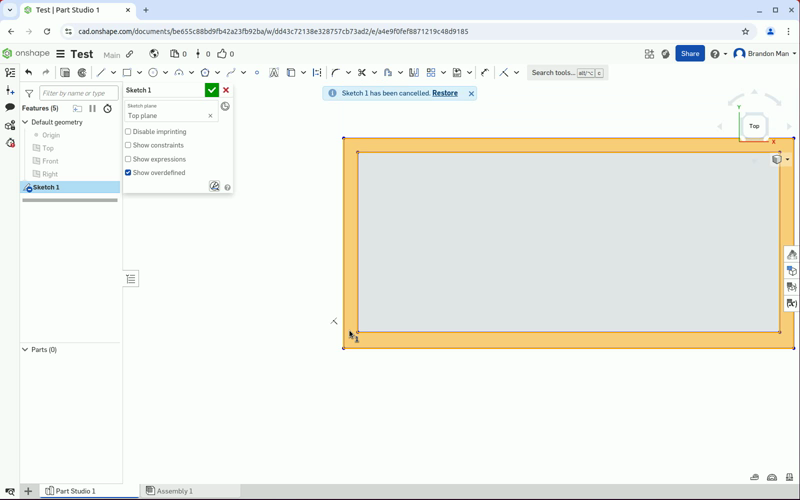
scroll(-6)
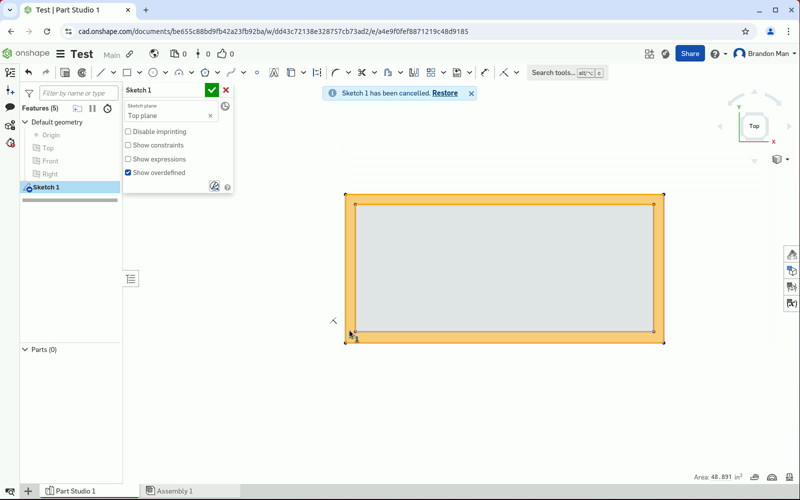
scroll(-6)
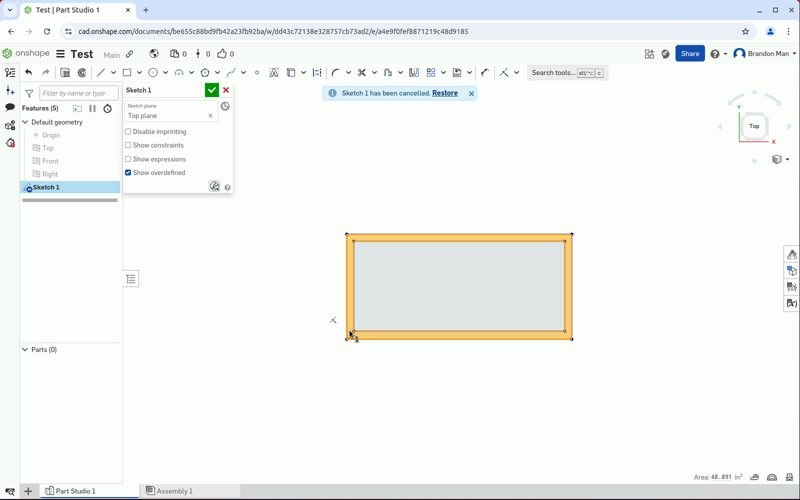
scroll(-6)
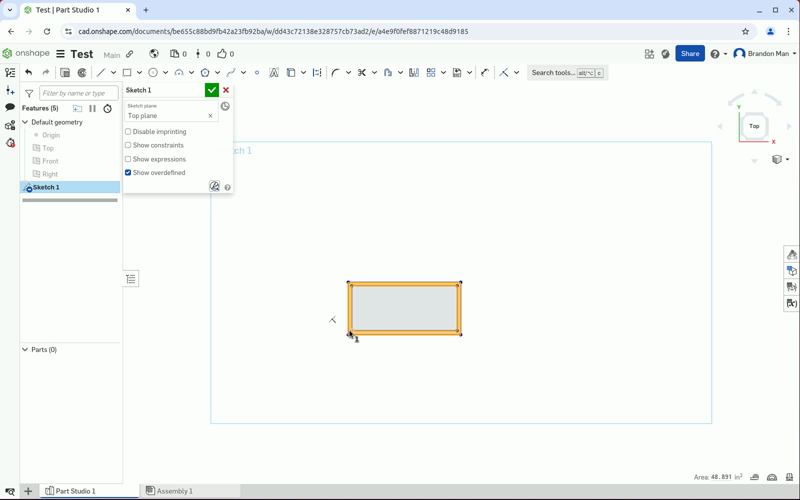
mouse_move(73, 352)
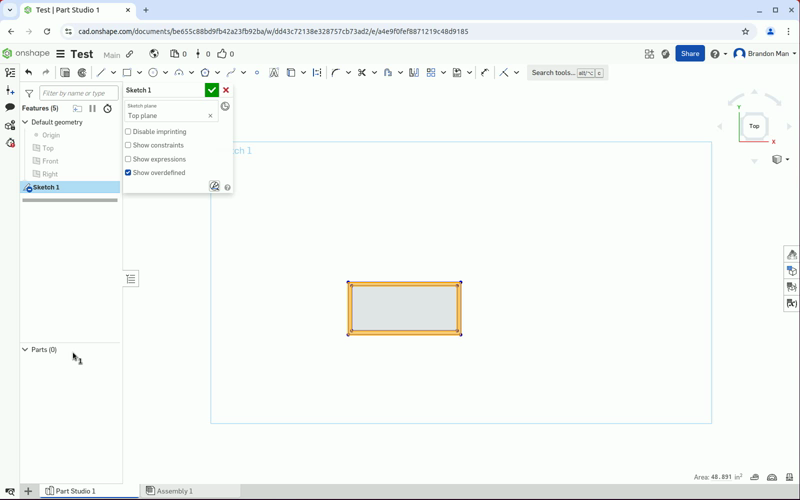
key(shift+y)
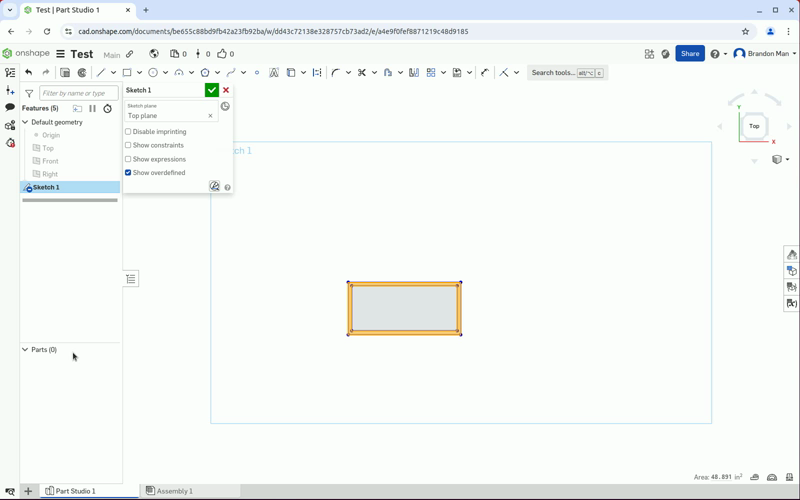
key(shift+e)
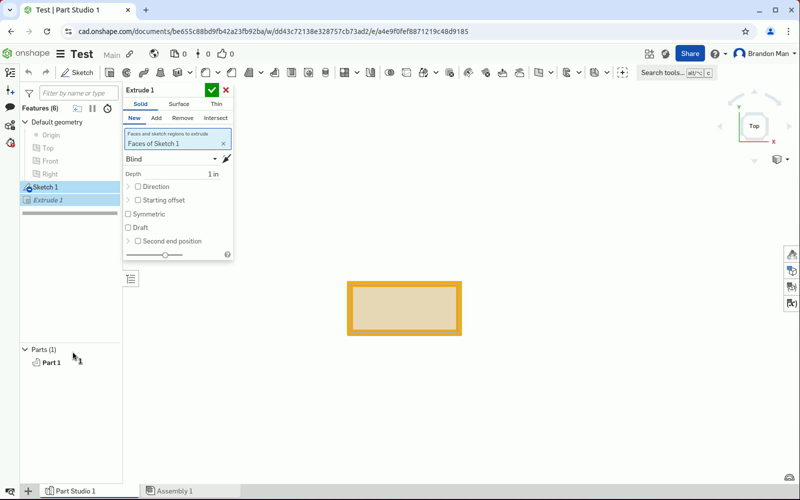
mouse_move(143, 106)
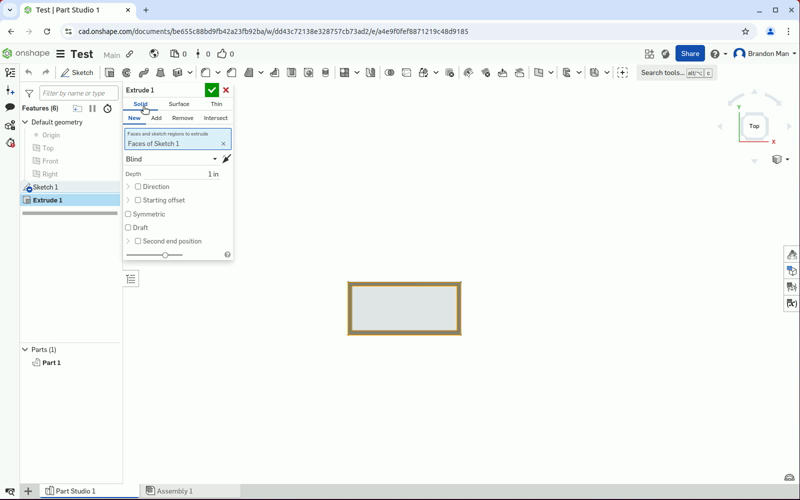
click(143, 106)
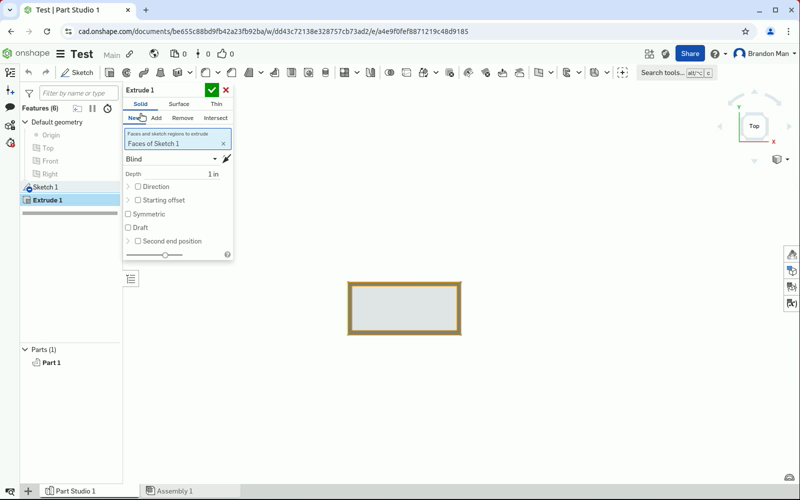
mouse_move(137, 120)
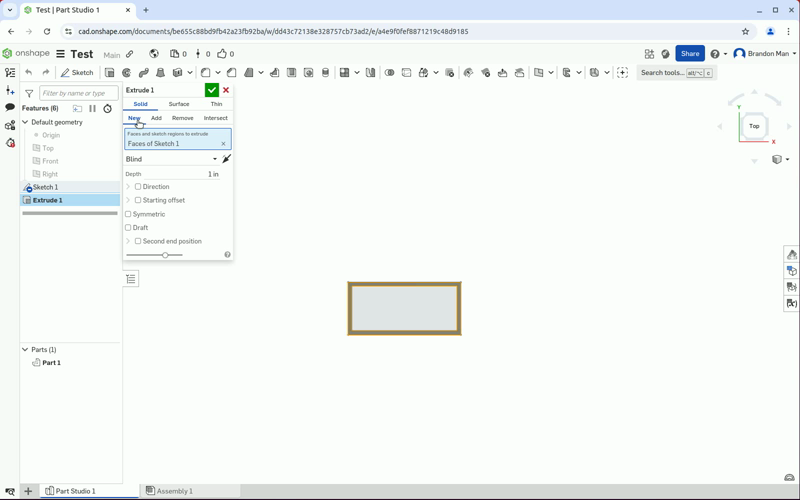
click(137, 120)
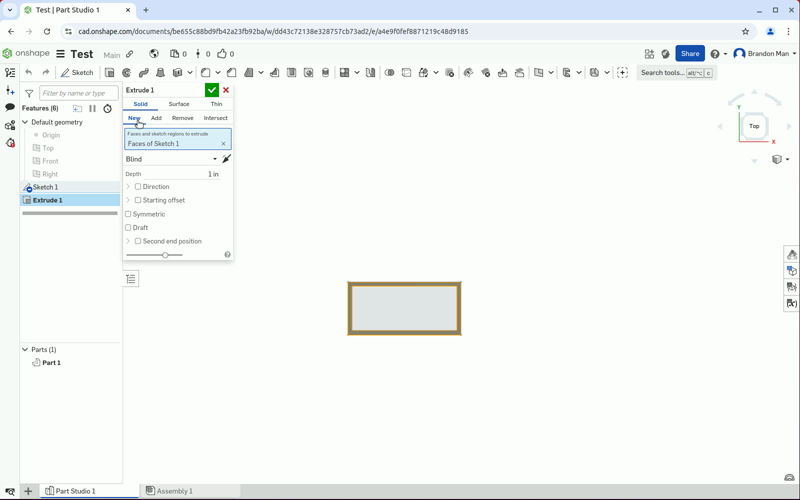
key(tab, 4)
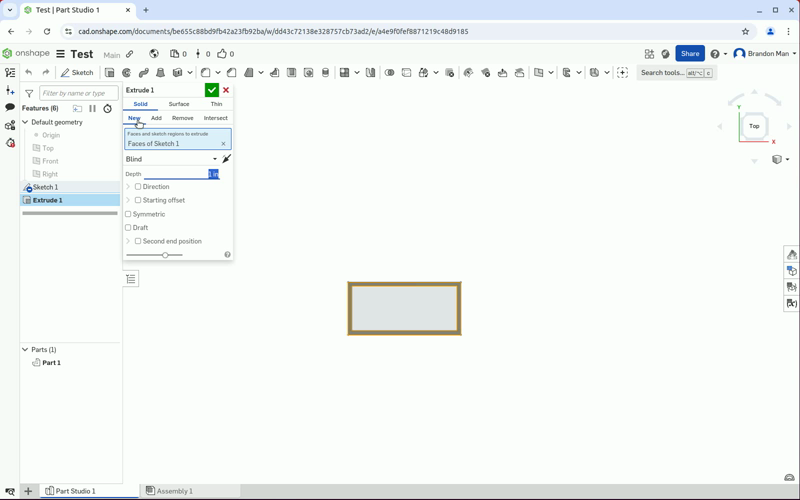
text(10.11)
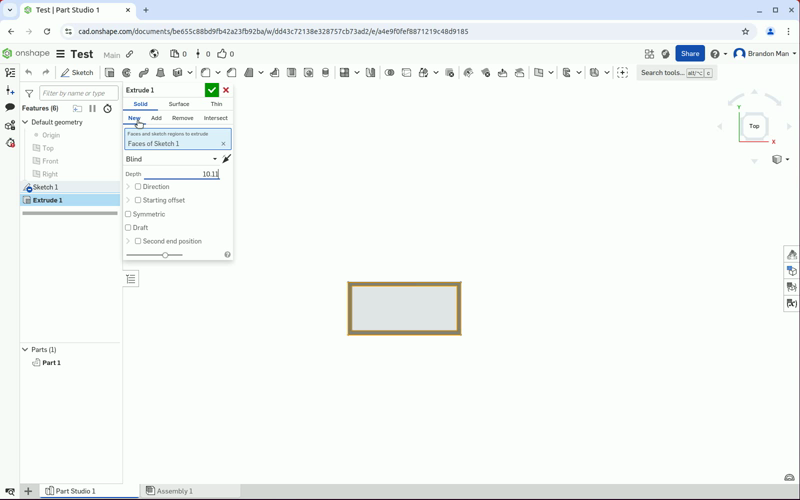
key(enter)
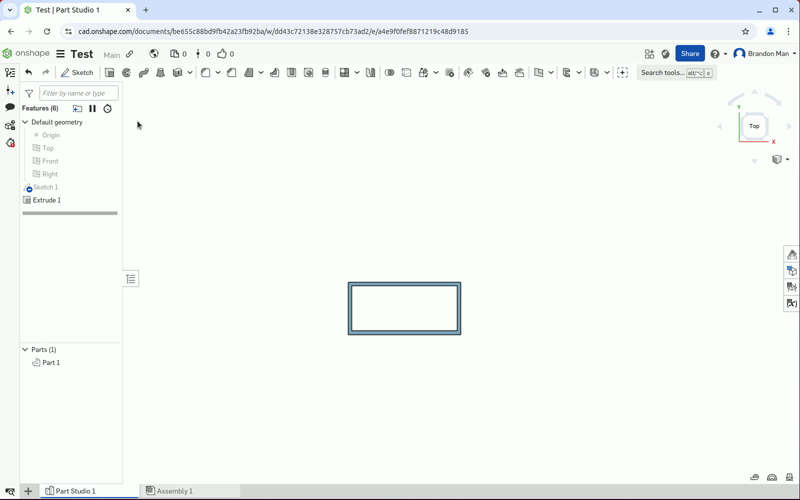
key(shift+h)
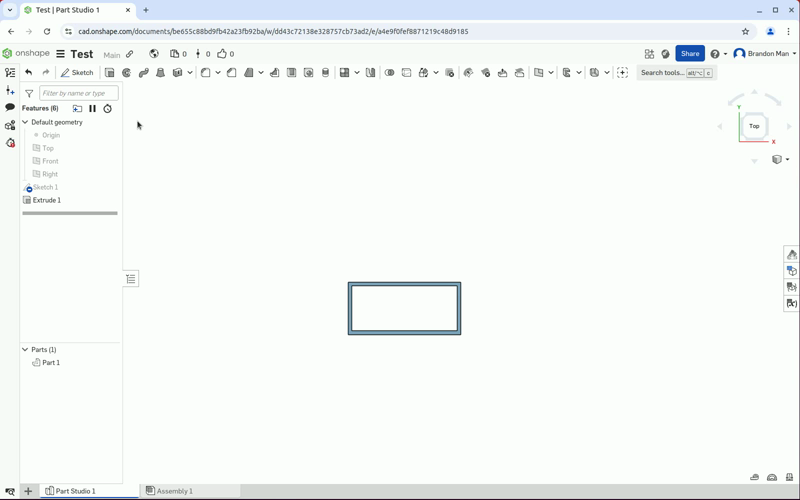
key(shift+h)
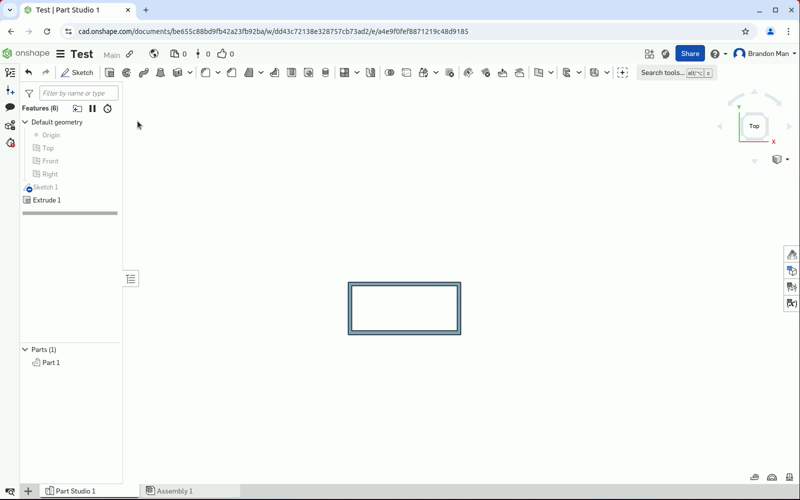
mouse_move(73, 189)
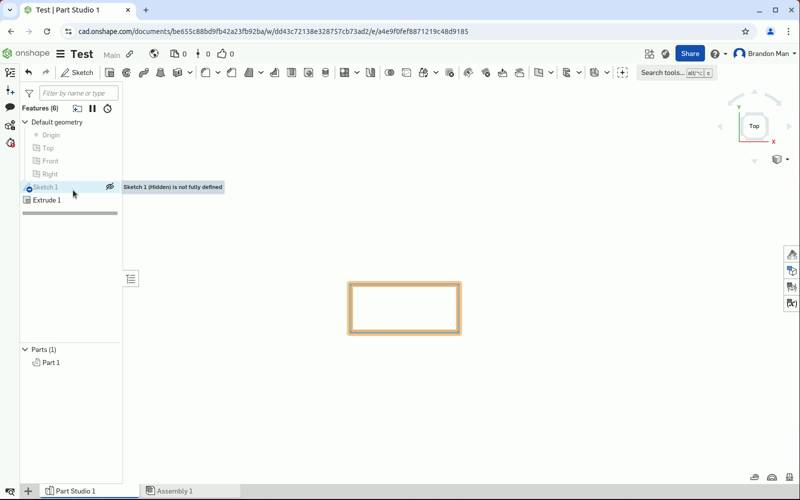
click(73, 189)
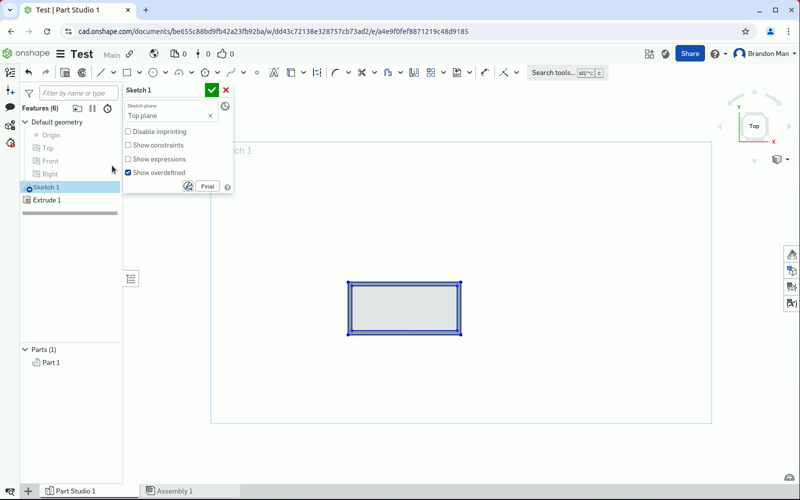
mouse_move(229, 92)
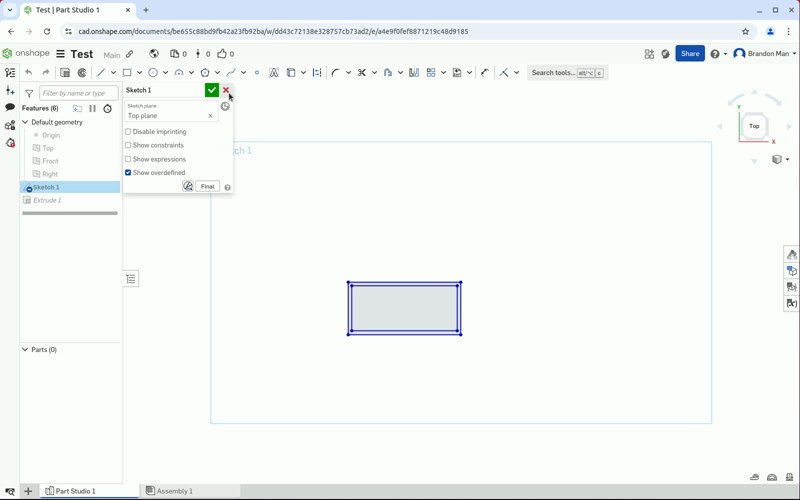
click(229, 92)
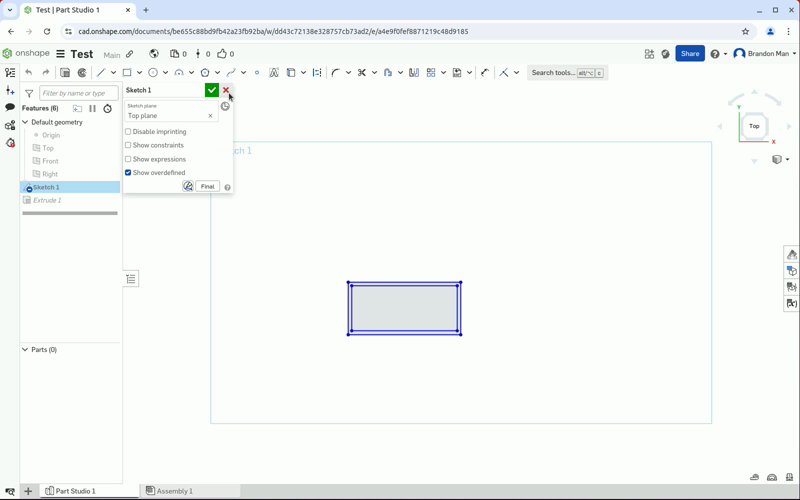
key(shift+s)
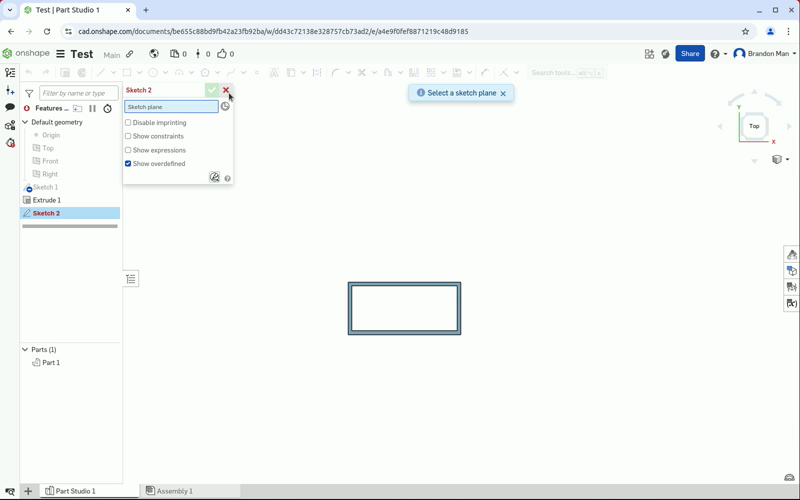
mouse_move(73, 150)
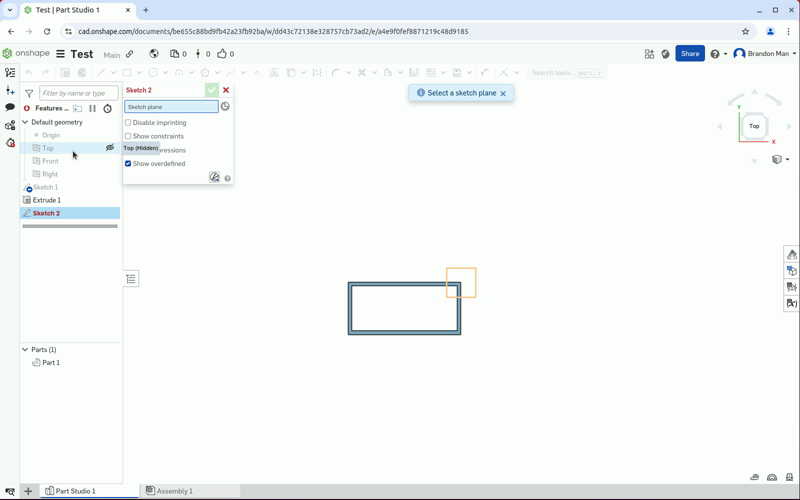
click(73, 150)
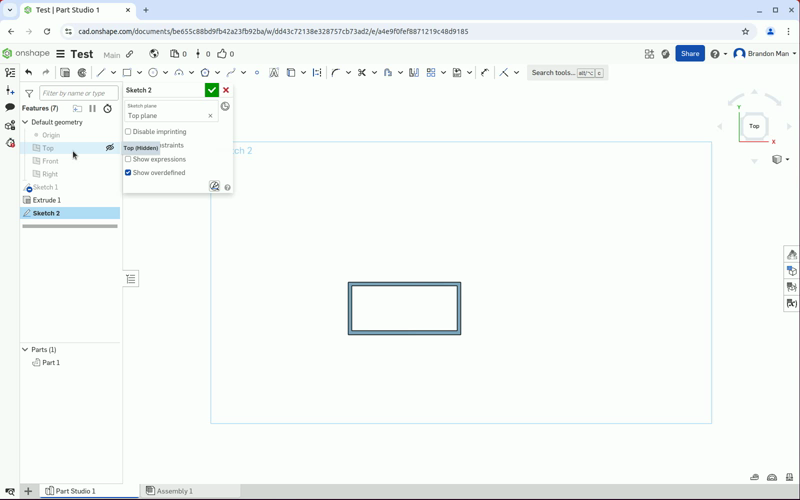
mouse_move(73, 352)
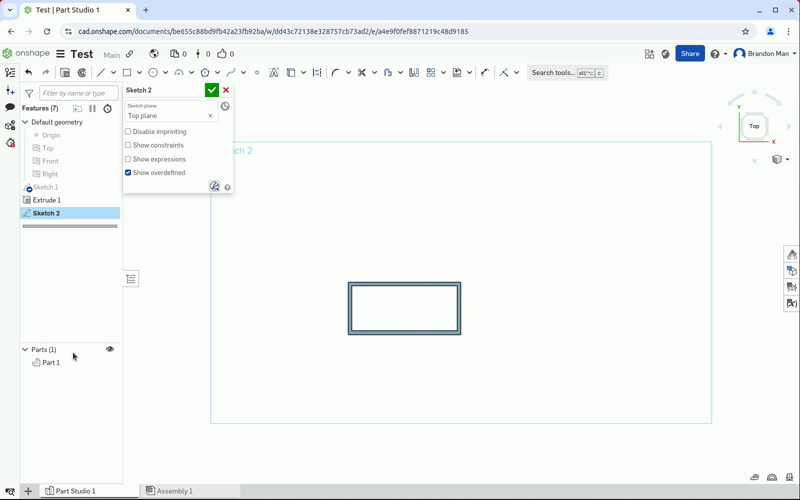
key(y)
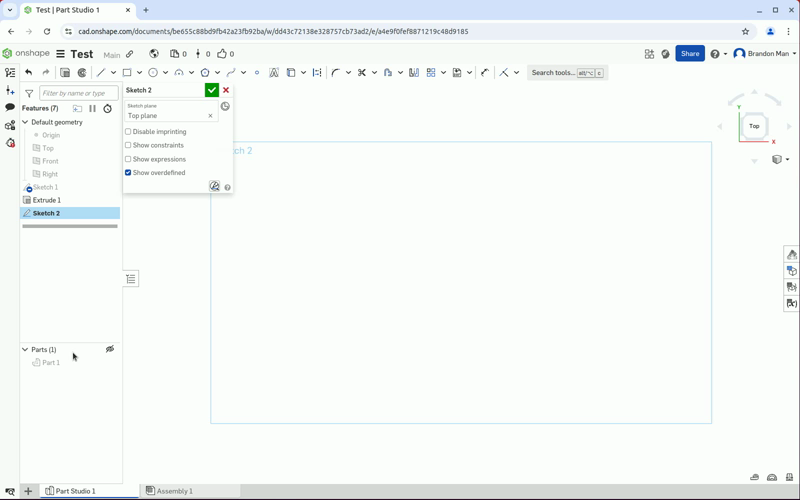
key(l)
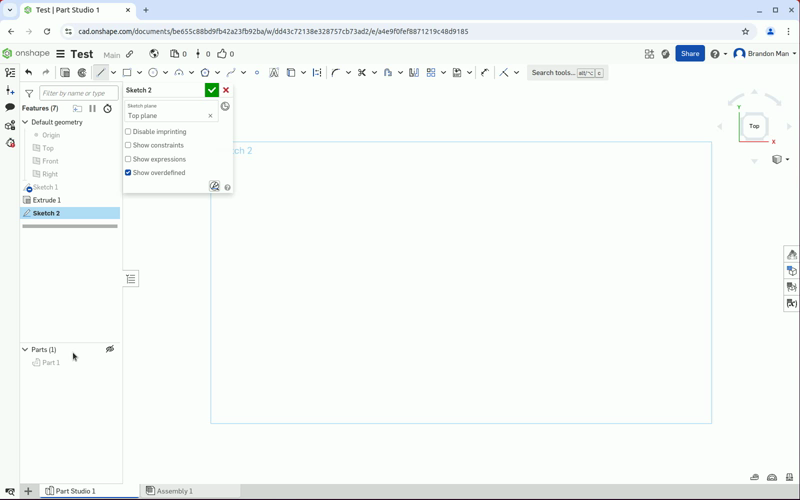
key_down(shift)
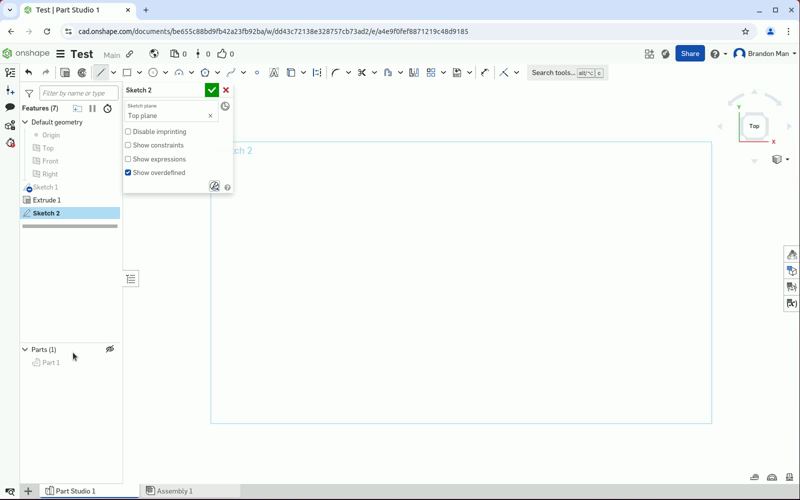
mouse_move(348, 334)
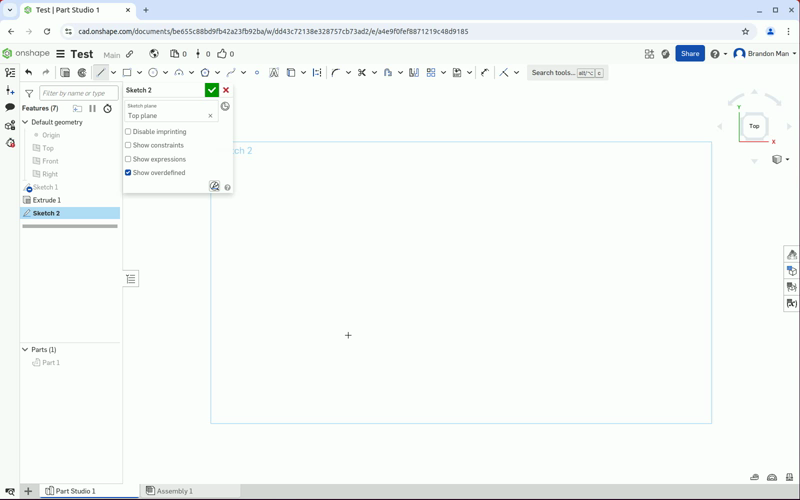
click(348, 334)
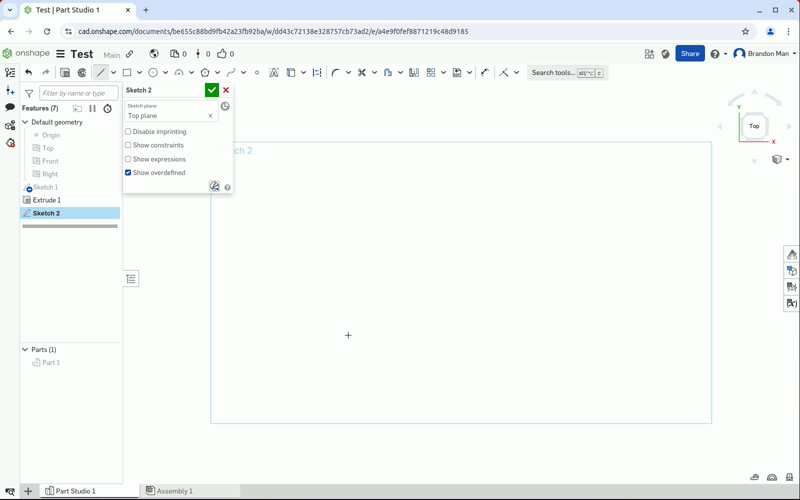
key_up(shift)
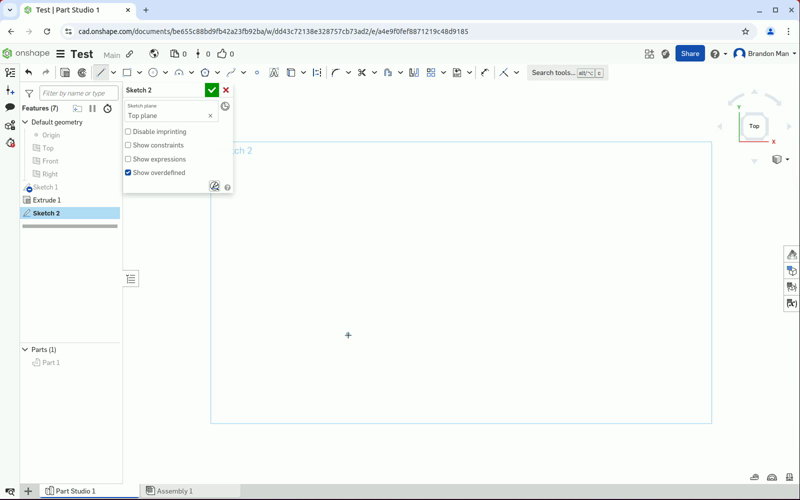
key_down(shift)
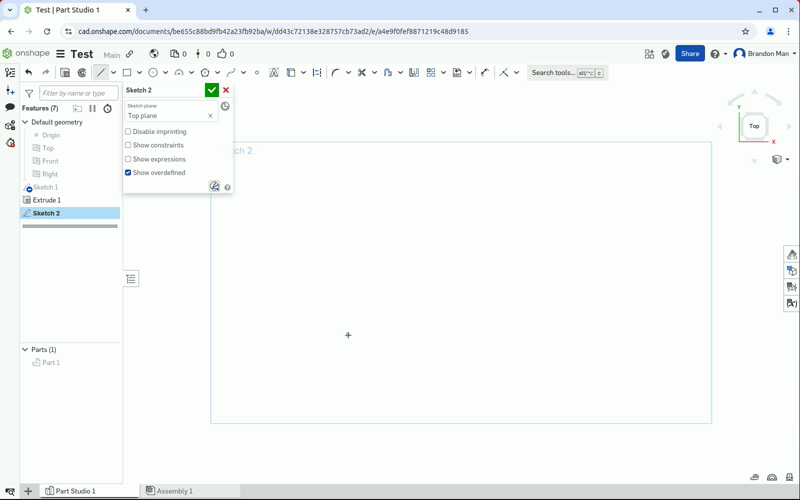
mouse_move(460, 334)
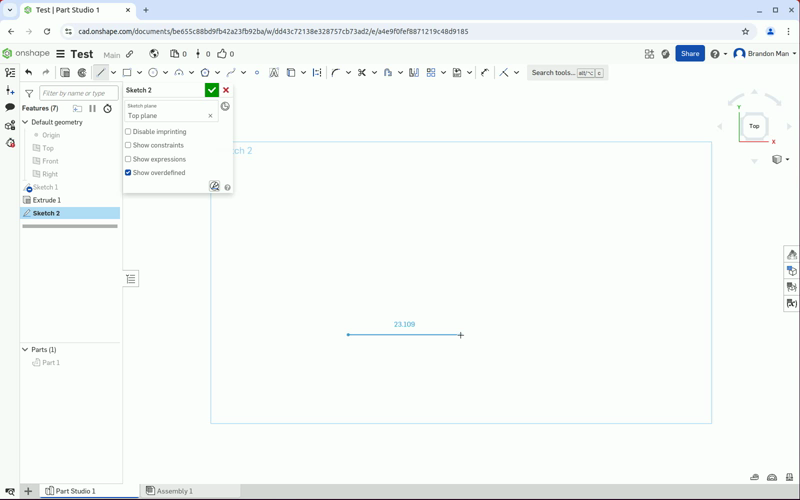
click(460, 334)
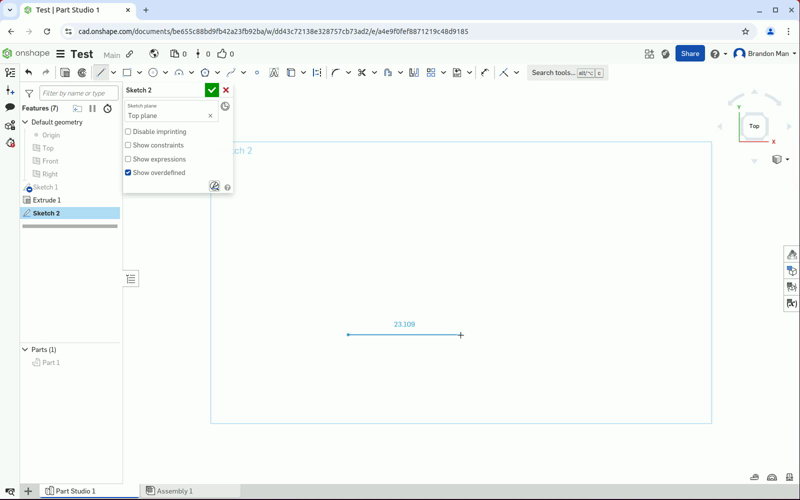
key_up(shift)
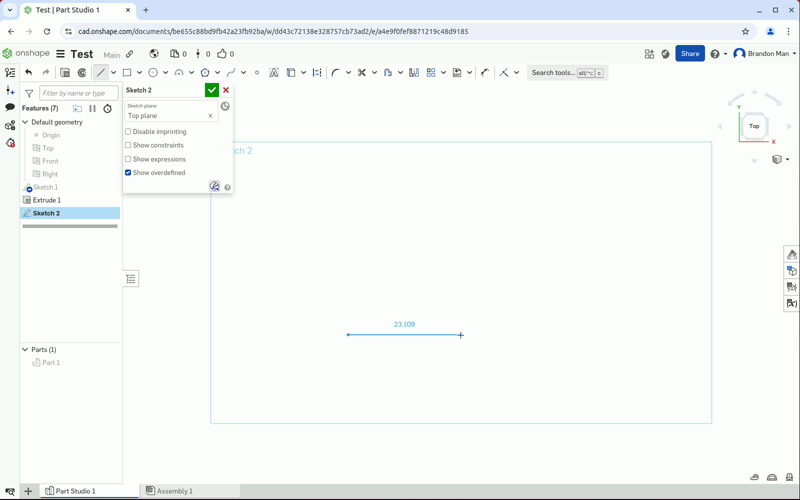
key_down(shift)
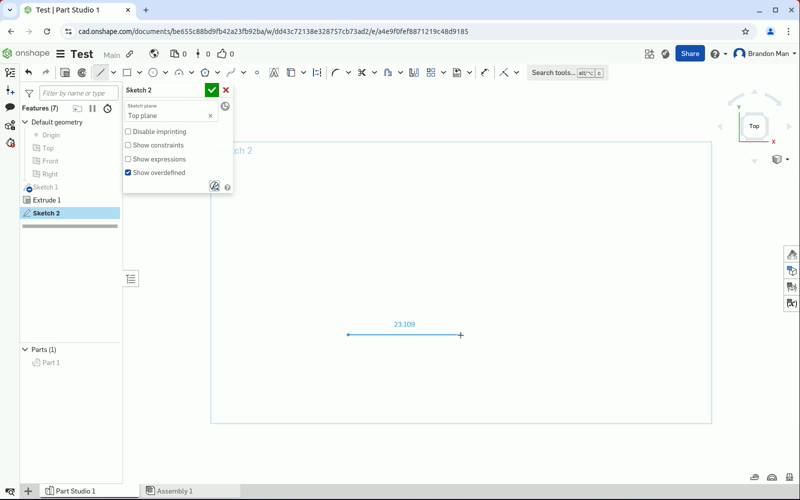
mouse_move(490, 334)
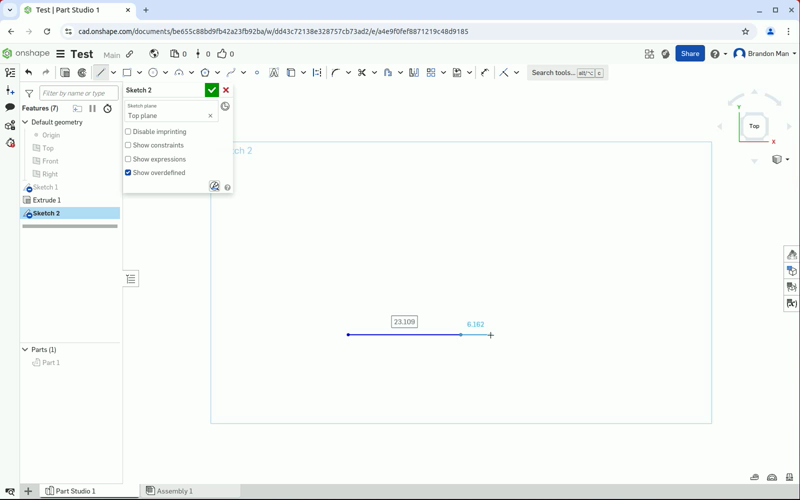
mouse_move(460, 282)
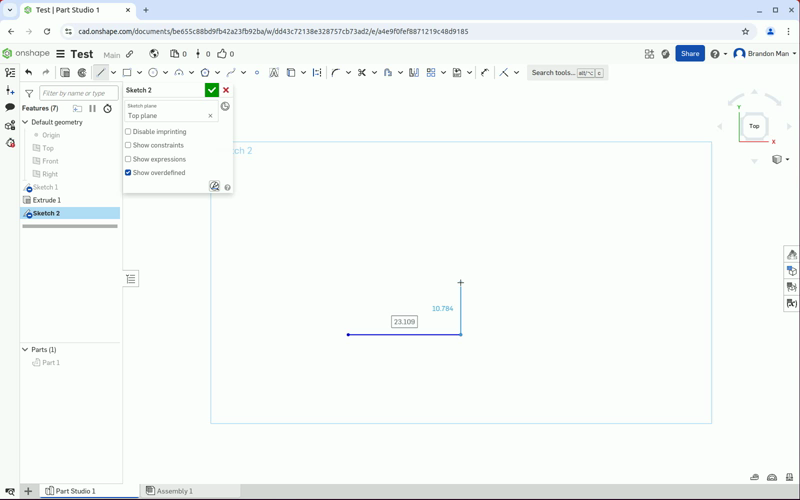
click(460, 282)
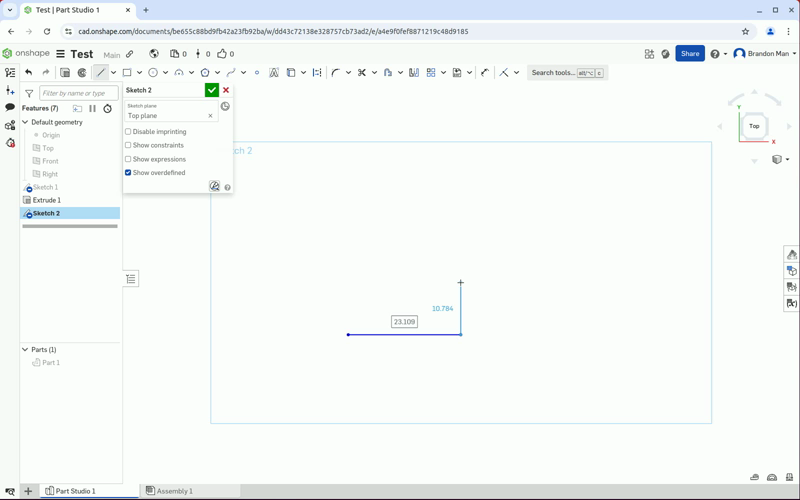
key_up(shift)
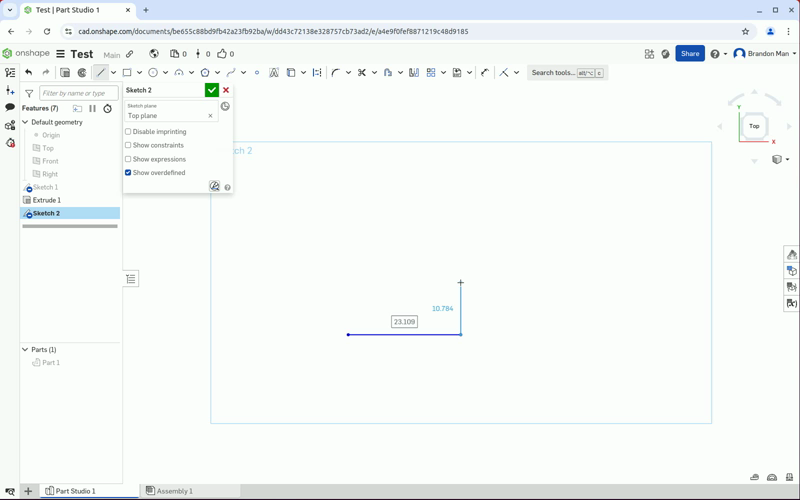
key_down(shift)
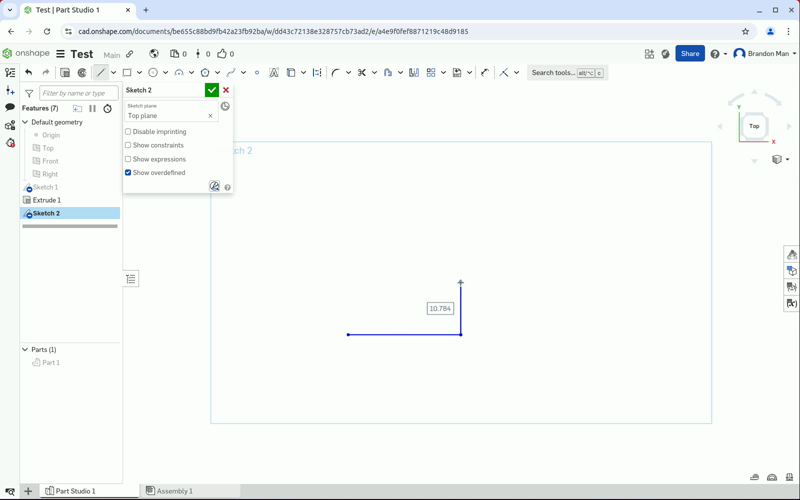
mouse_move(348, 282)
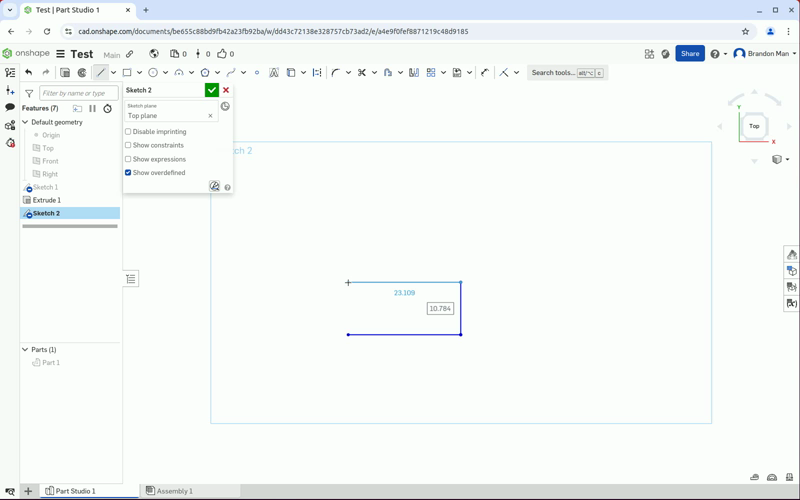
click(348, 282)
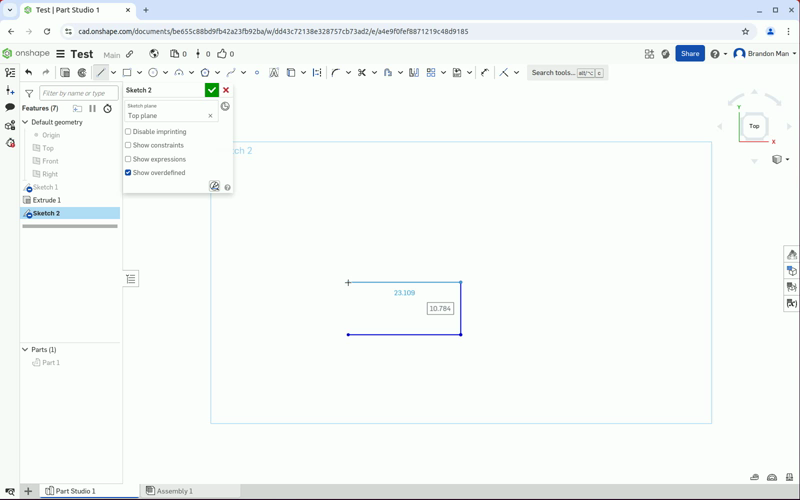
key_up(shift)
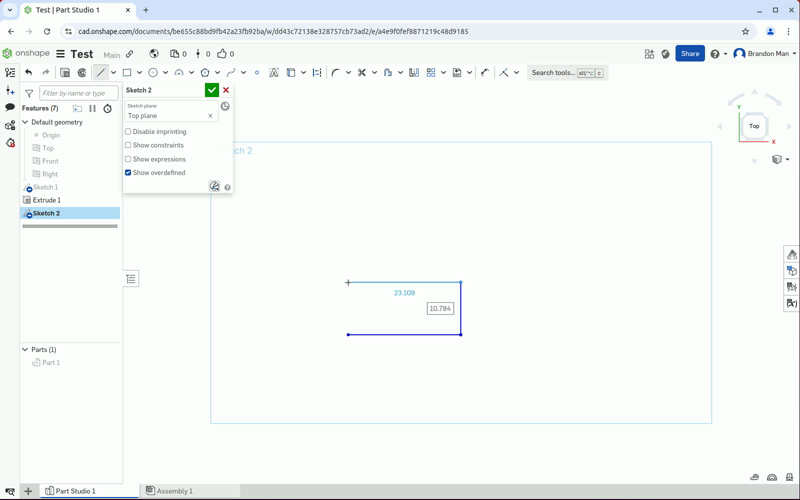
mouse_move(378, 282)
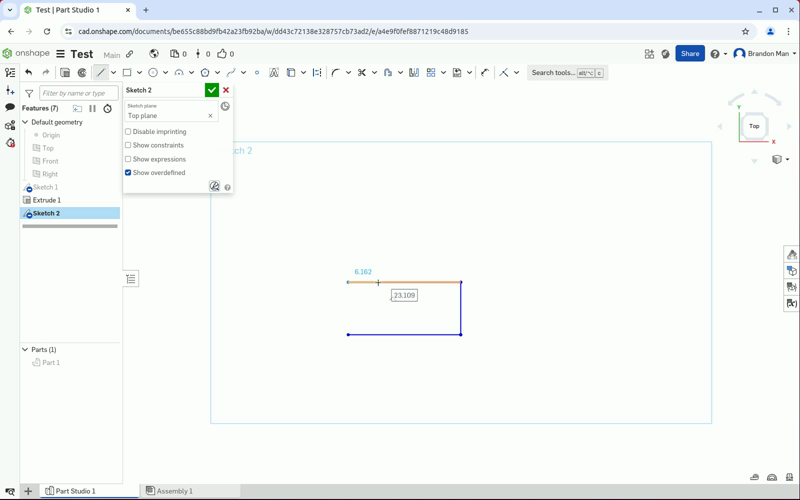
key_down(shift)
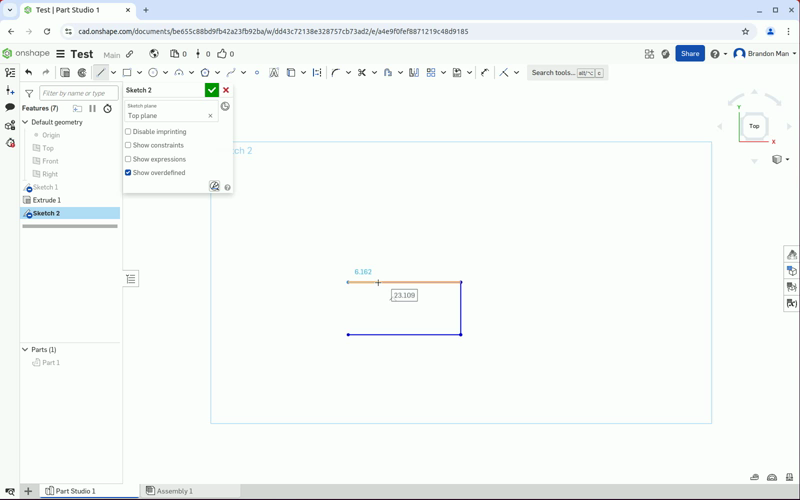
mouse_move(348, 334)
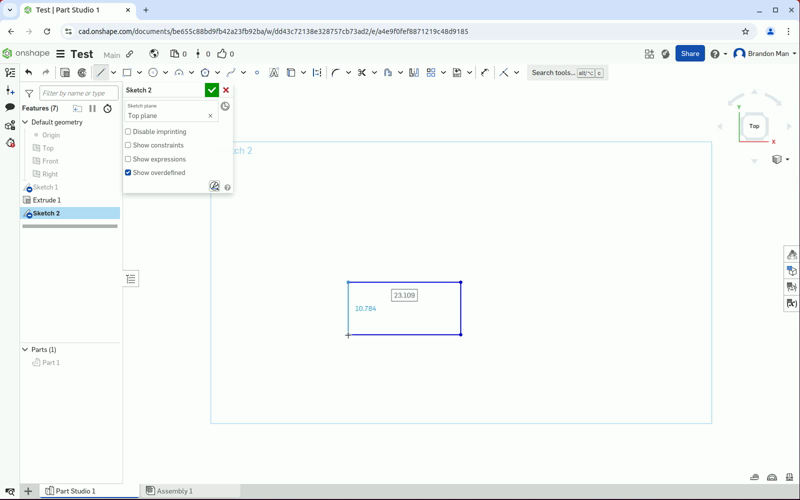
key_up(shift)
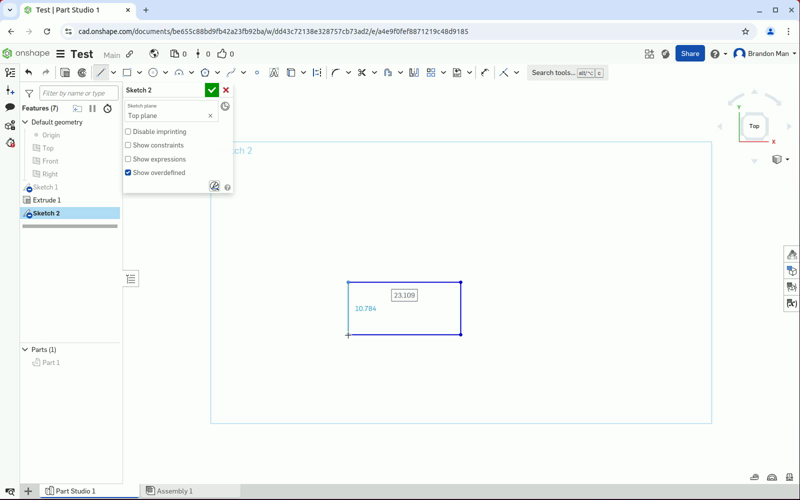
click(348, 334)
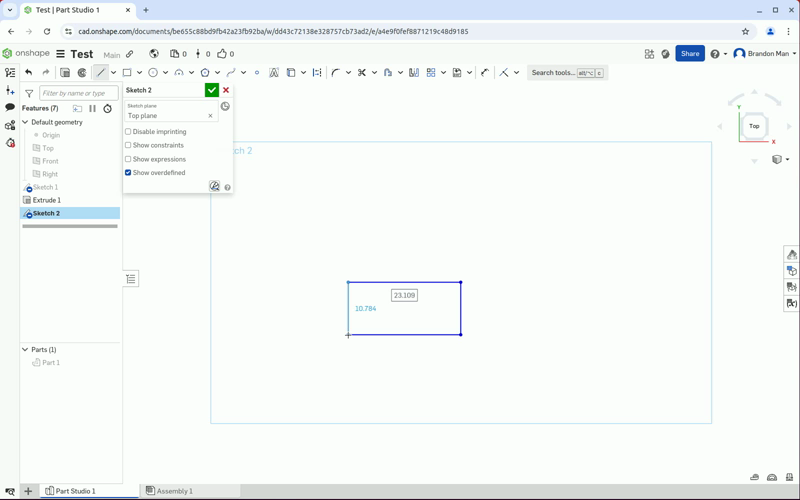
key(esc)
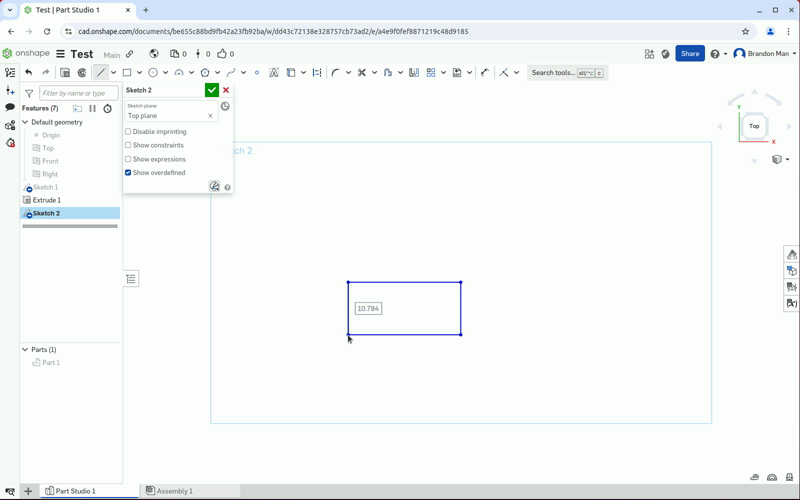
mouse_move(414, 292)
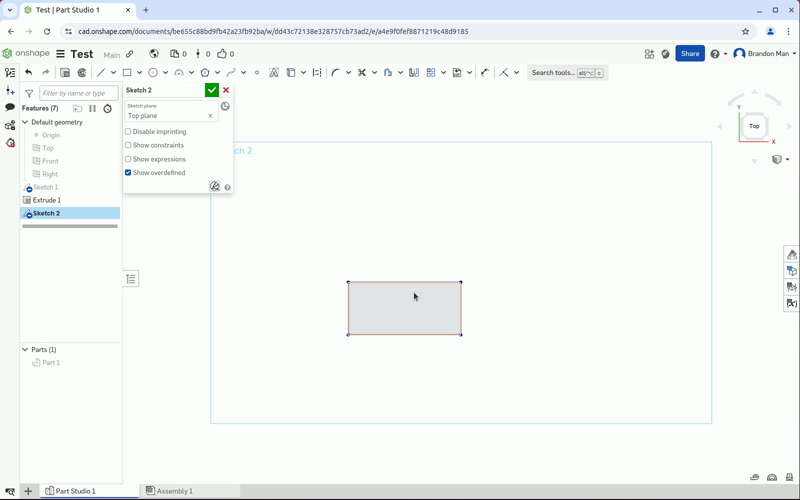
click(414, 292)
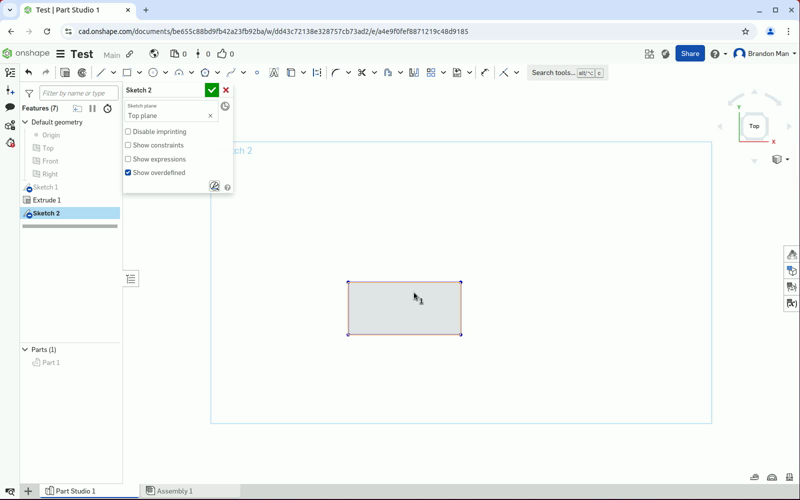
mouse_move(73, 352)
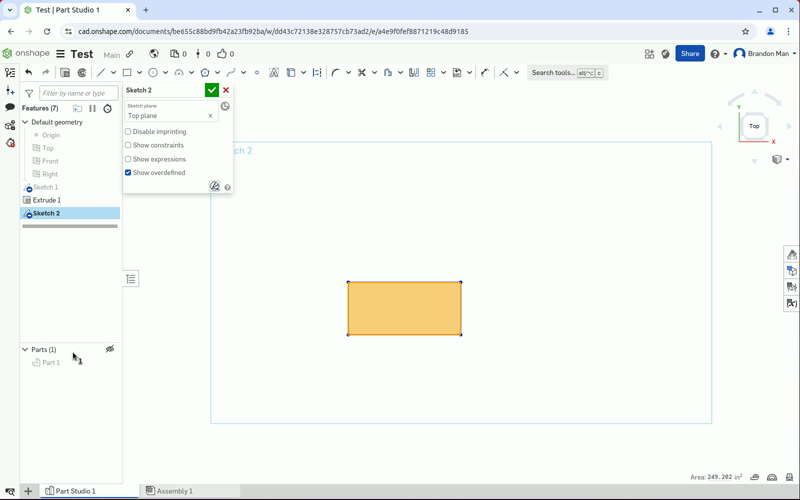
key(shift+y)
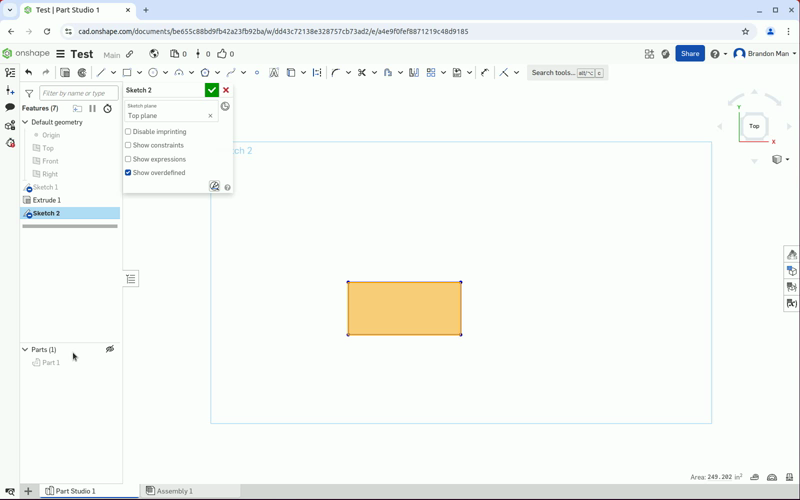
key(shift+e)
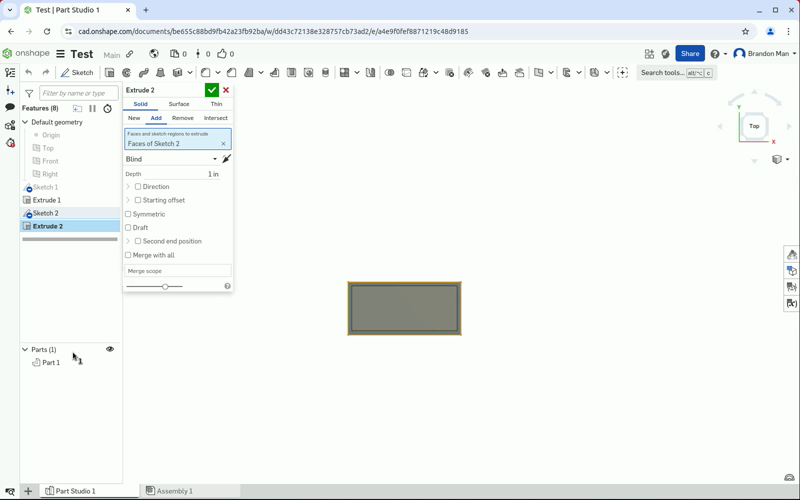
mouse_move(143, 106)
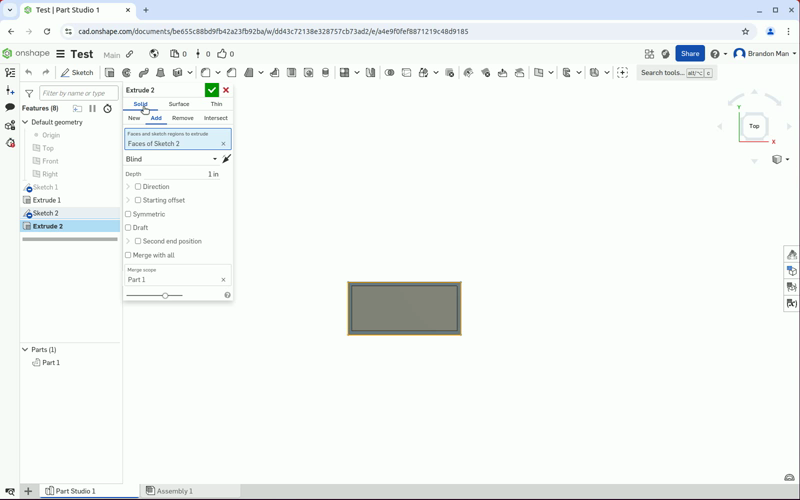
click(143, 106)
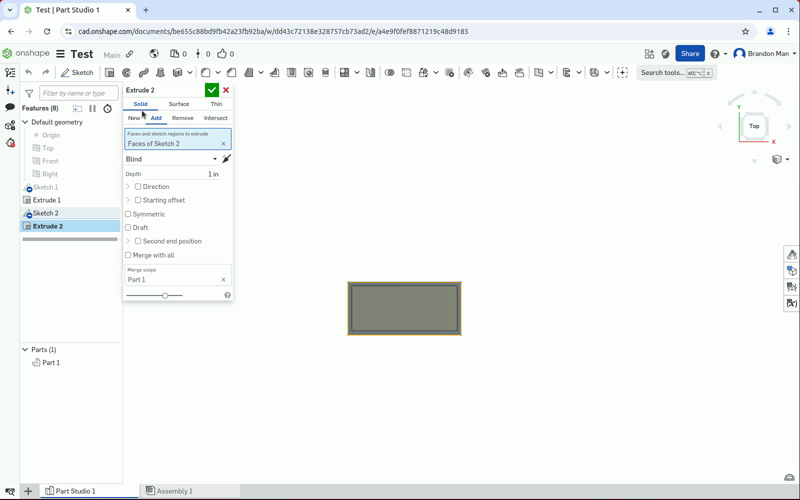
mouse_move(137, 120)
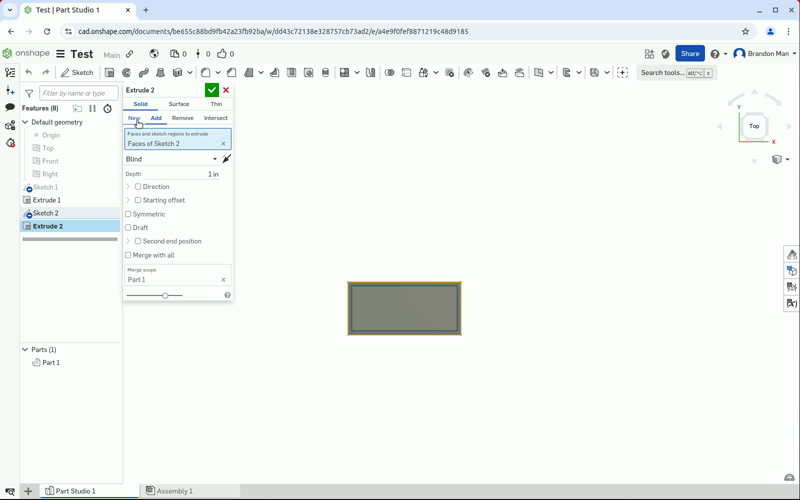
click(137, 120)
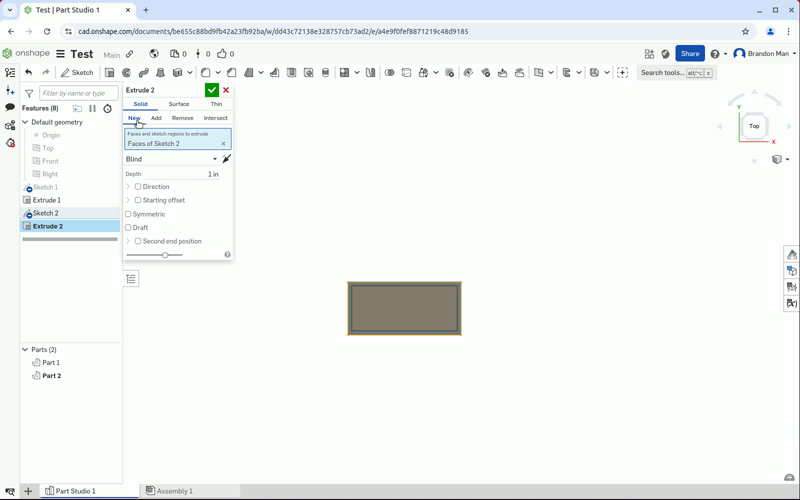
key(tab, 4)
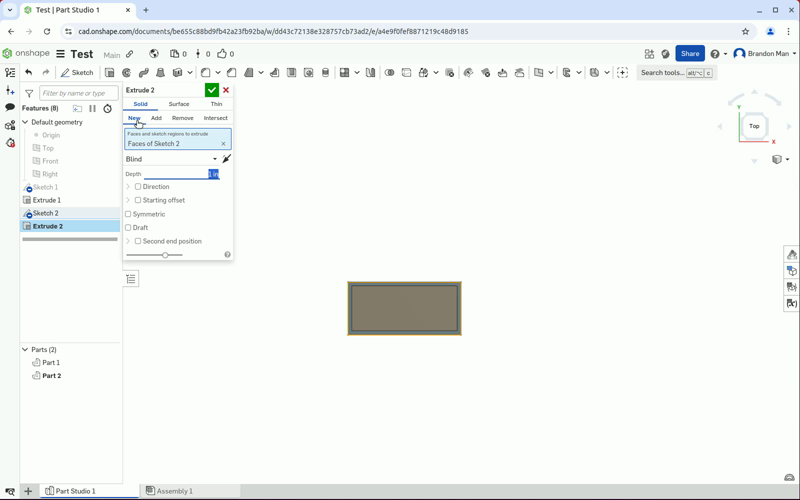
text(-0.722)
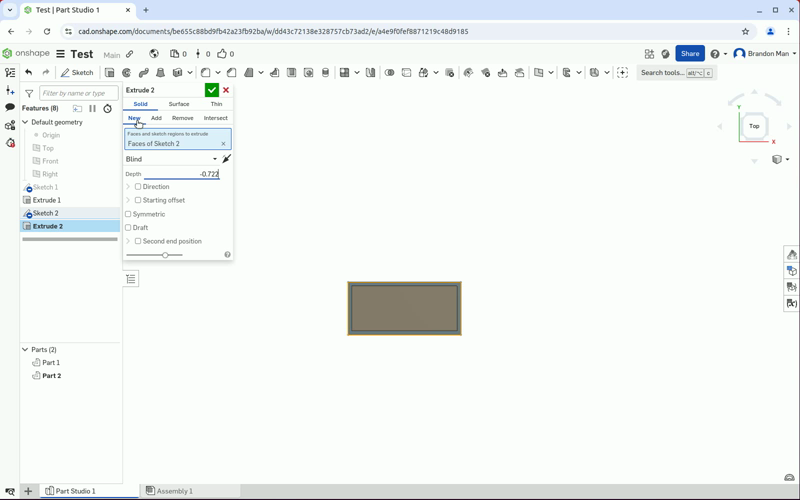
key(enter)
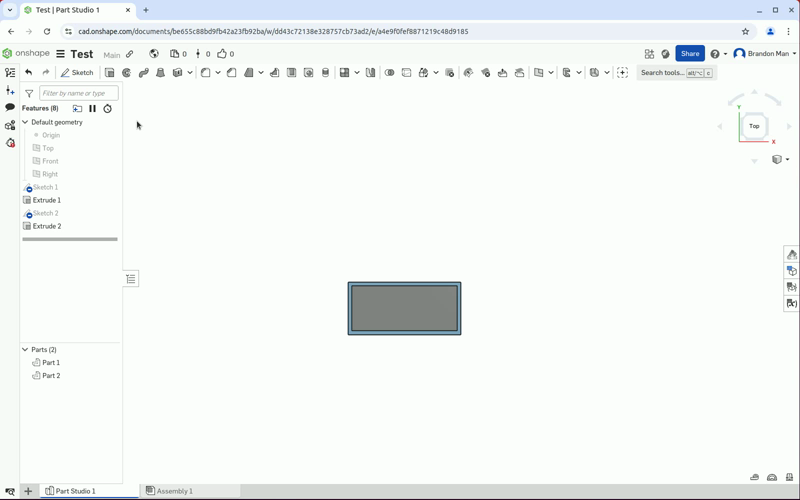
key(shift+h)
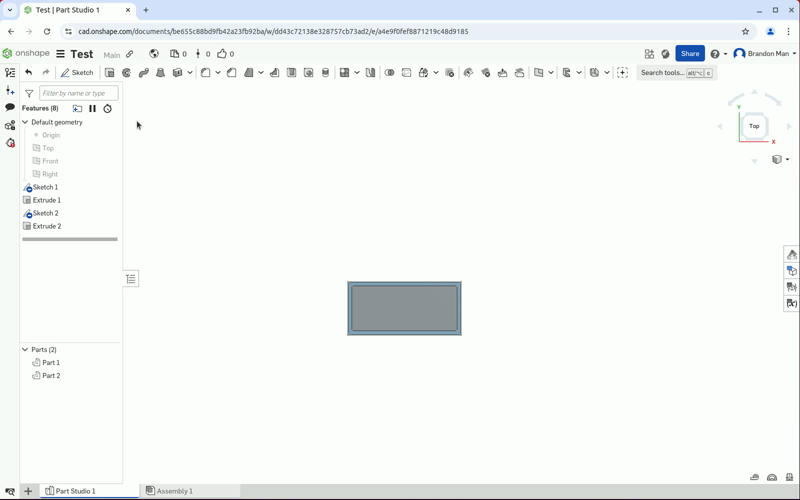
key(shift+h)
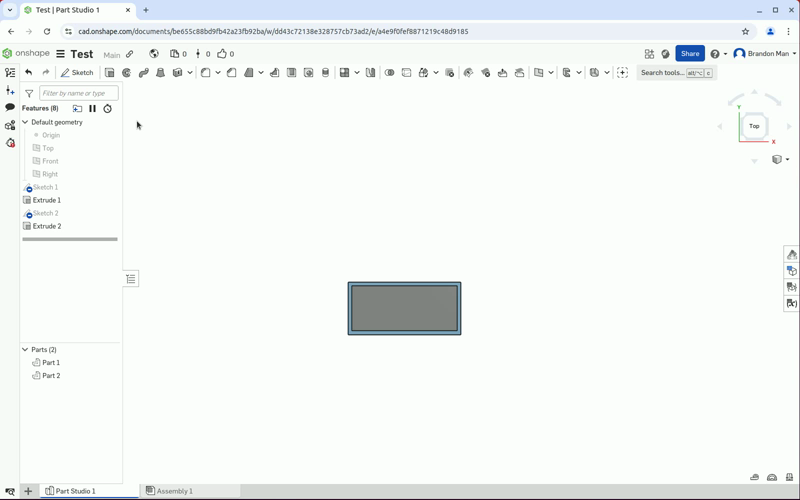
mouse_move(73, 189)
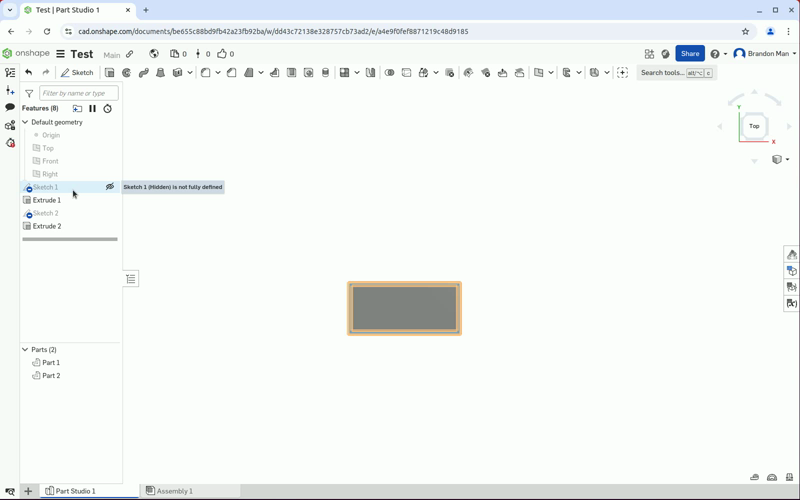
click(73, 189)
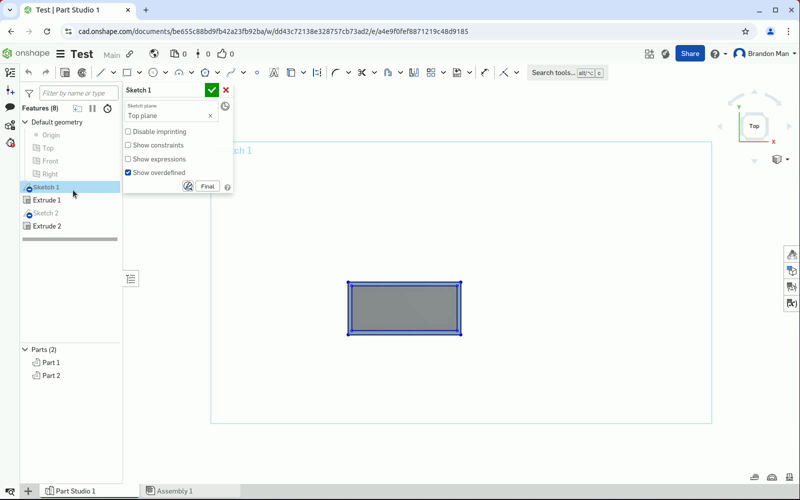
mouse_move(229, 92)
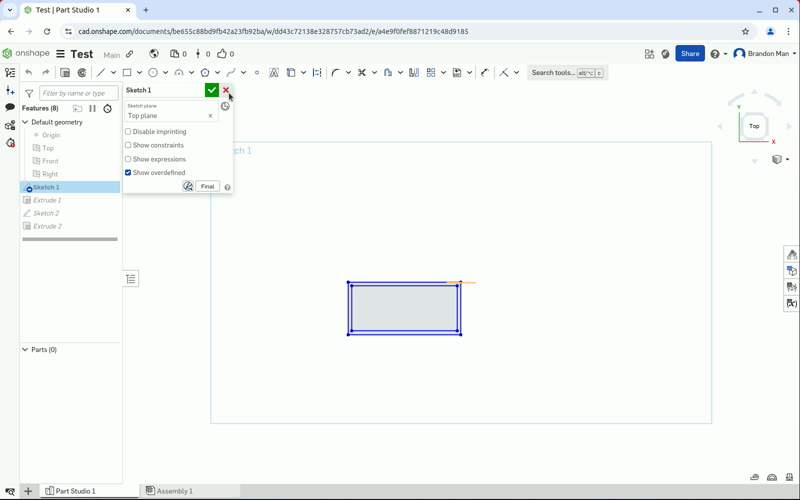
click(229, 92)
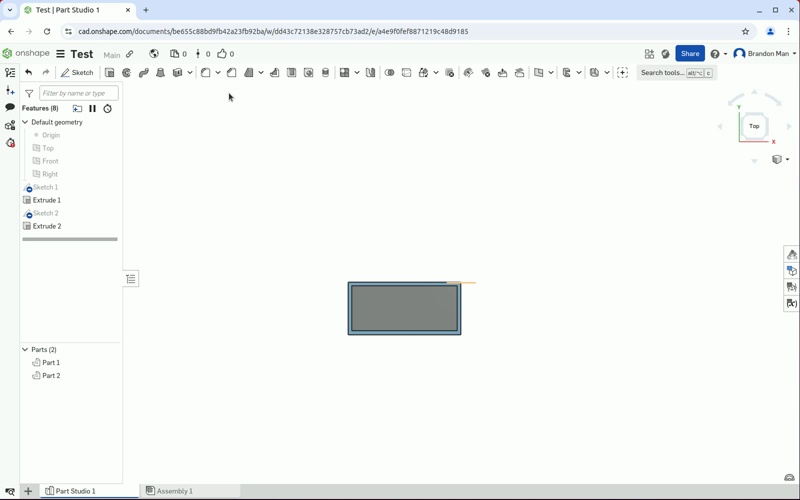
mouse_move(73, 352)
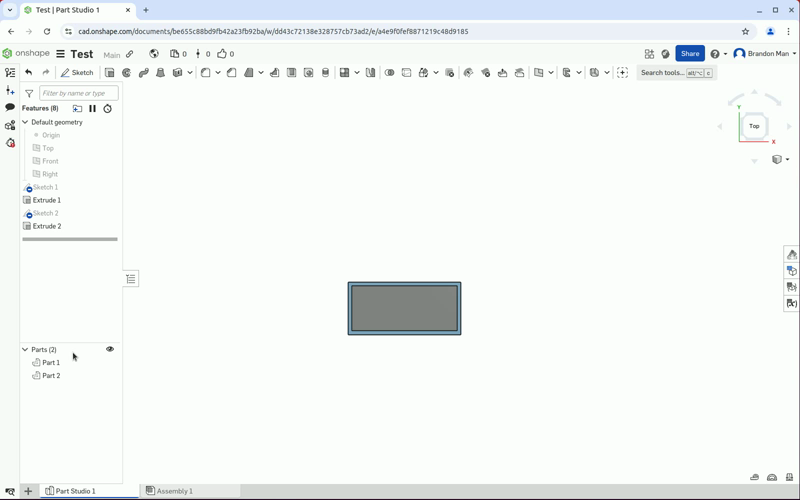
key(y)
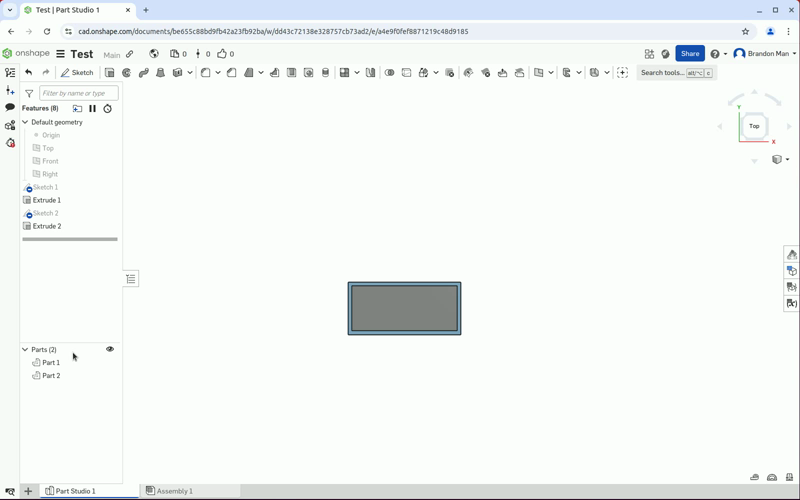
key(shift+p)
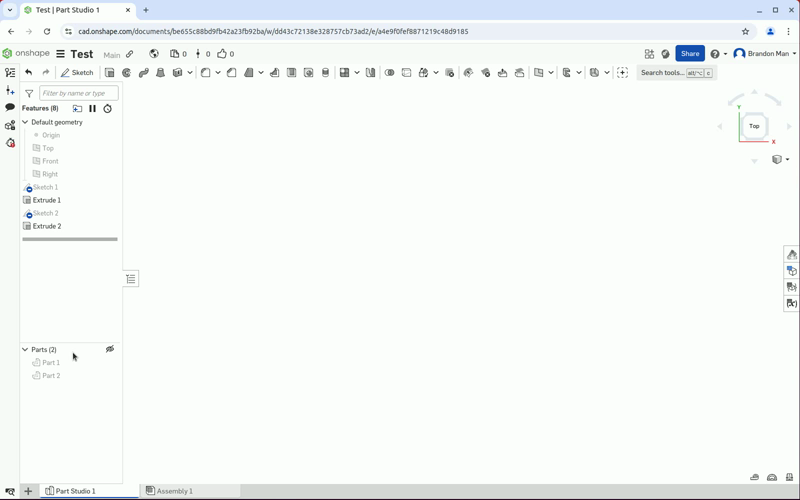
key(space)
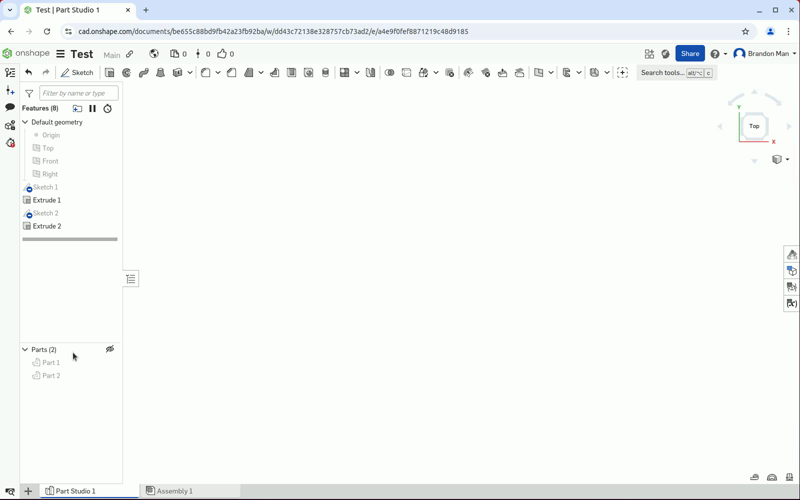
key_down(shift)
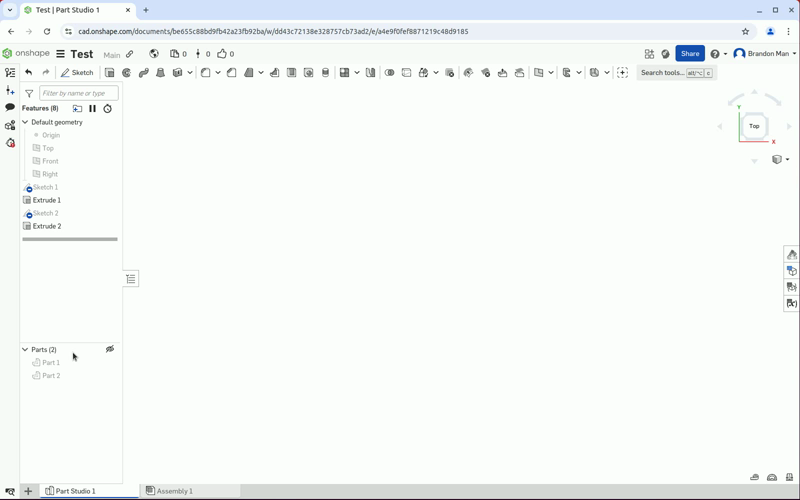
key(up)
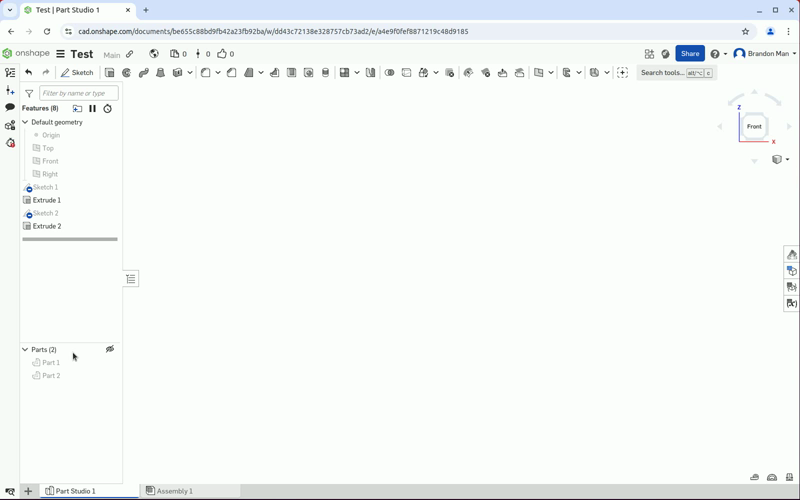
key_up(shift)
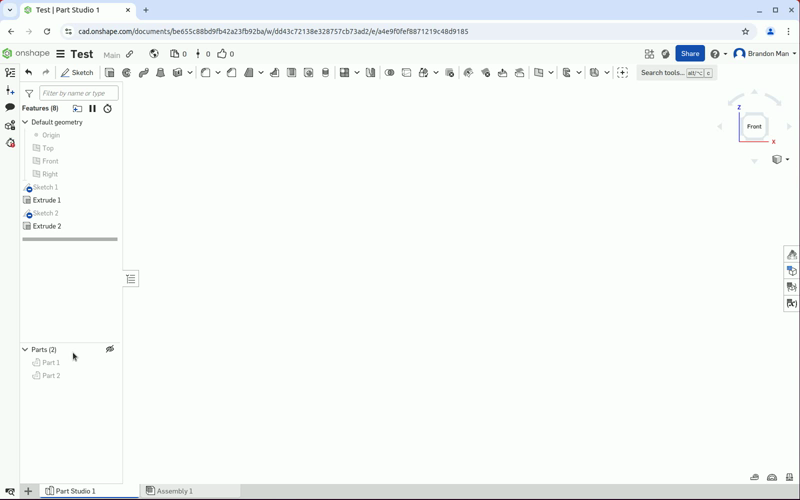
mouse_move(73, 352)
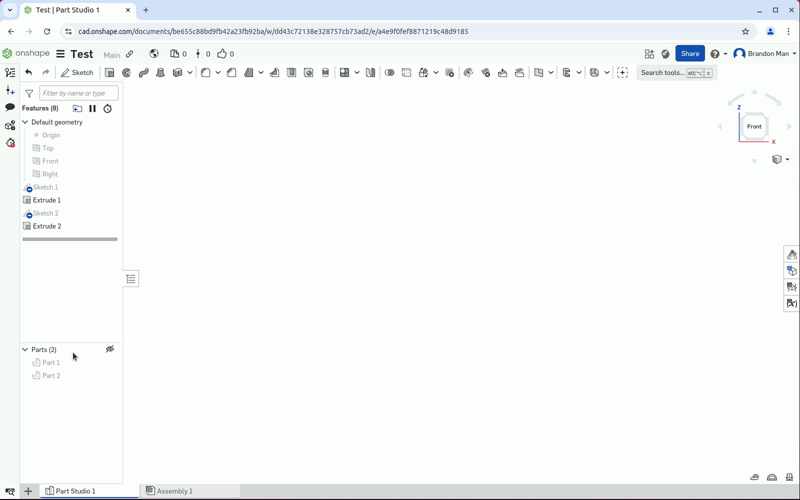
key(shift+y)
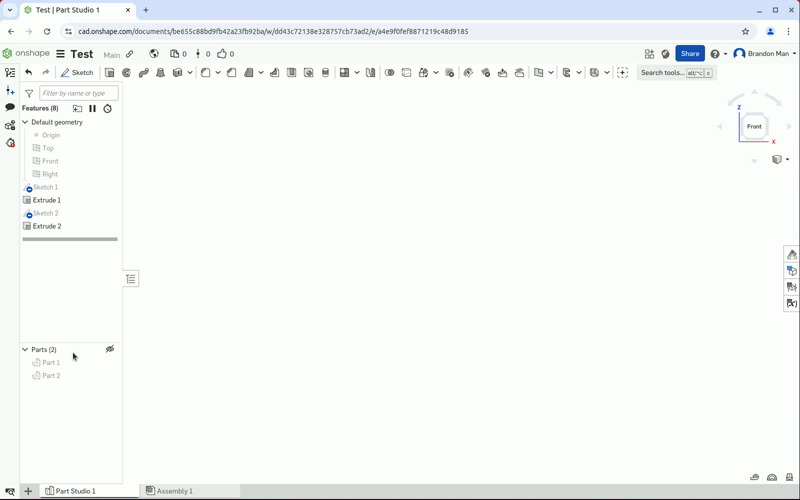
key(shift+s)
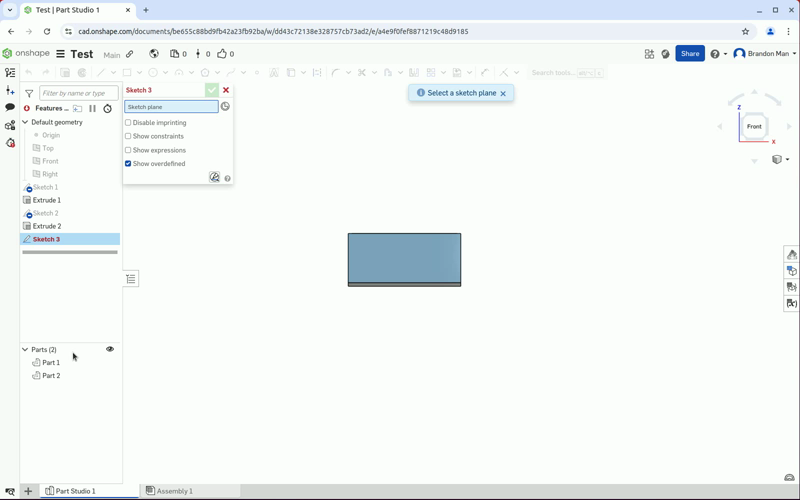
mouse_move(73, 163)
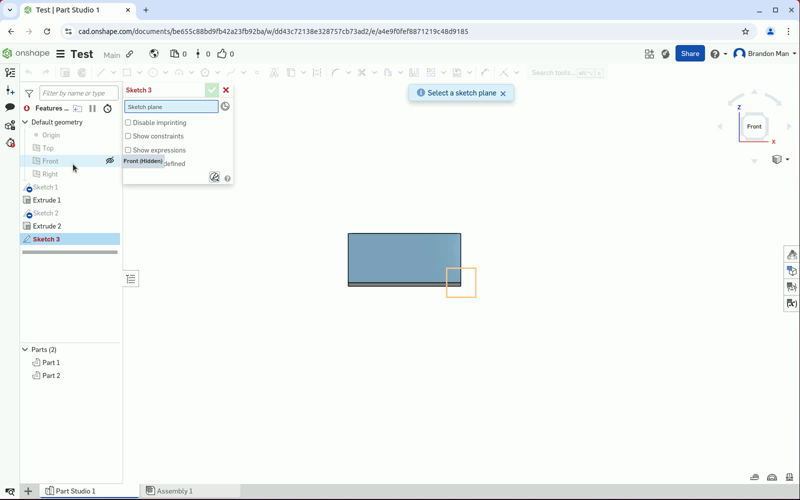
click(73, 163)
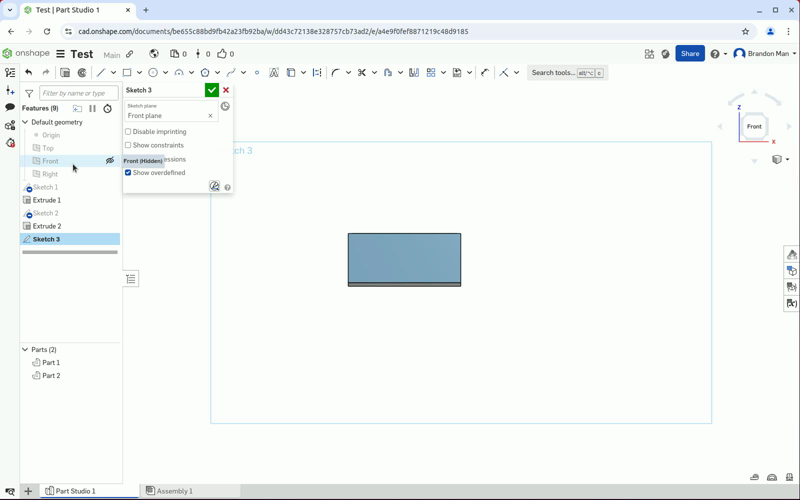
mouse_move(73, 352)
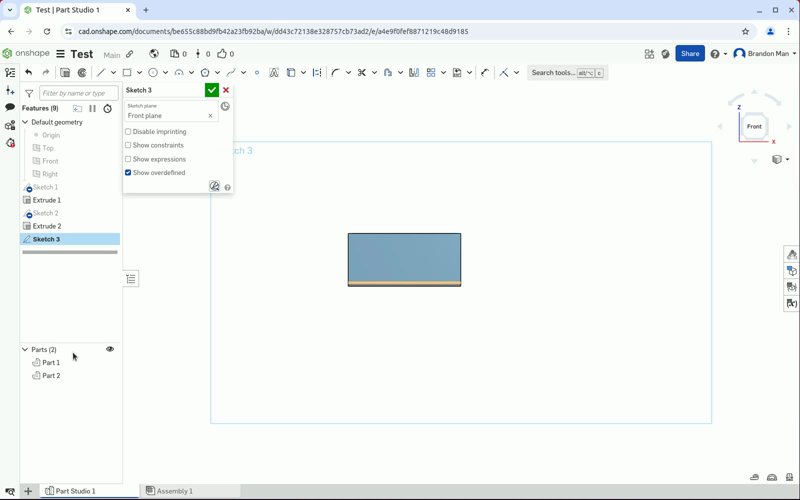
key(y)
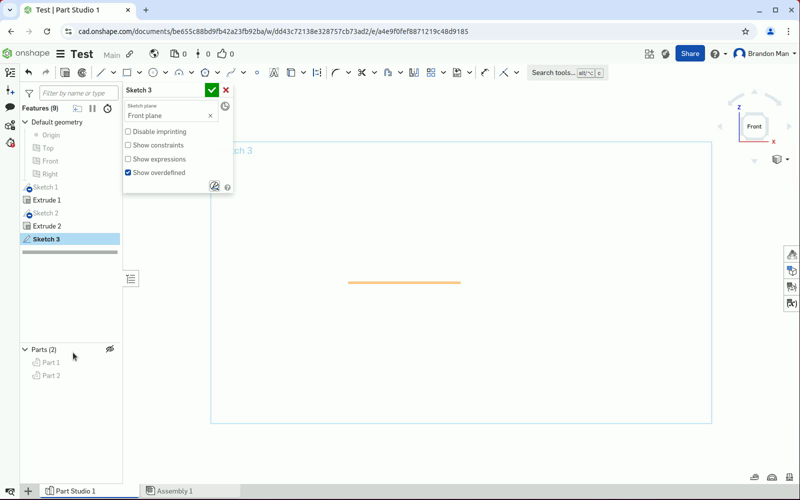
key(a)
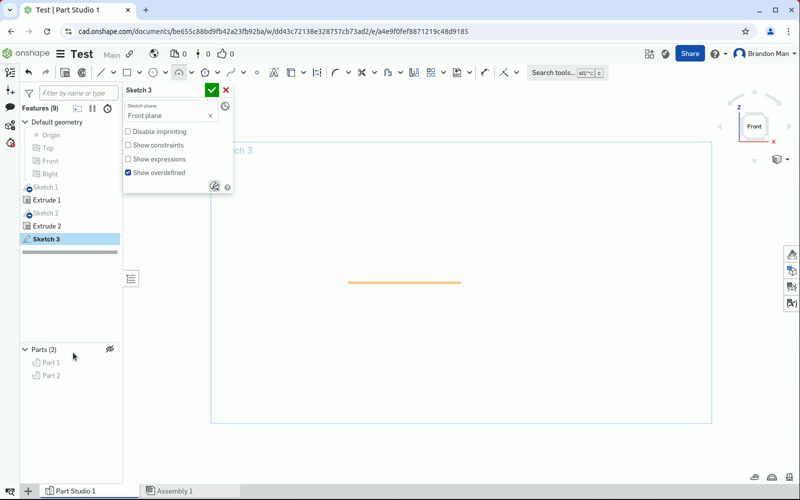
key_down(shift)
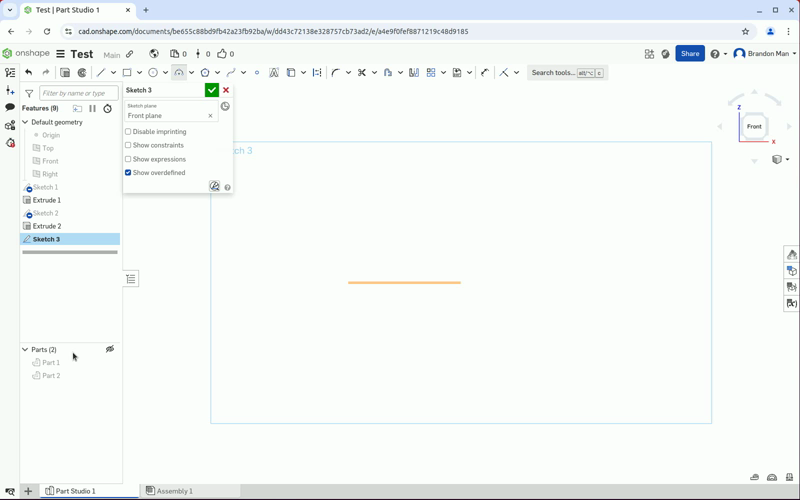
mouse_move(391, 233)
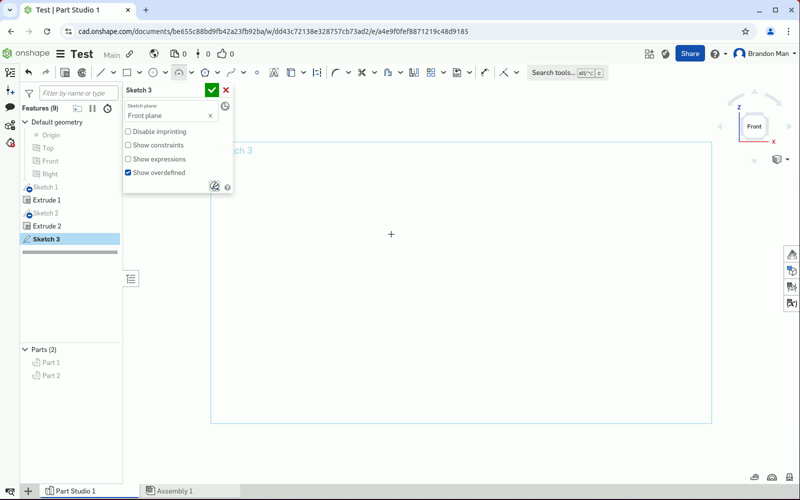
click(391, 233)
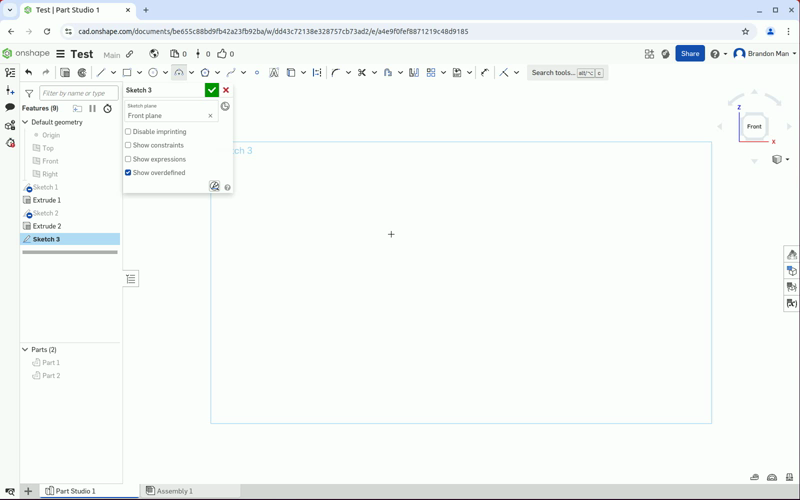
key_up(shift)
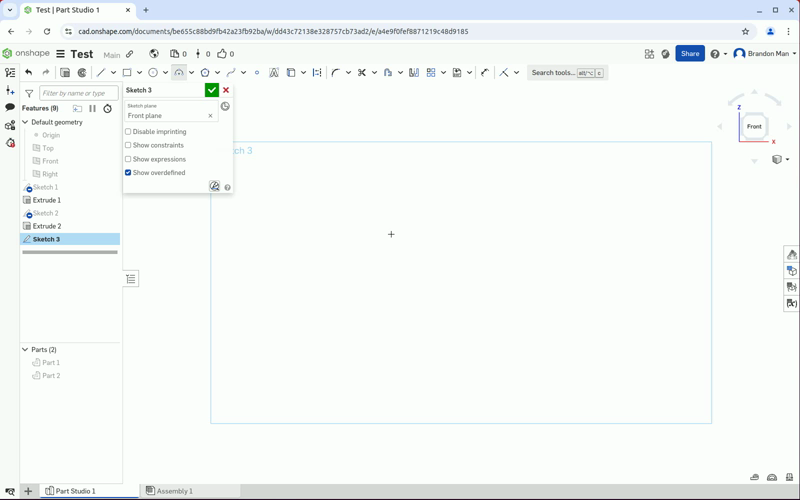
key_down(shift)
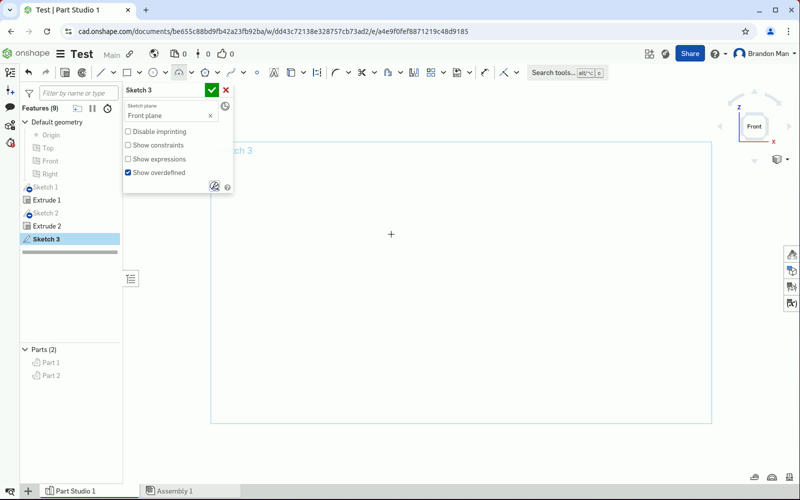
mouse_move(417, 233)
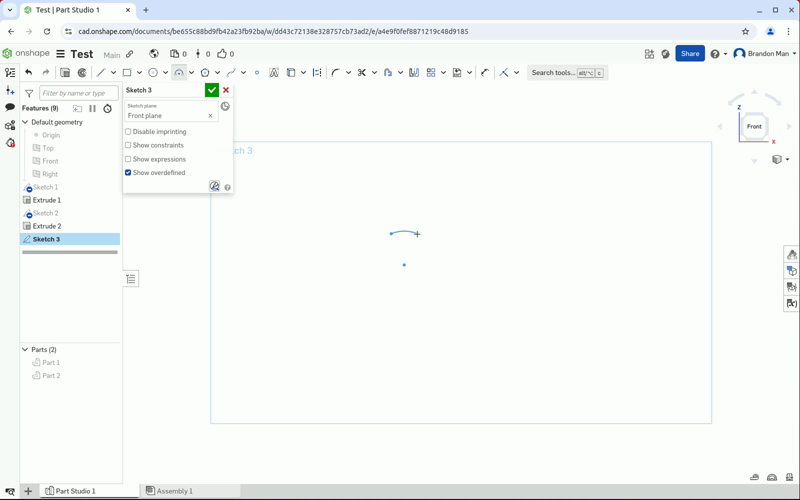
click(417, 233)
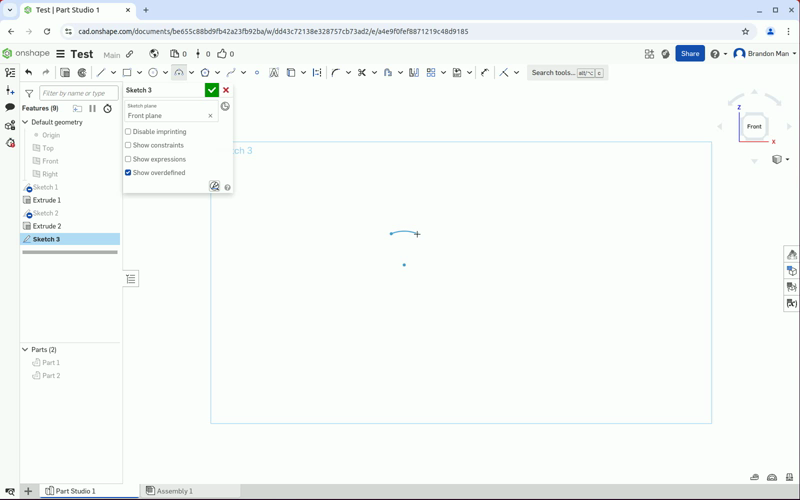
mouse_move(404, 246)
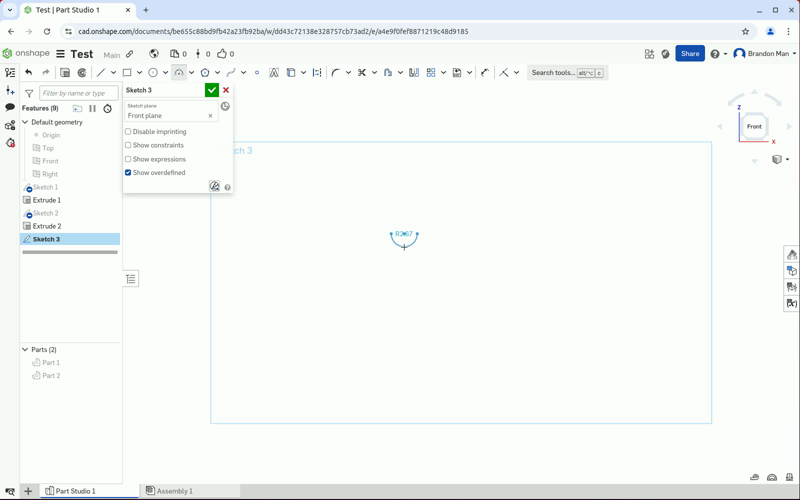
click(404, 246)
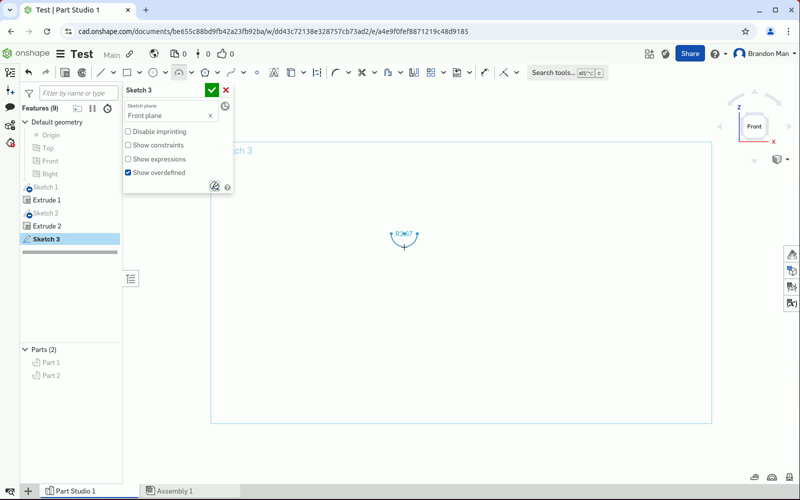
key_up(shift)
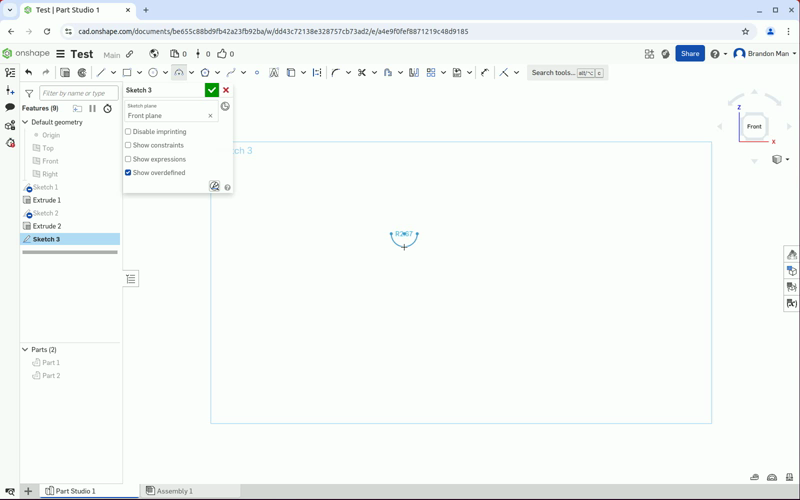
key(esc)
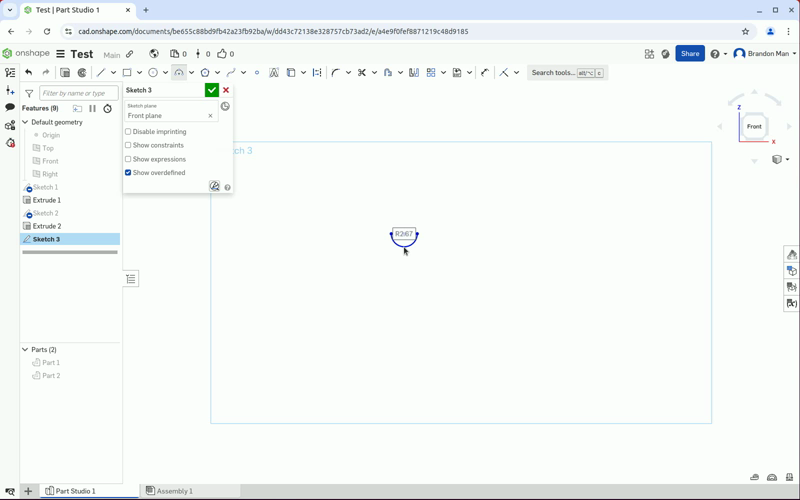
key(l)
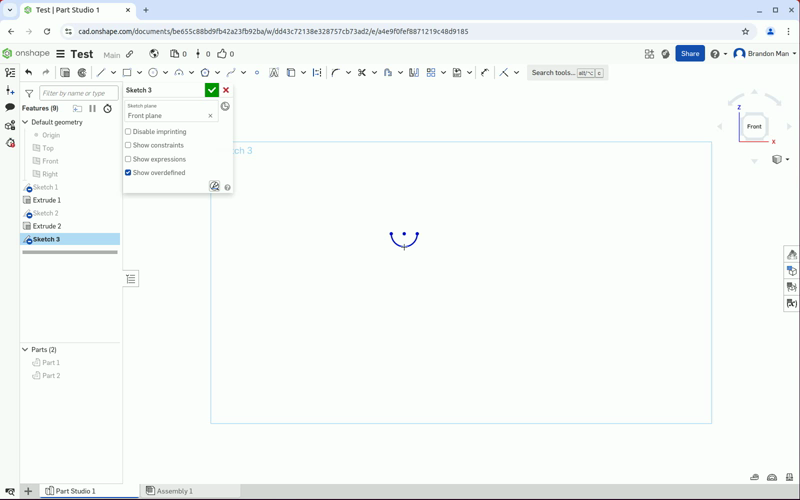
mouse_move(417, 233)
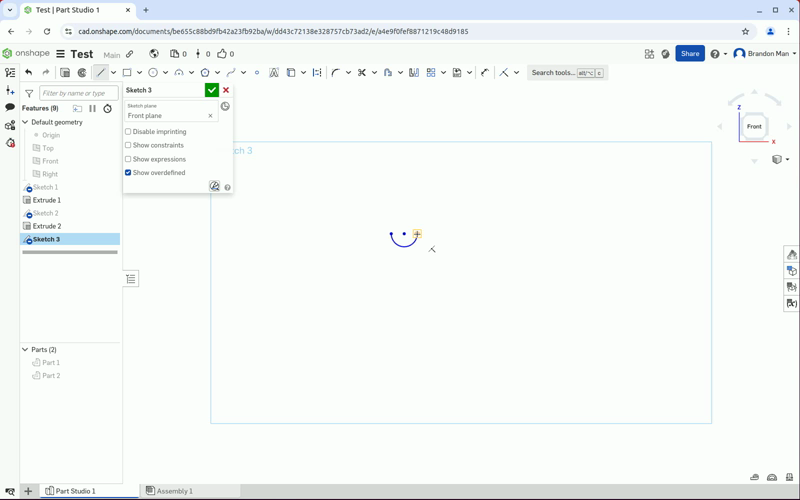
click(417, 233)
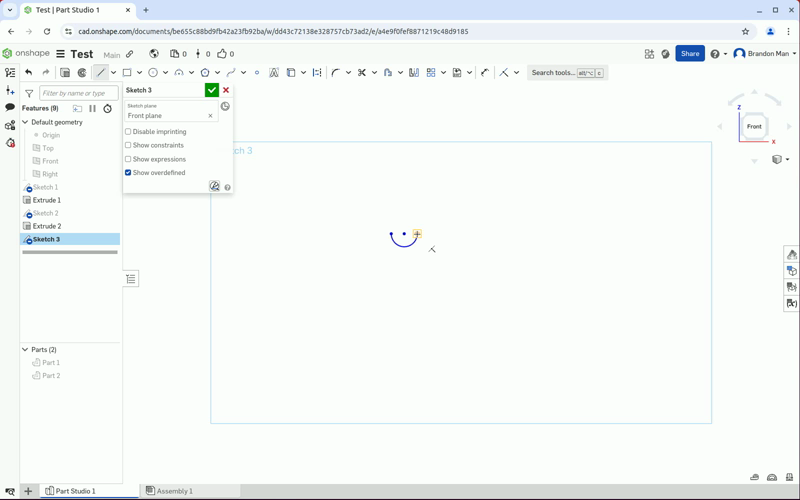
mouse_move(447, 233)
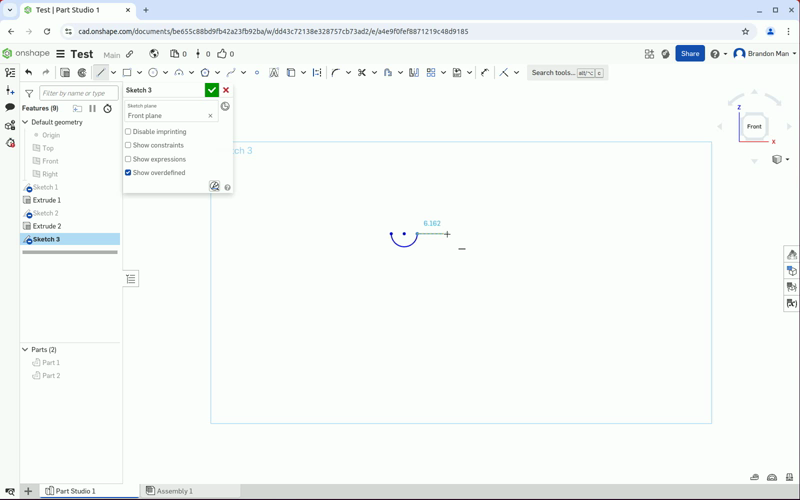
key_down(shift)
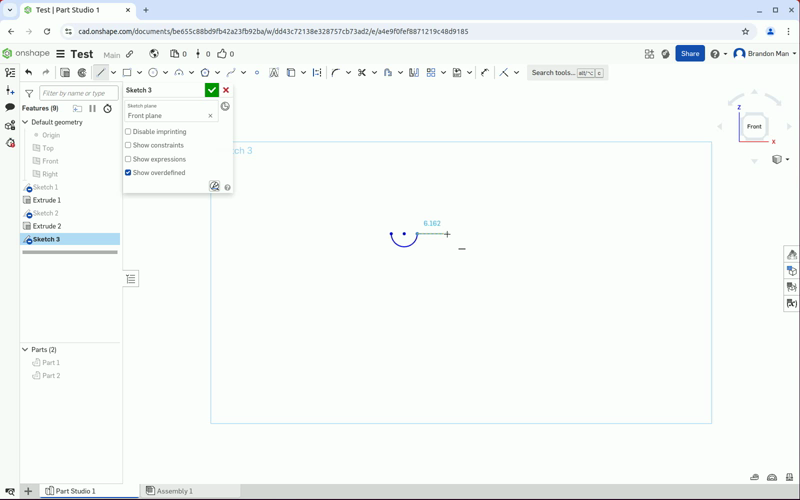
mouse_move(391, 233)
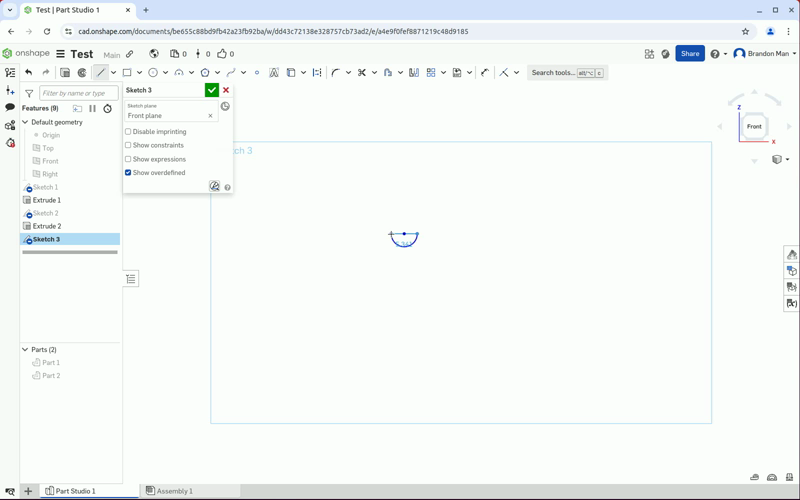
key_up(shift)
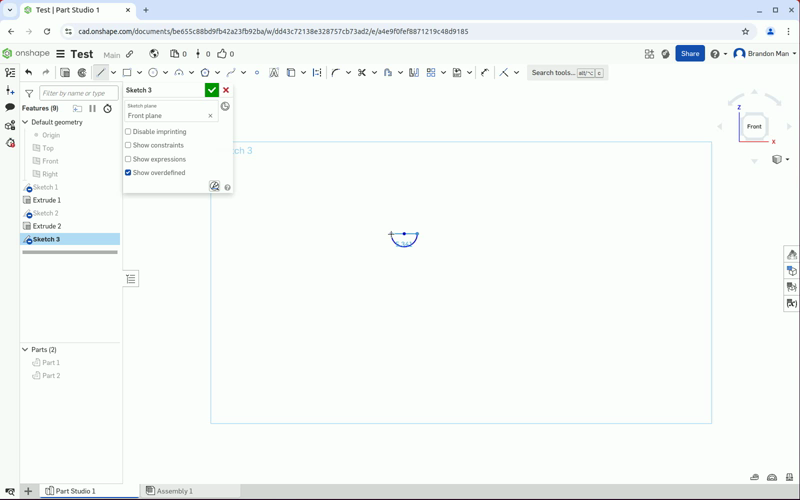
click(391, 233)
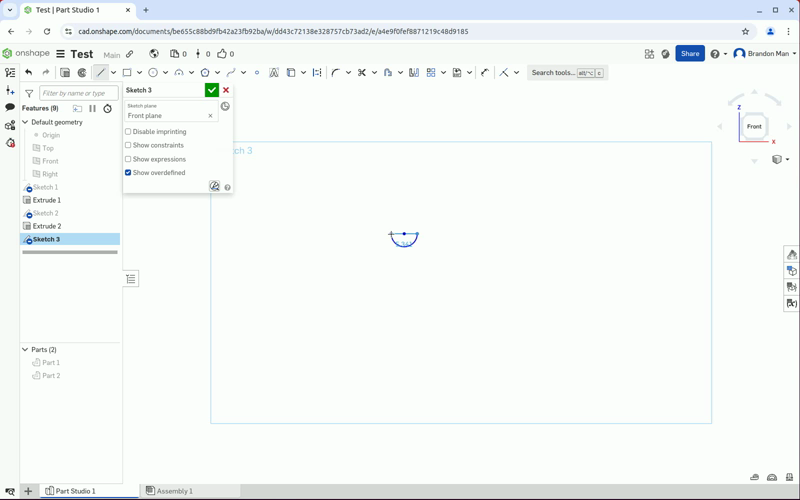
key(esc)
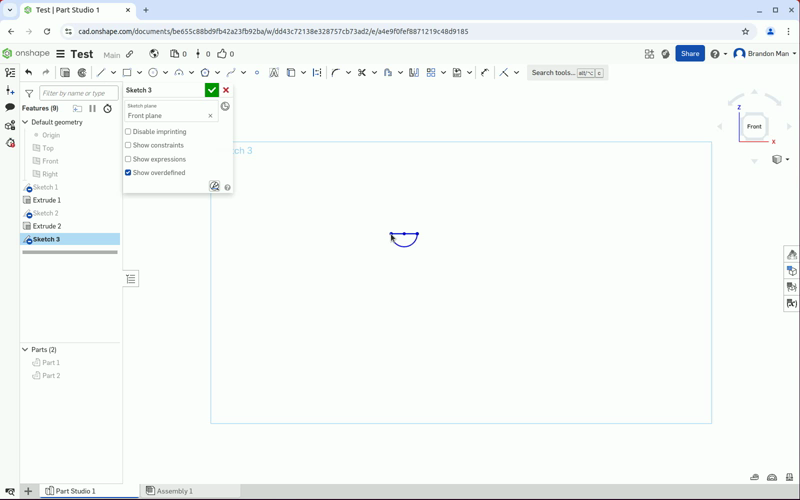
mouse_move(394, 239)
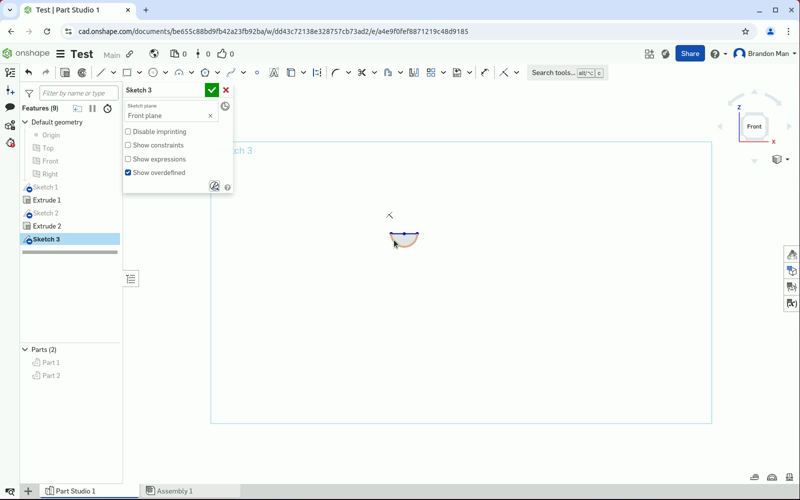
scroll(6)
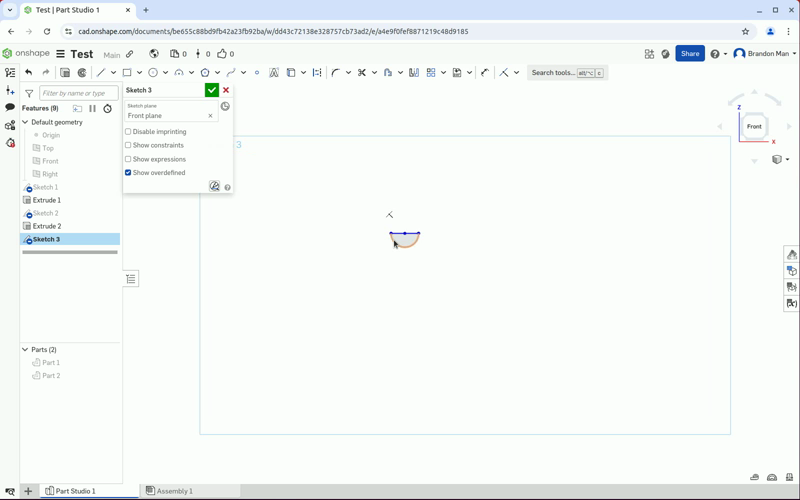
scroll(6)
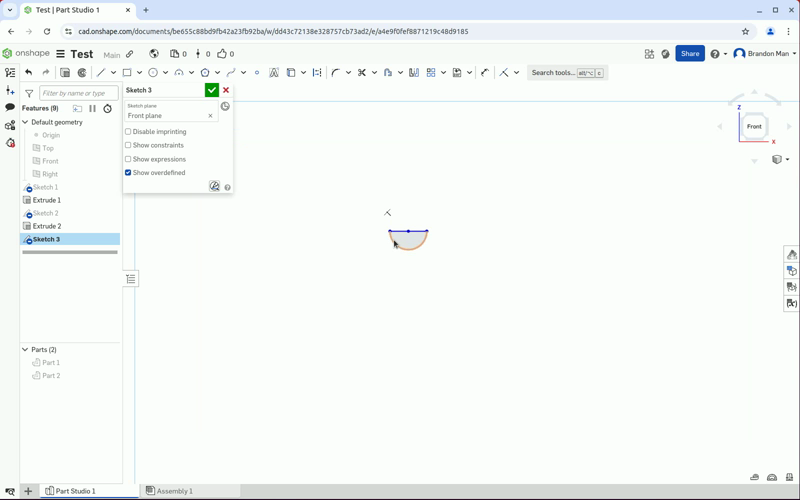
scroll(6)
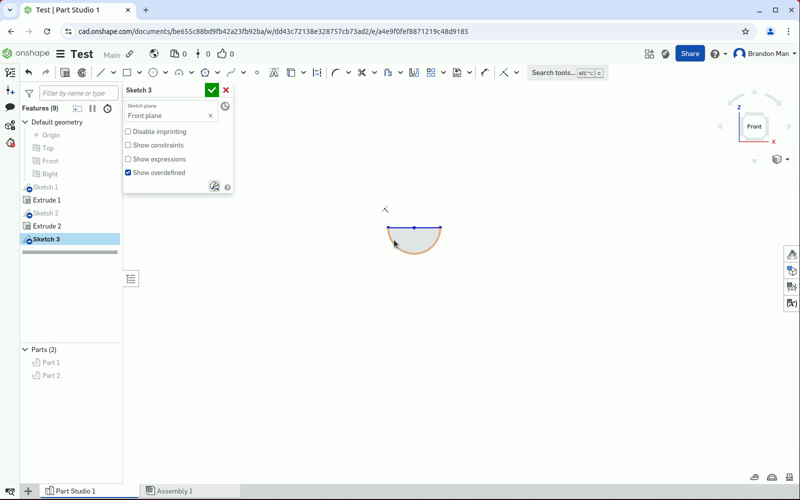
scroll(6)
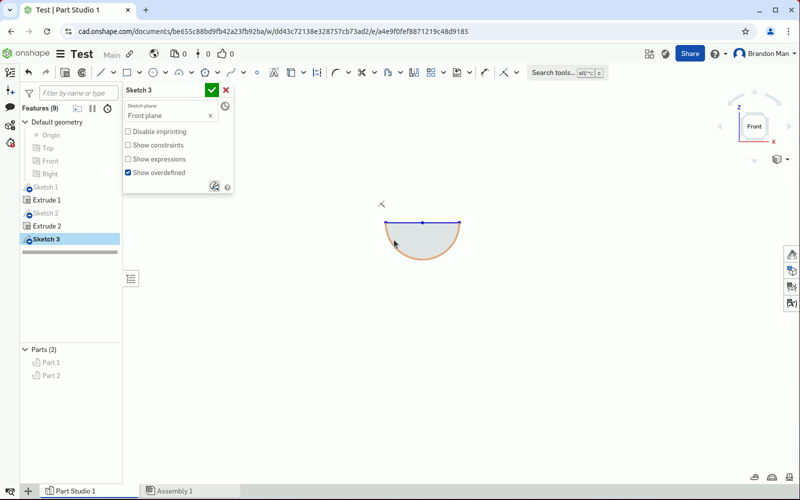
scroll(6)
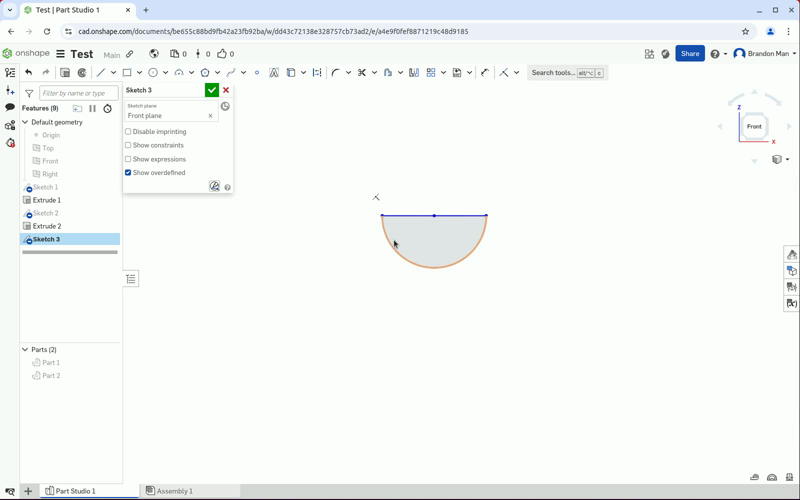
scroll(6)
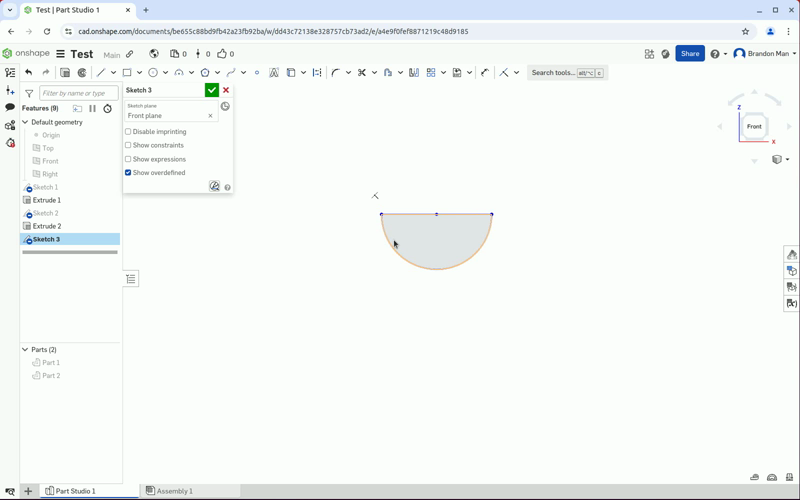
scroll(6)
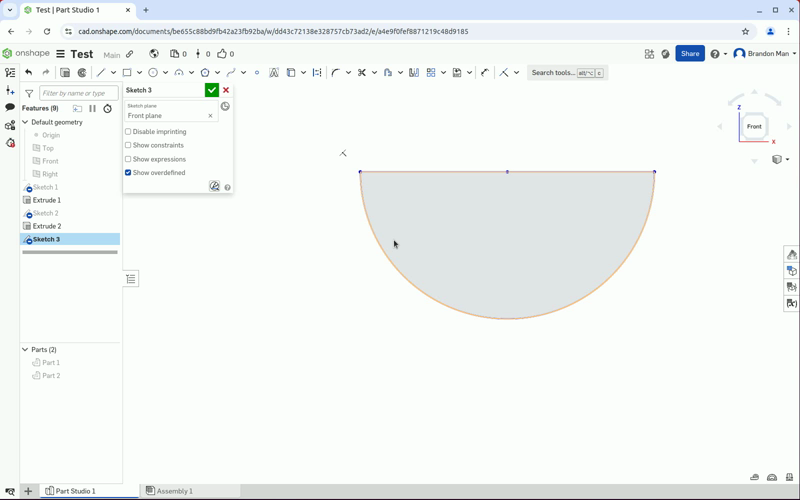
click(394, 239)
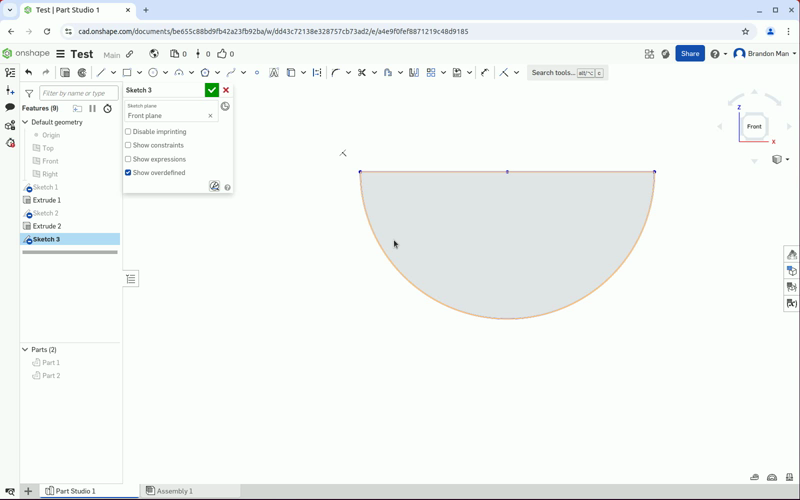
scroll(-6)
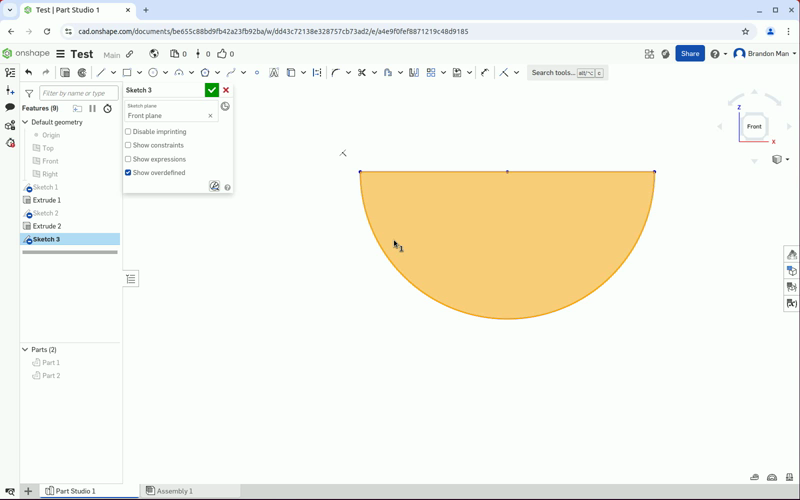
scroll(-6)
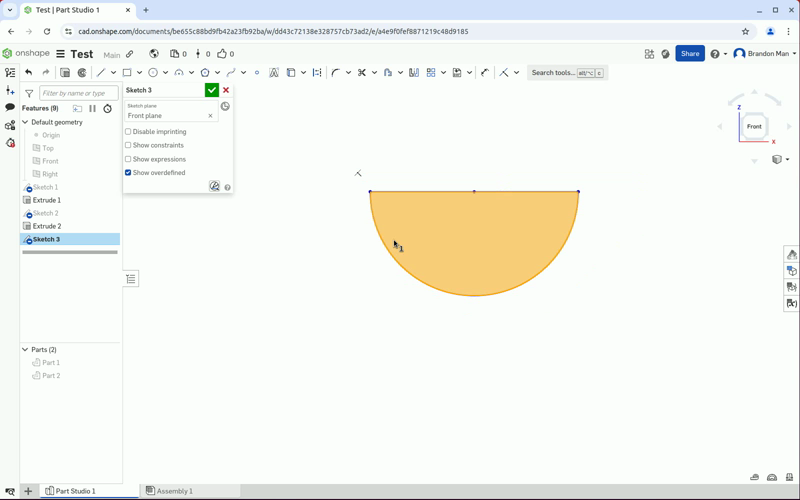
scroll(-6)
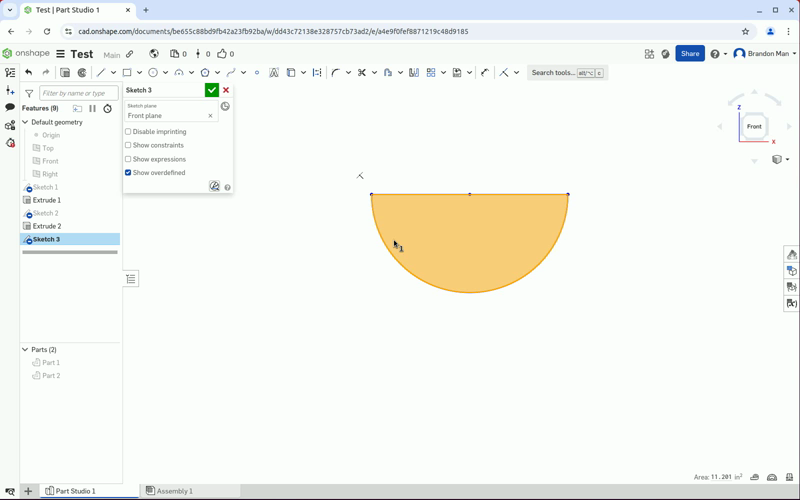
scroll(-6)
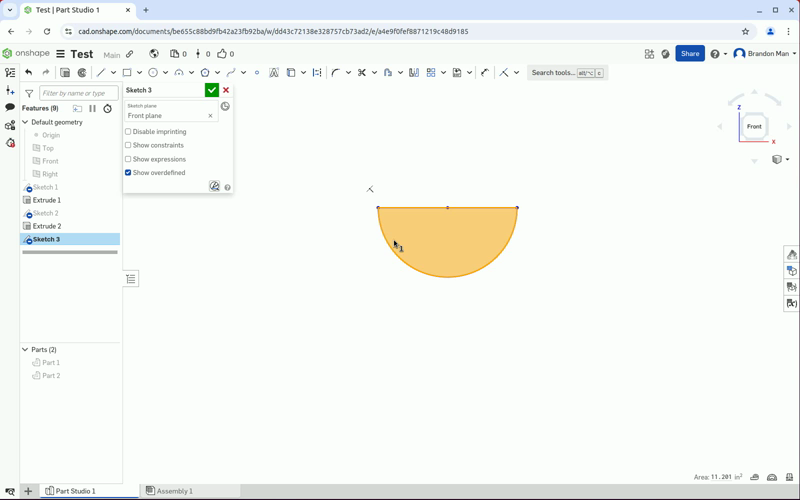
scroll(-6)
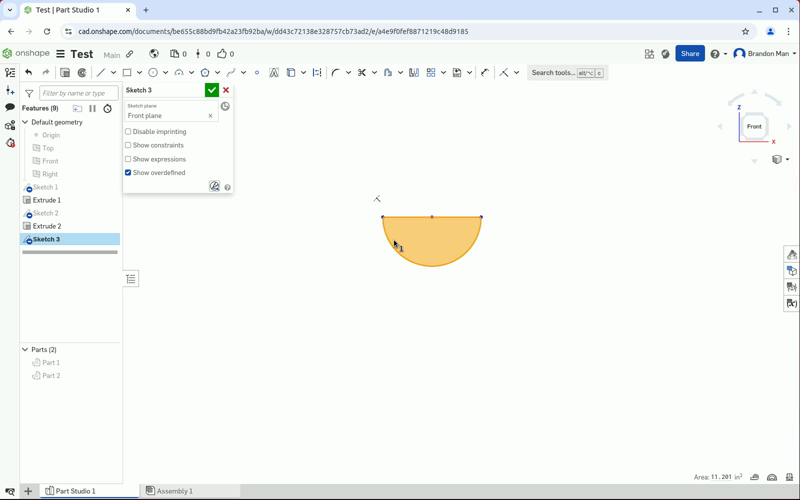
scroll(-6)
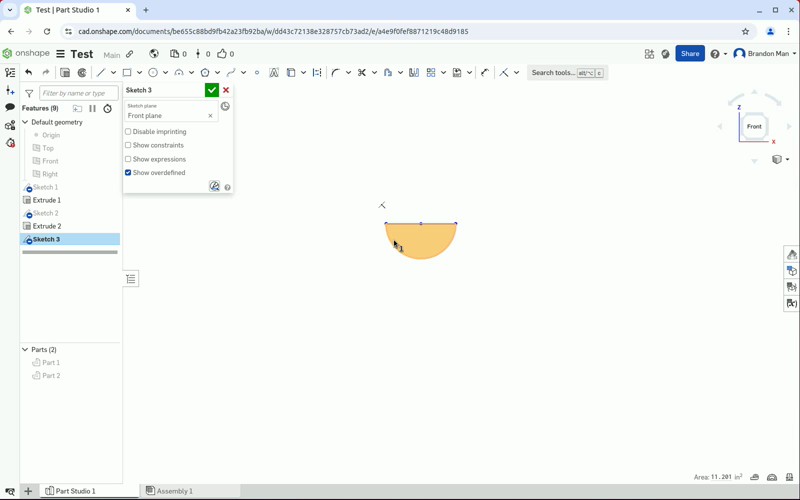
scroll(-6)
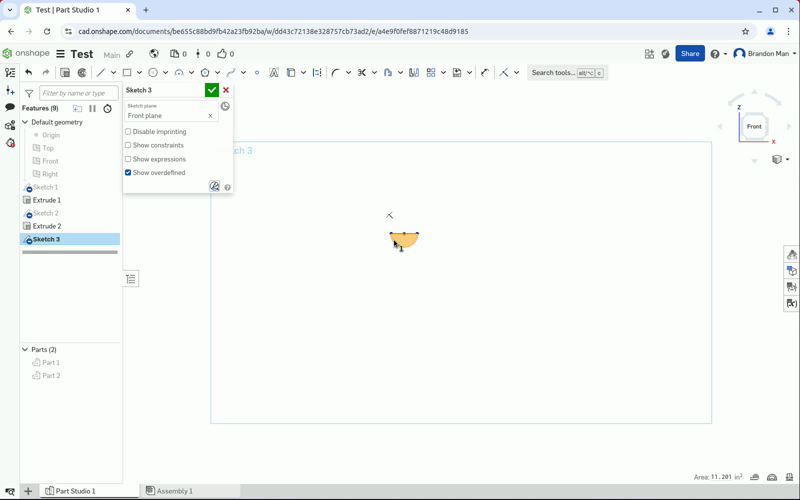
mouse_move(73, 352)
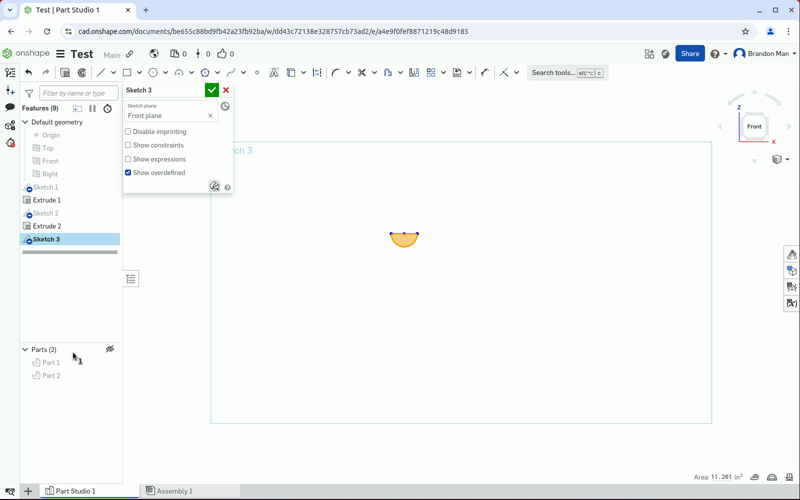
key(shift+y)
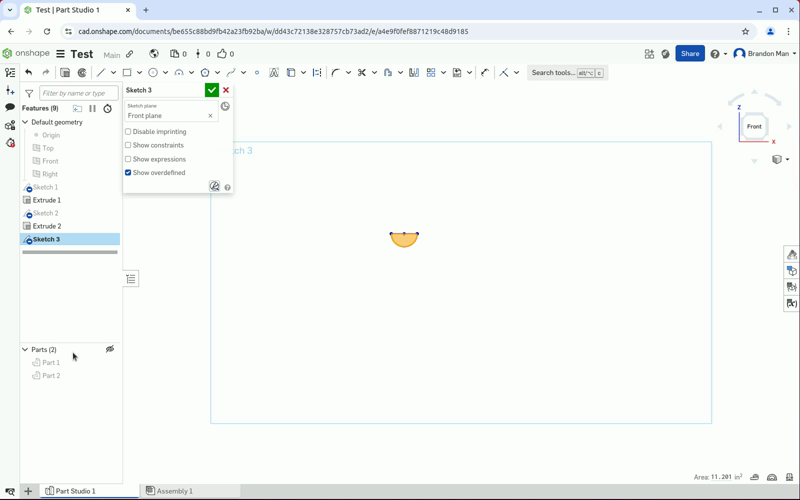
key(shift+e)
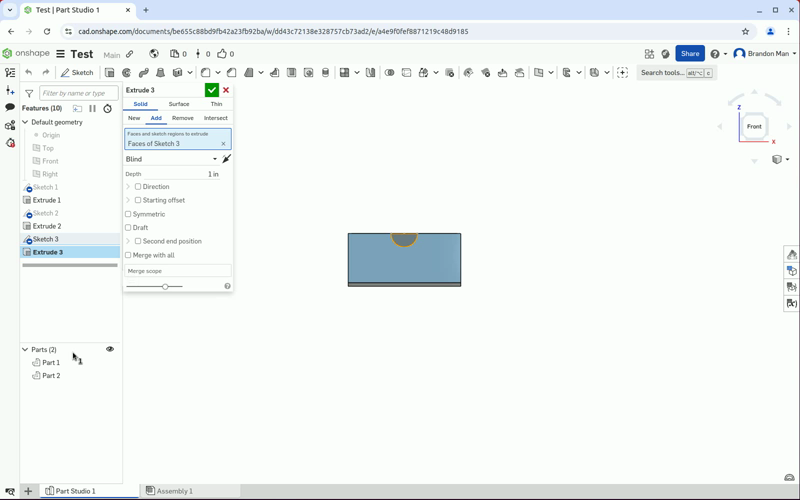
mouse_move(143, 106)
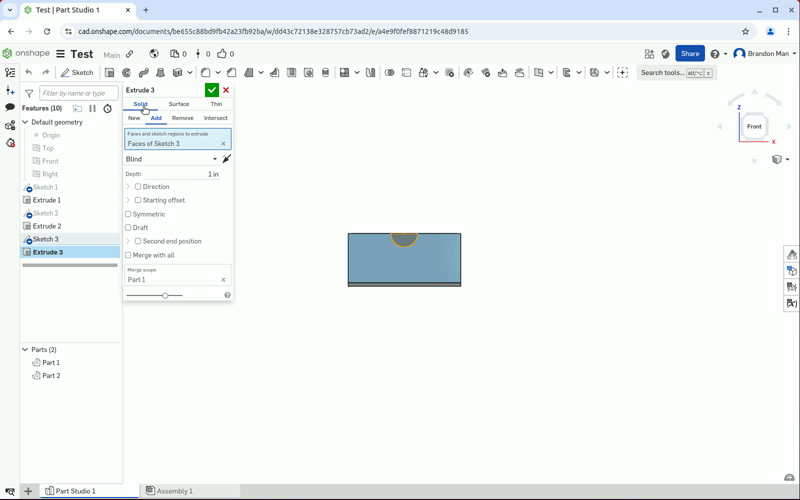
click(143, 106)
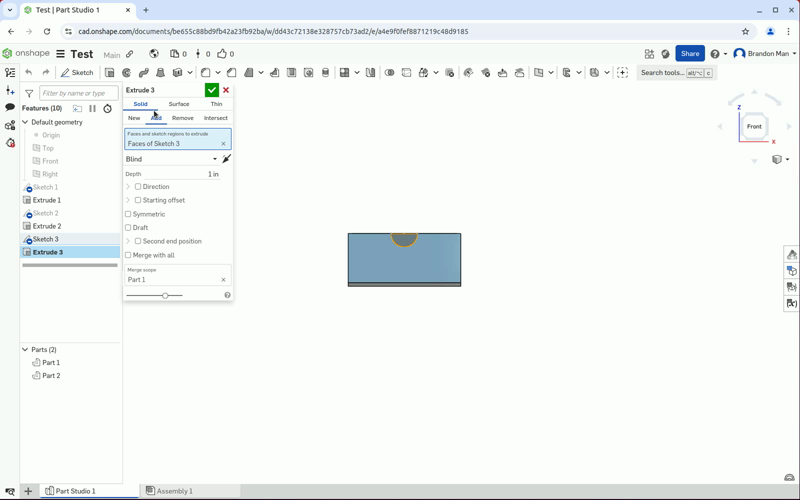
mouse_move(186, 120)
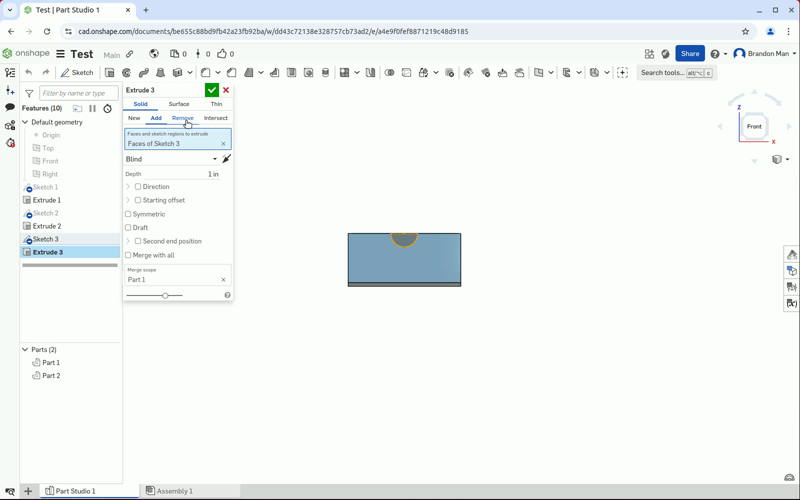
click(186, 120)
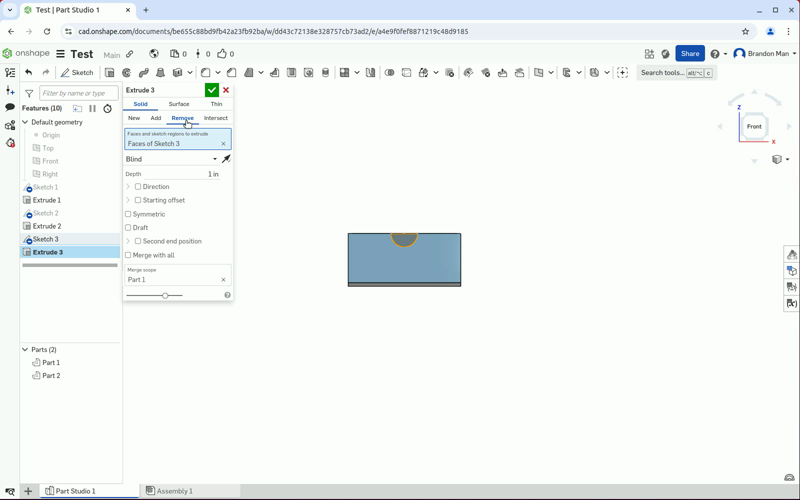
key(tab, 4)
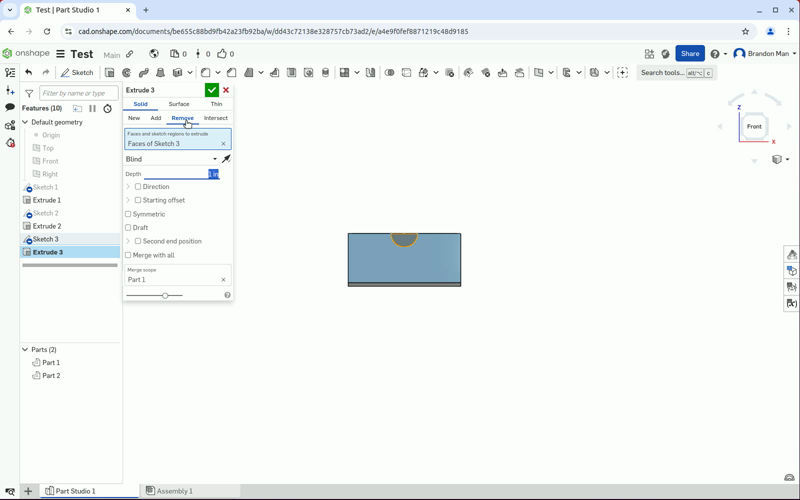
text(-11.313)
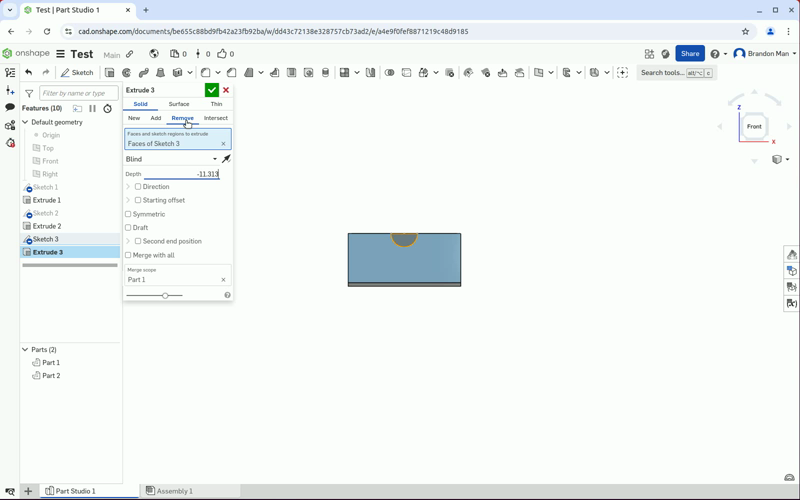
key(tab, 6)
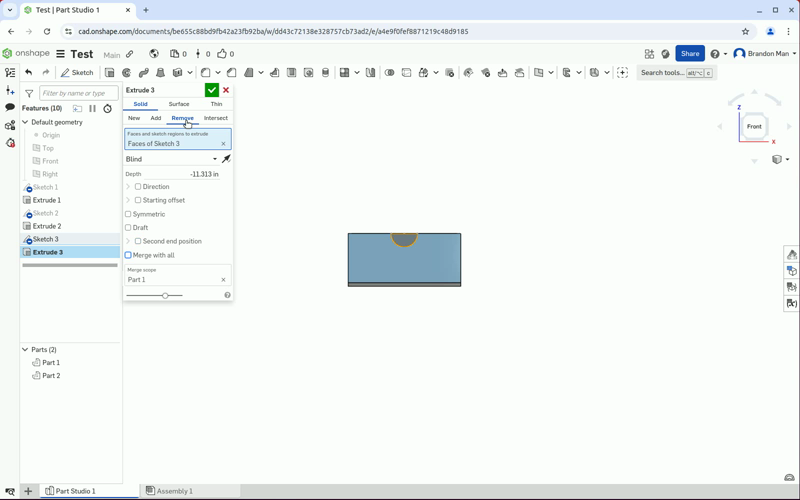
key(space)
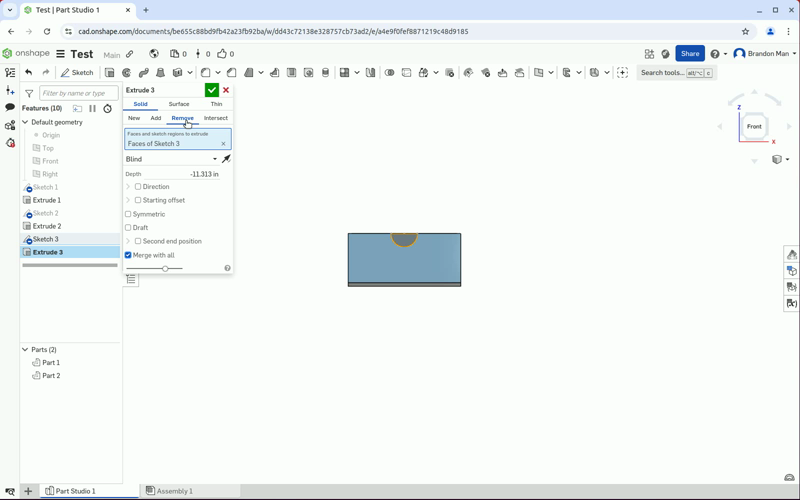
key(enter)
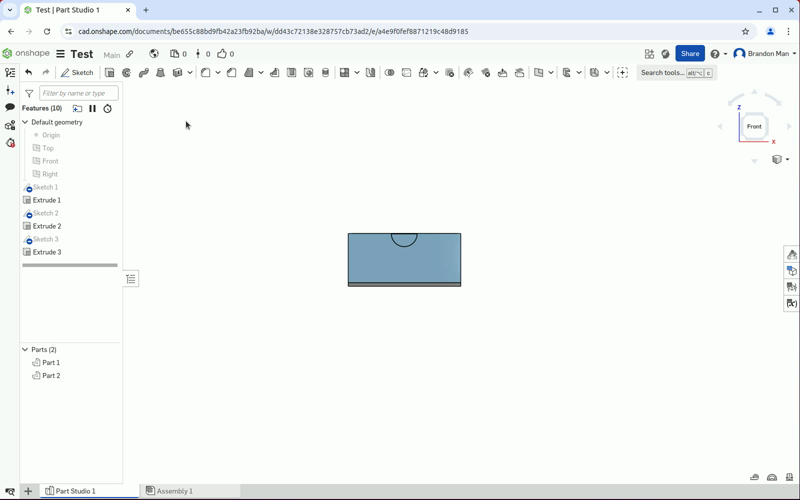
key(shift+h)
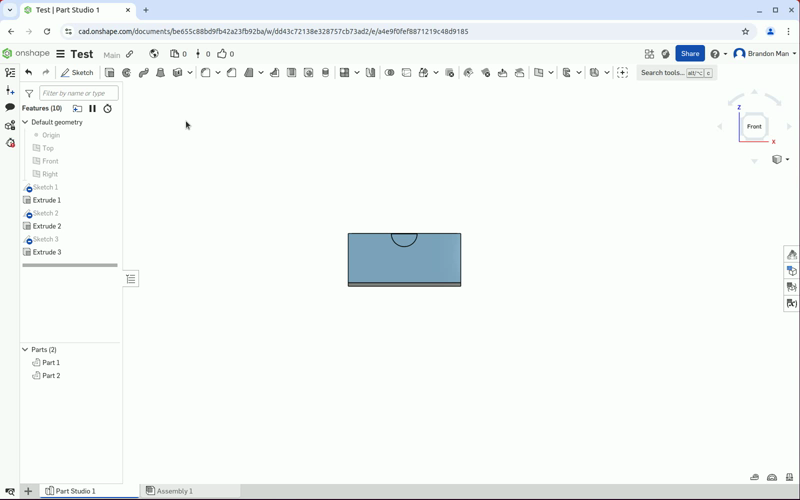
key(shift+h)
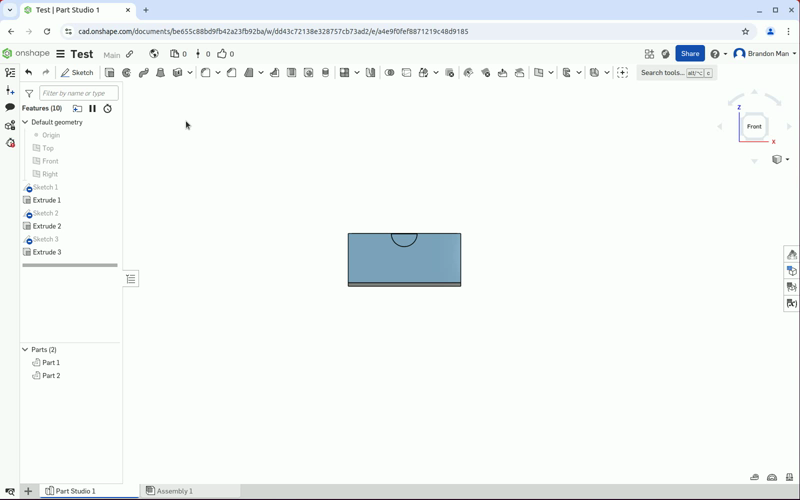
mouse_move(73, 189)
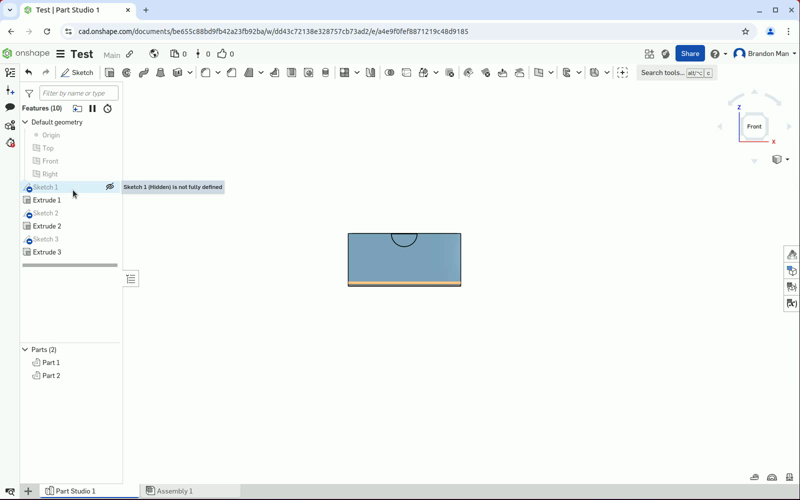
click(73, 189)
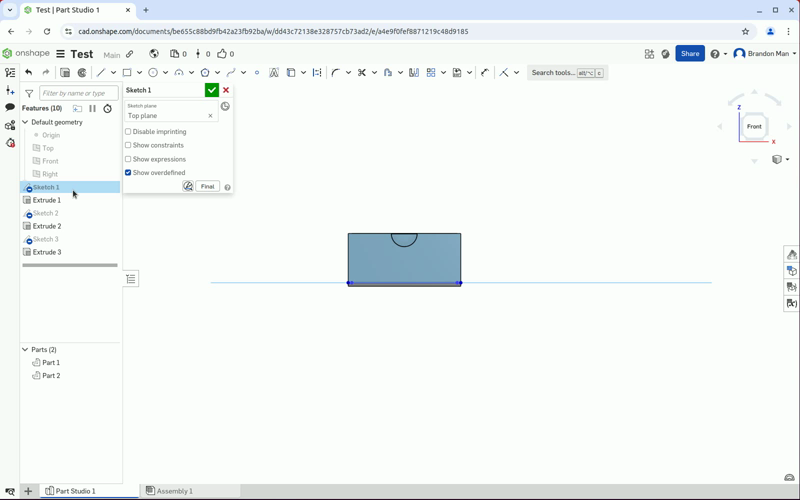
mouse_move(229, 92)
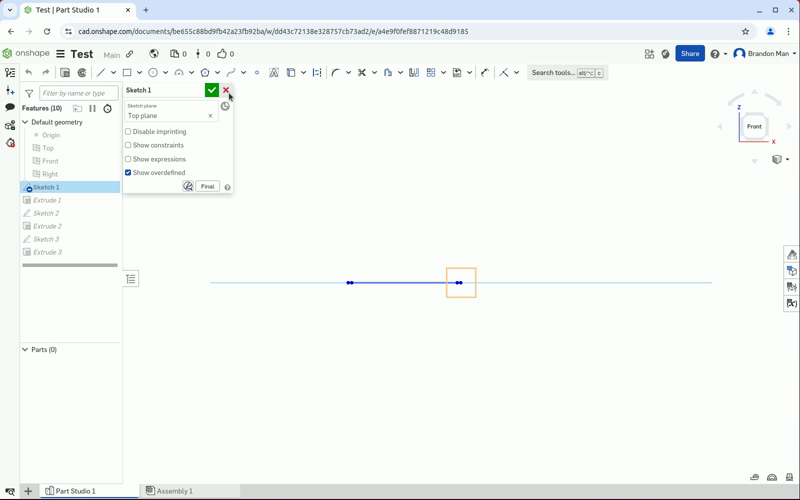
click(229, 92)
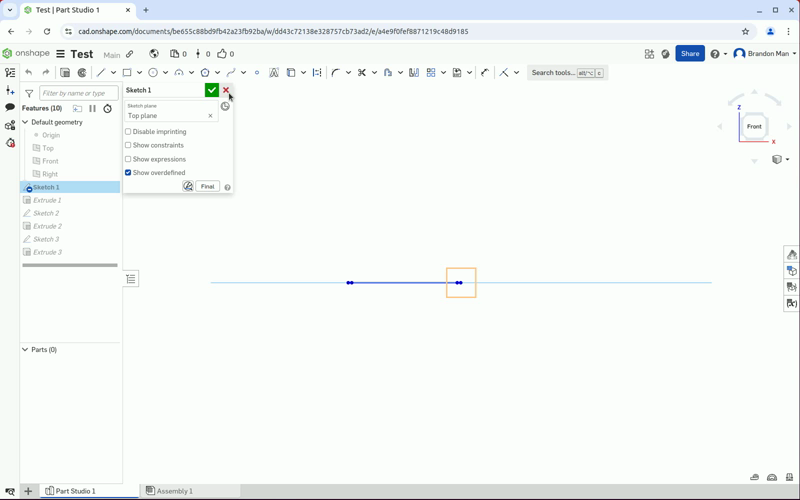
key(shift+s)
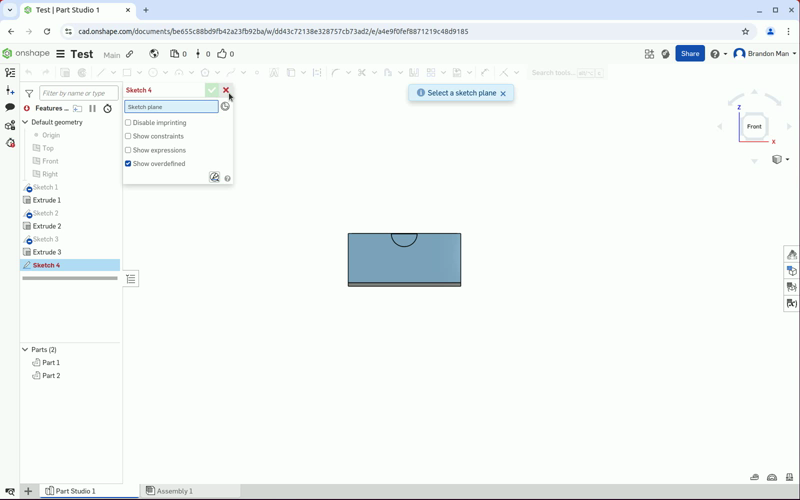
mouse_move(73, 163)
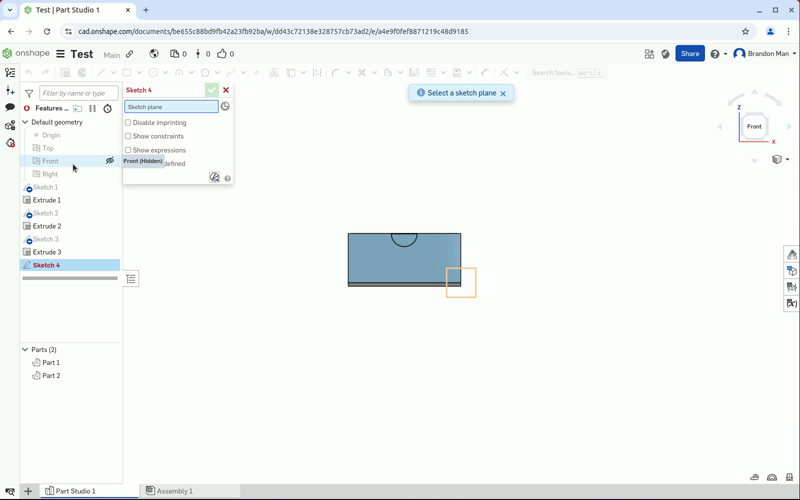
click(73, 163)
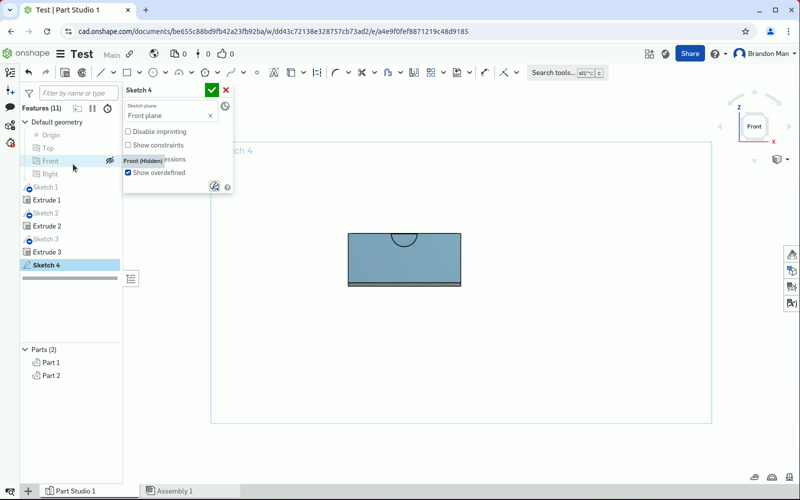
mouse_move(73, 352)
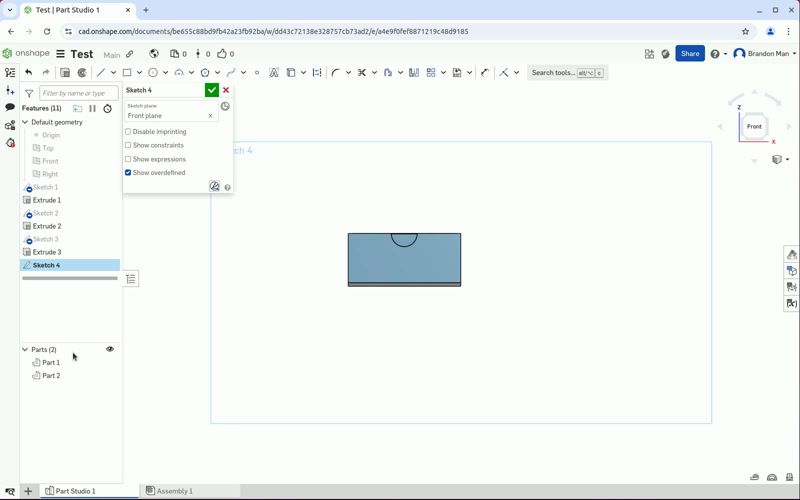
key(y)
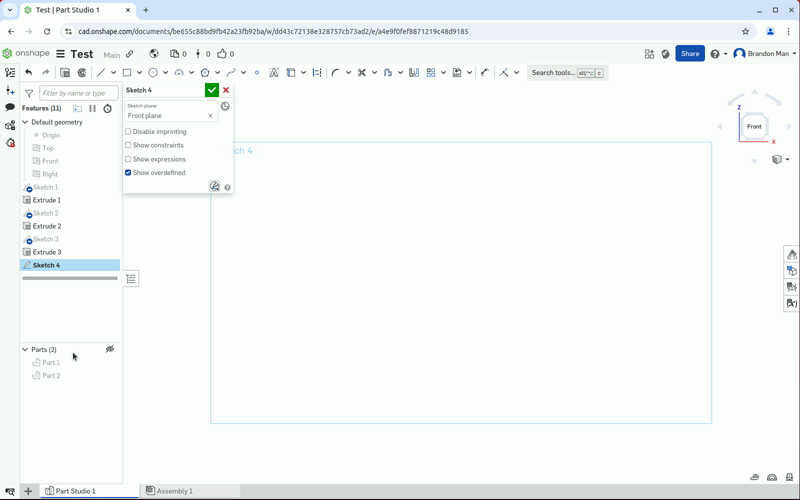
key(a)
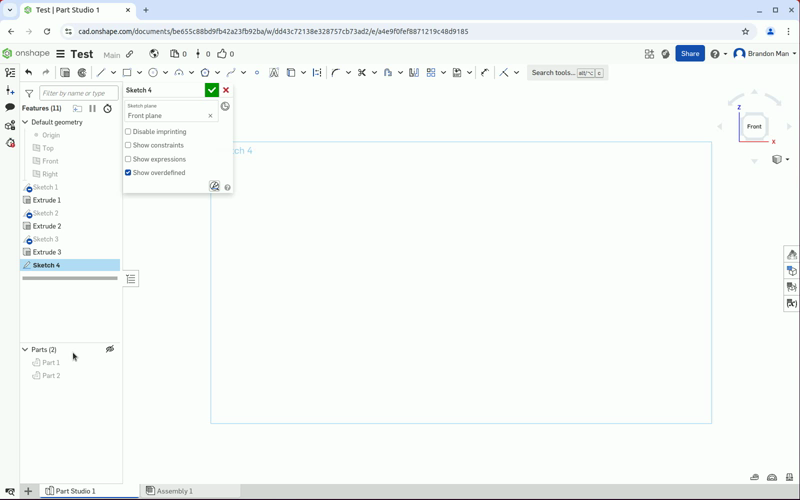
key_down(shift)
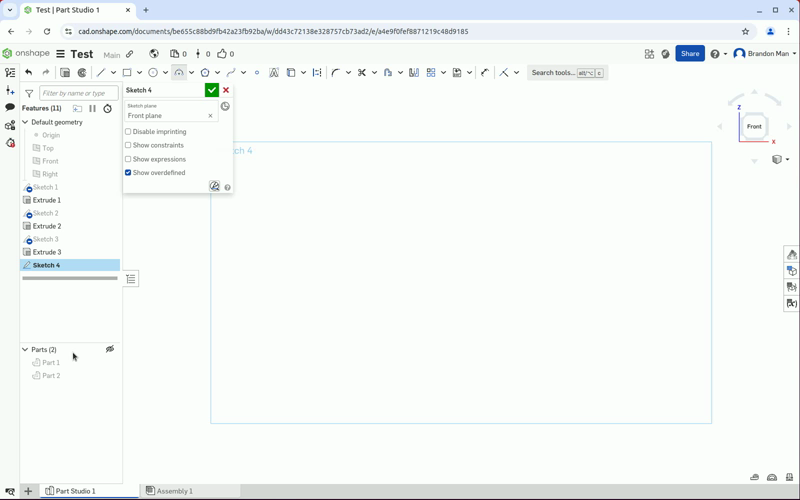
mouse_move(391, 233)
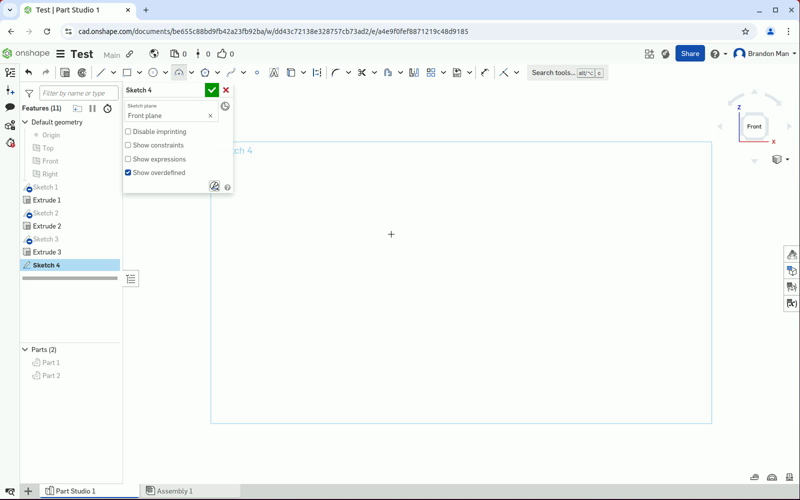
click(391, 233)
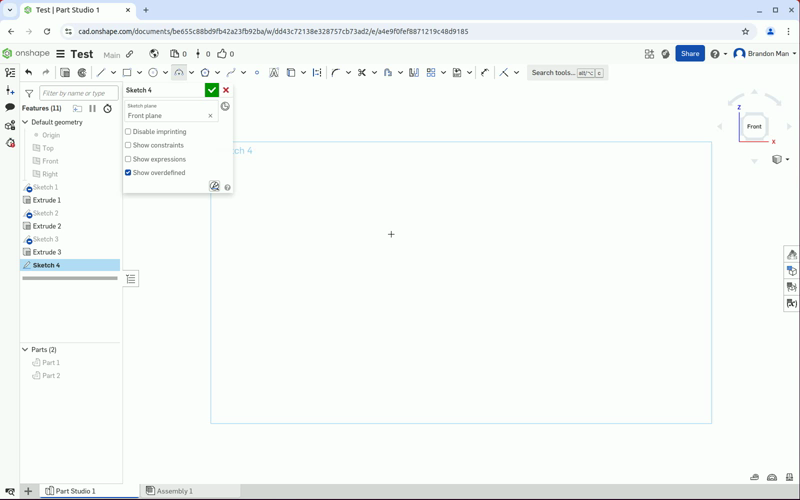
key_up(shift)
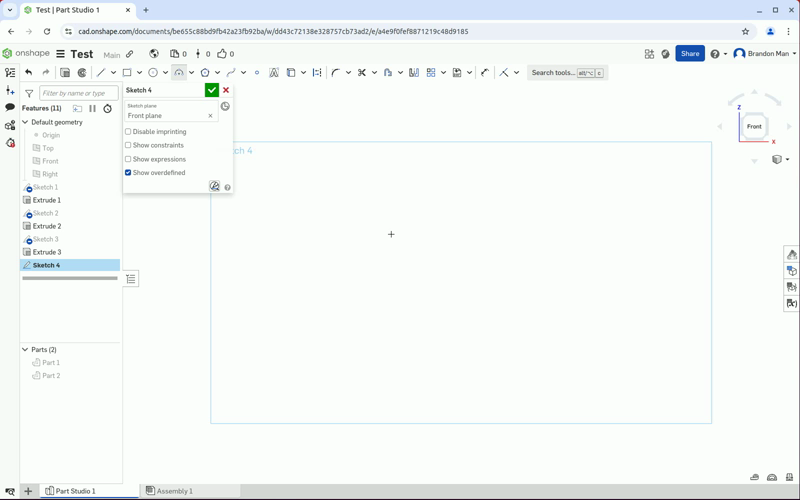
key_down(shift)
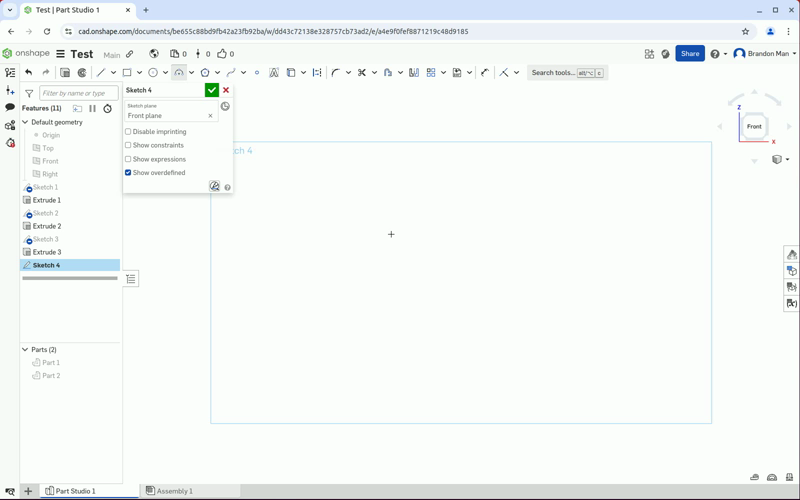
mouse_move(417, 233)
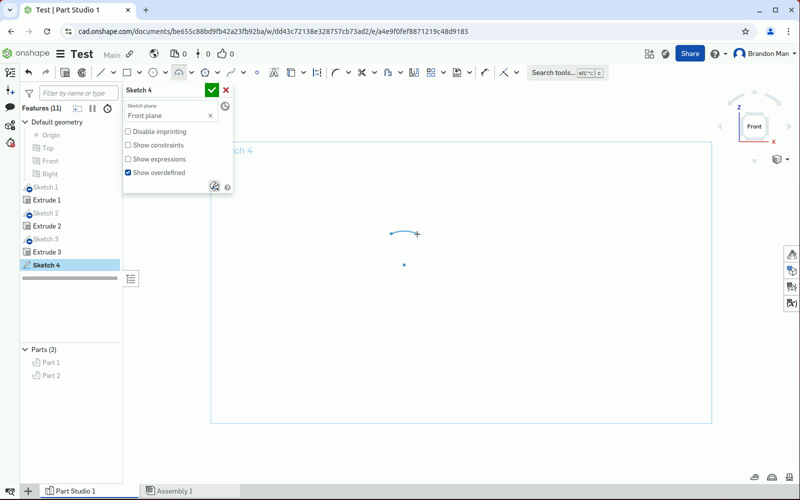
click(417, 233)
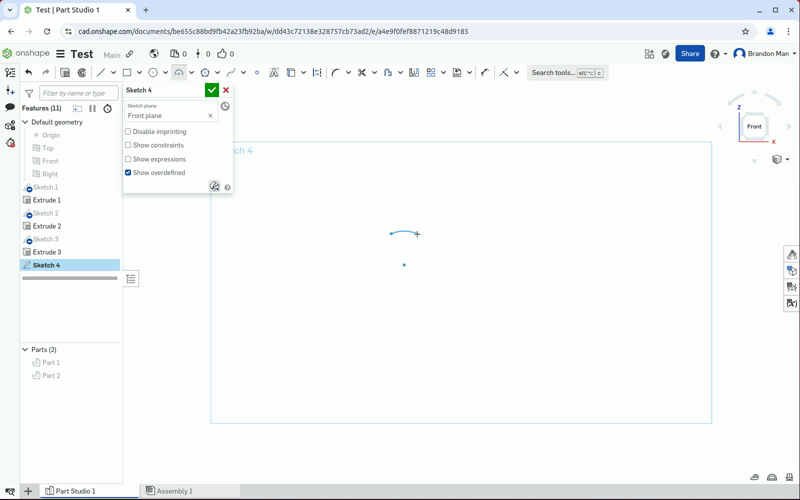
mouse_move(404, 246)
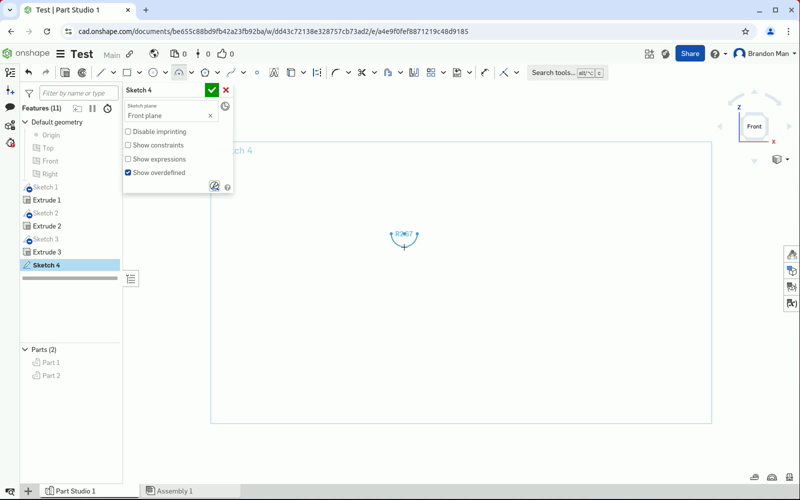
click(404, 246)
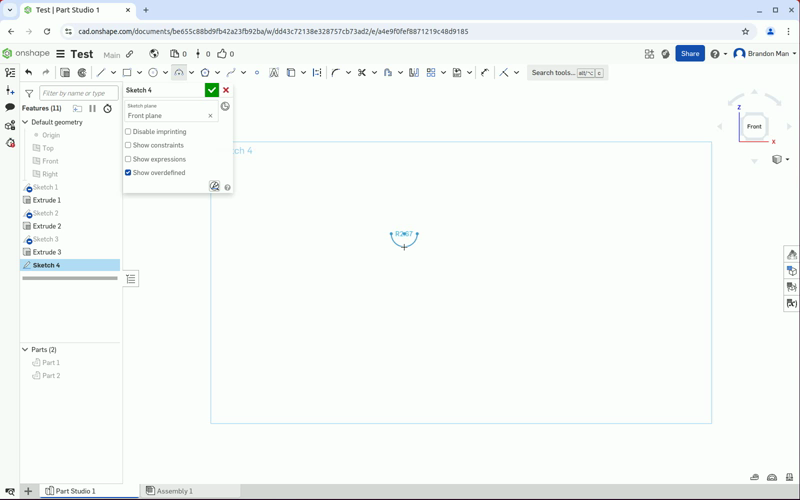
key_up(shift)
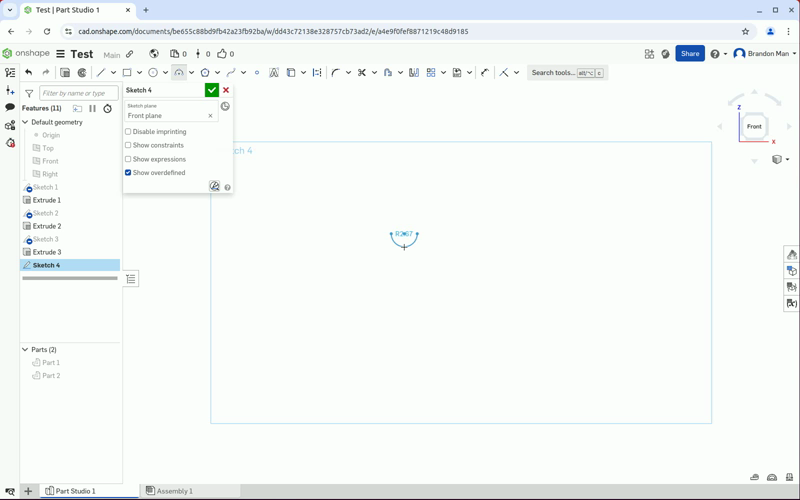
key(esc)
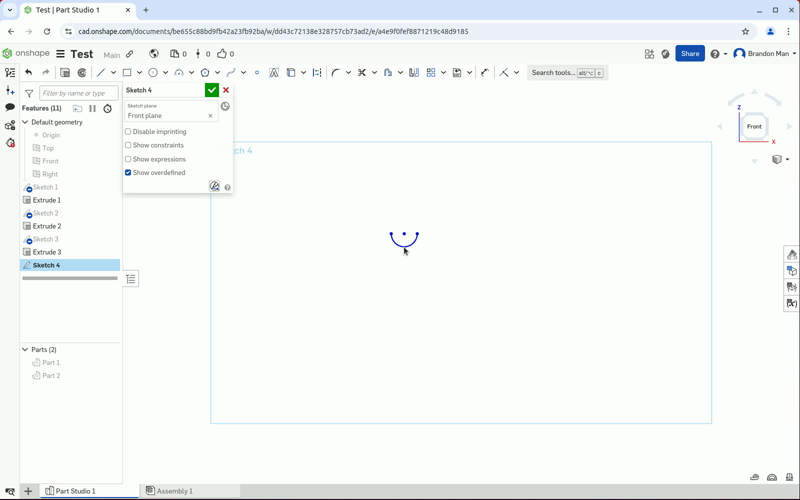
key(l)
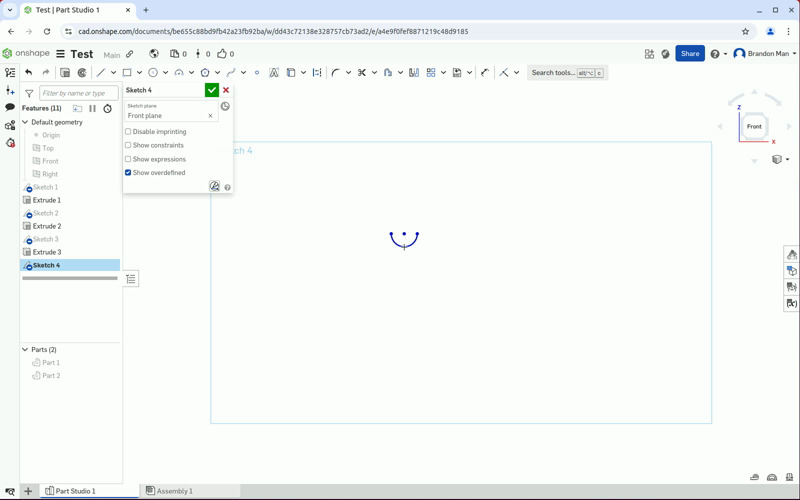
mouse_move(417, 233)
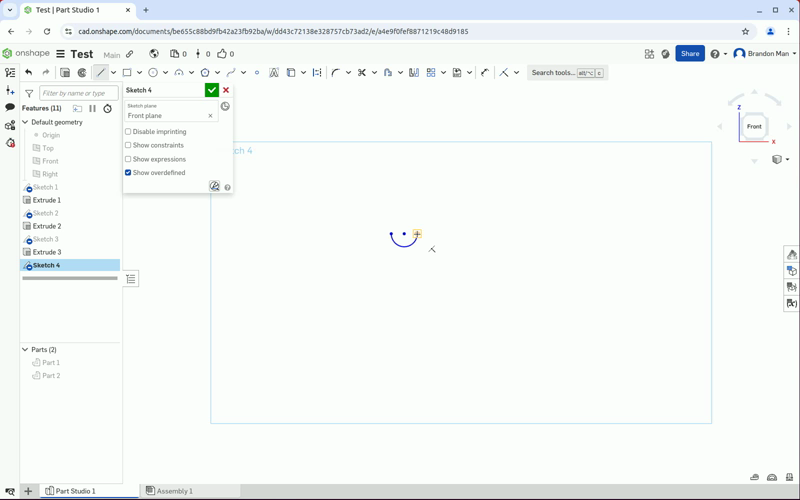
click(417, 233)
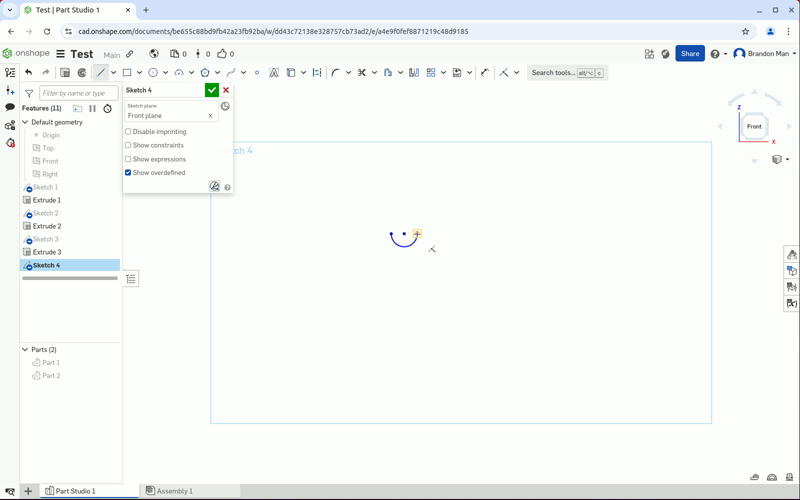
mouse_move(447, 233)
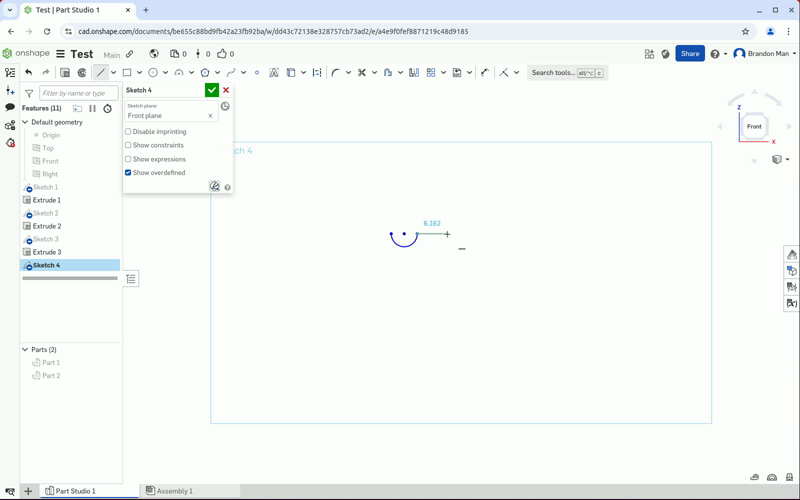
key_down(shift)
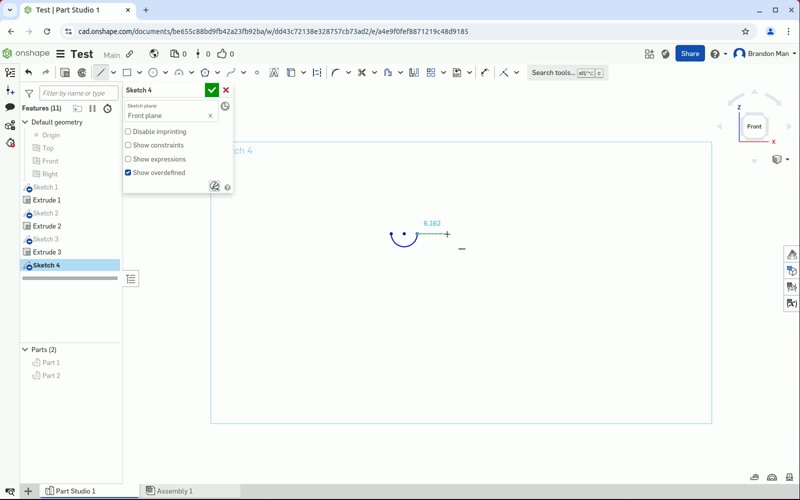
mouse_move(391, 233)
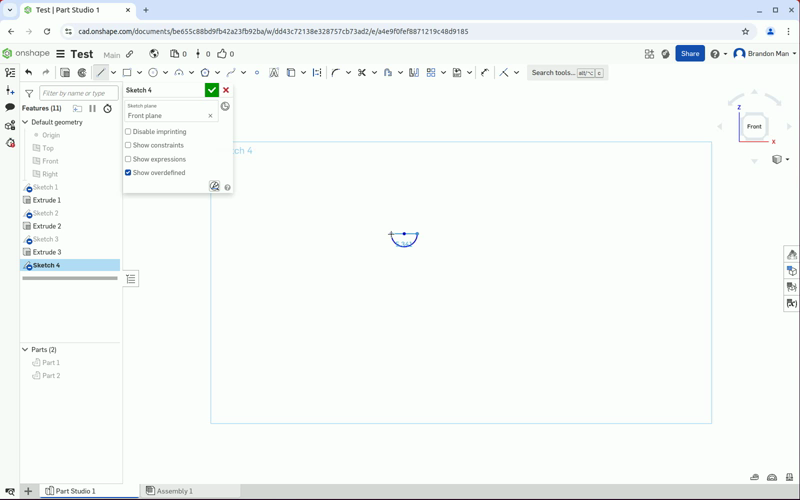
key_up(shift)
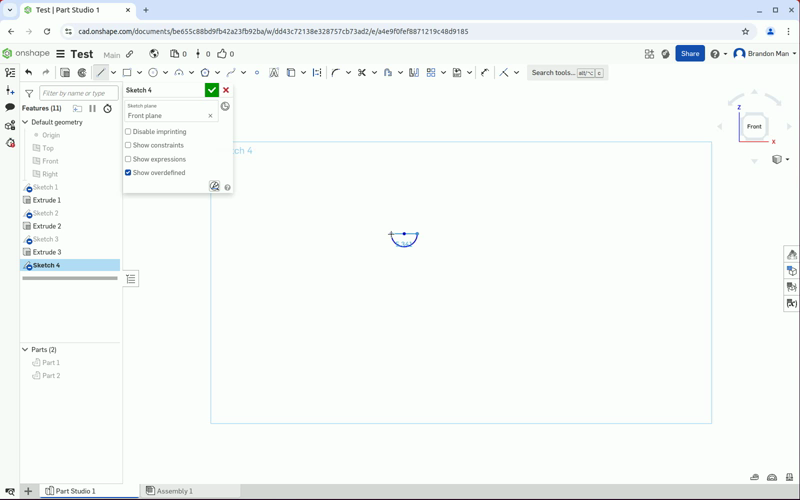
click(391, 233)
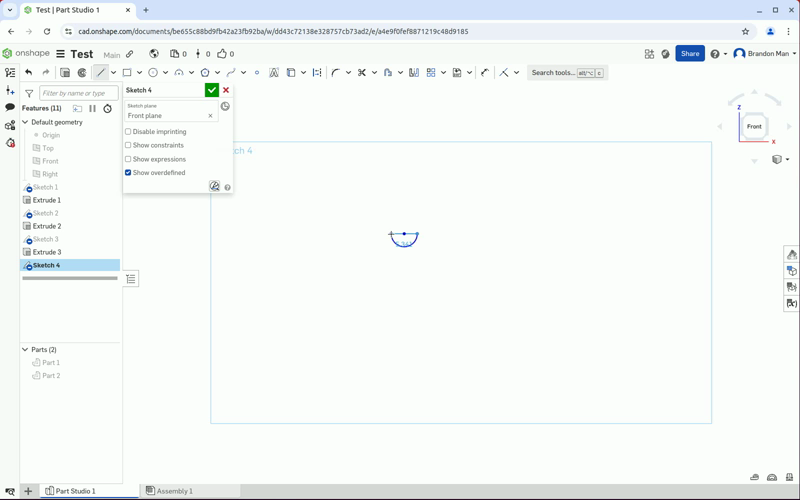
key(esc)
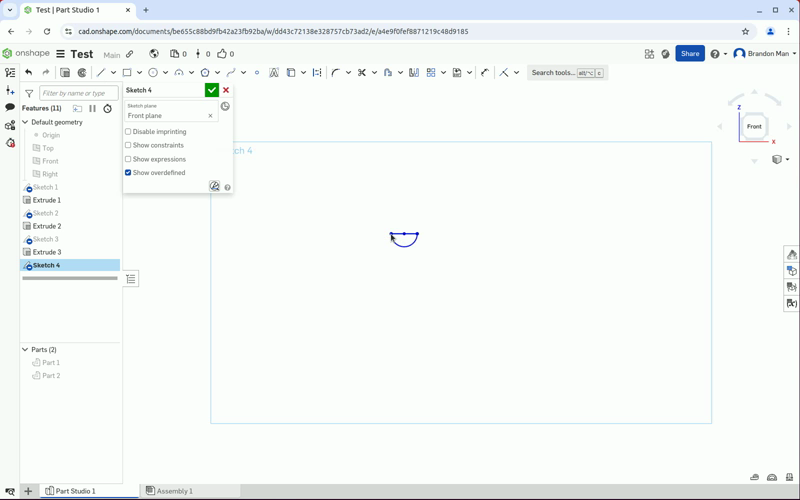
mouse_move(411, 235)
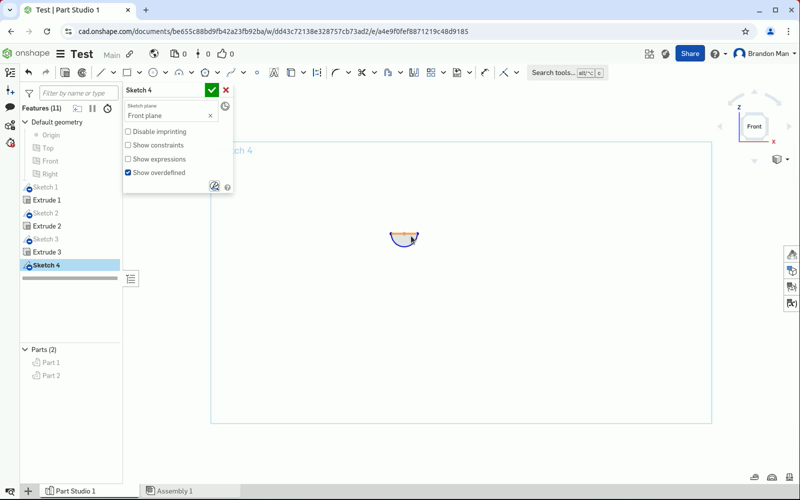
scroll(6)
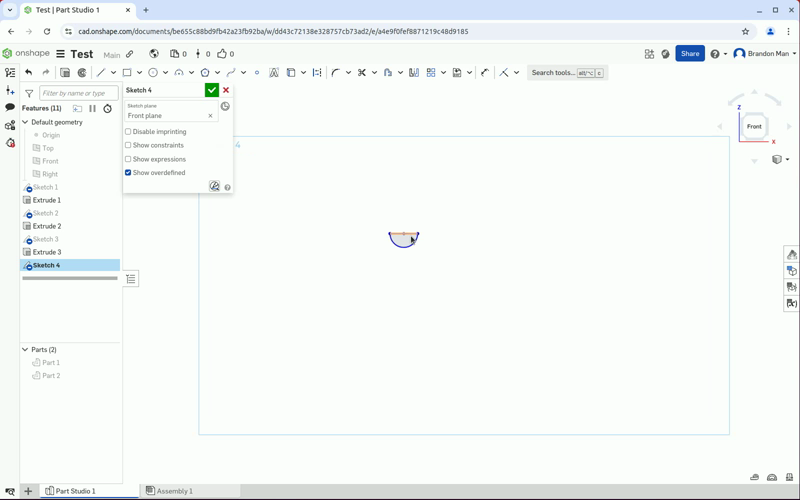
scroll(6)
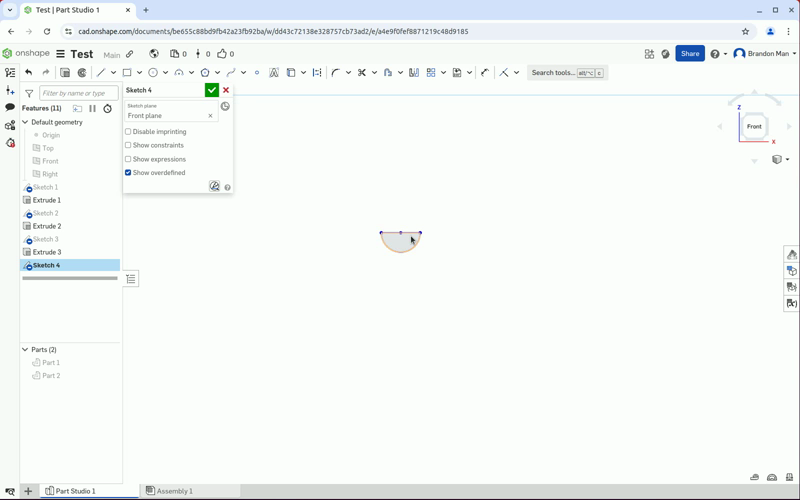
scroll(6)
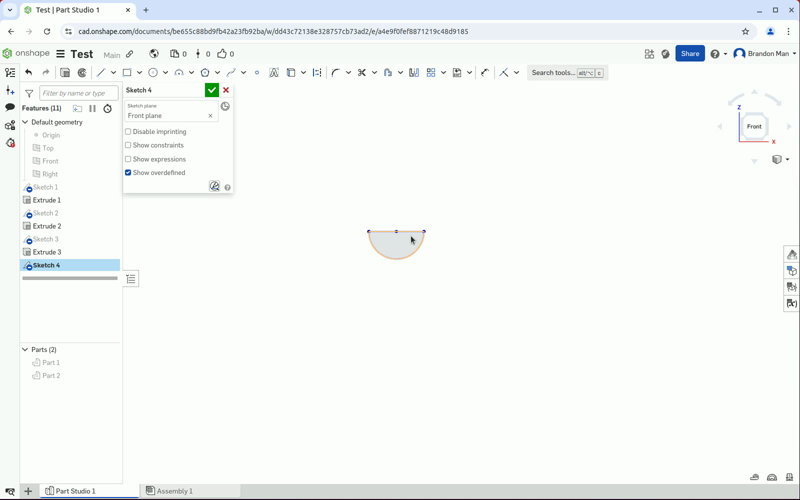
scroll(6)
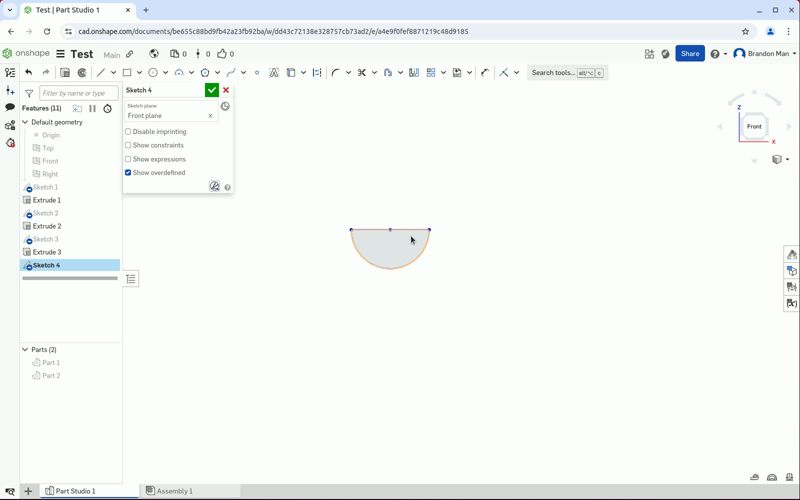
scroll(6)
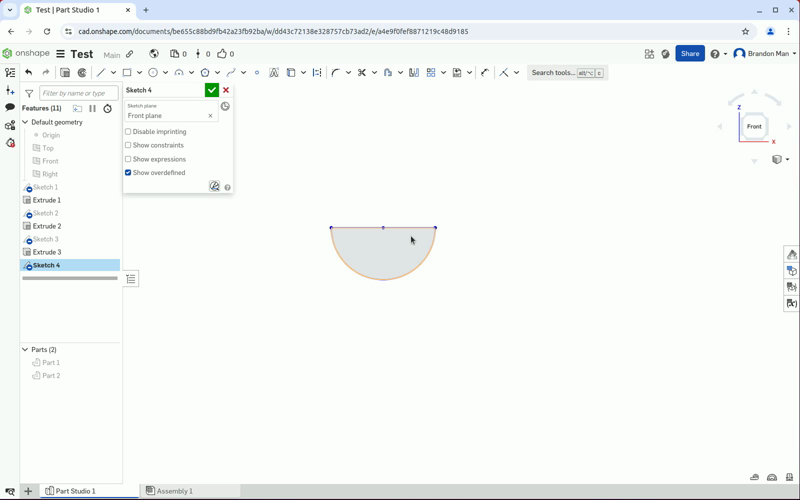
scroll(6)
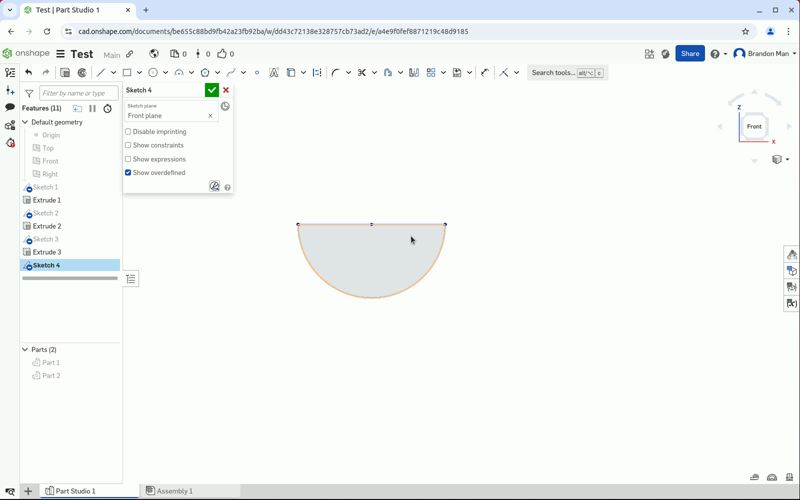
scroll(6)
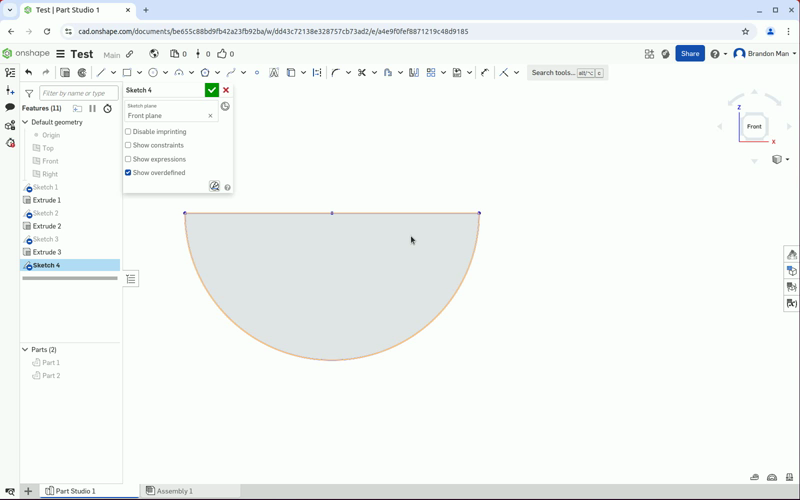
click(411, 235)
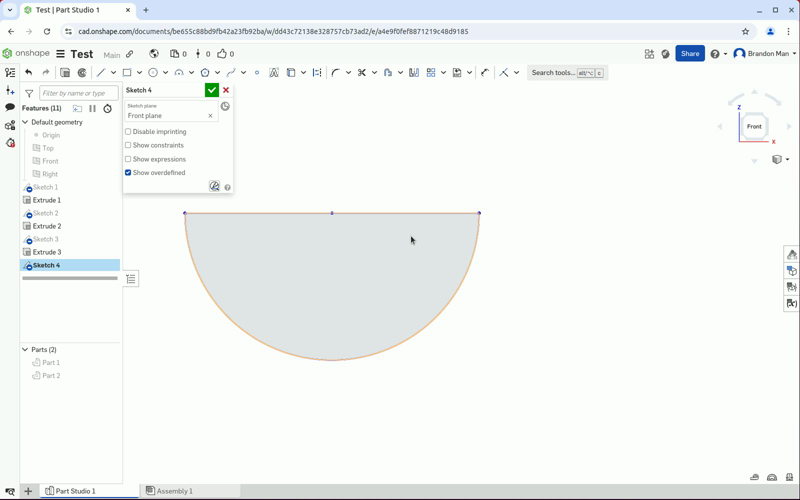
scroll(-6)
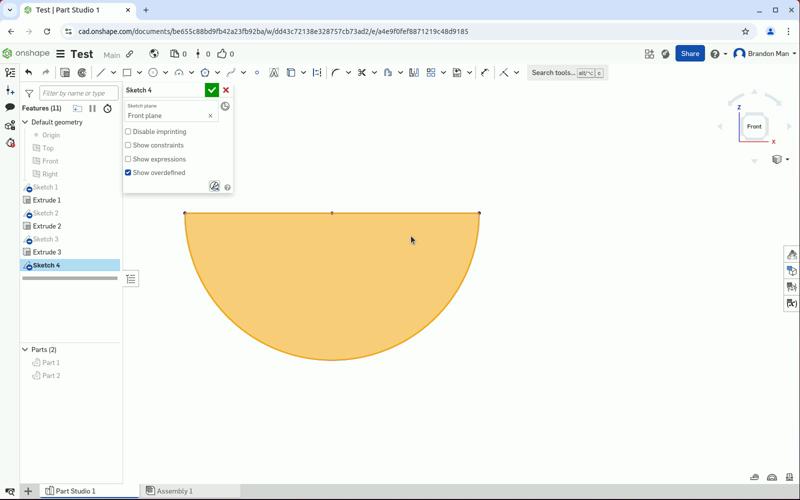
scroll(-6)
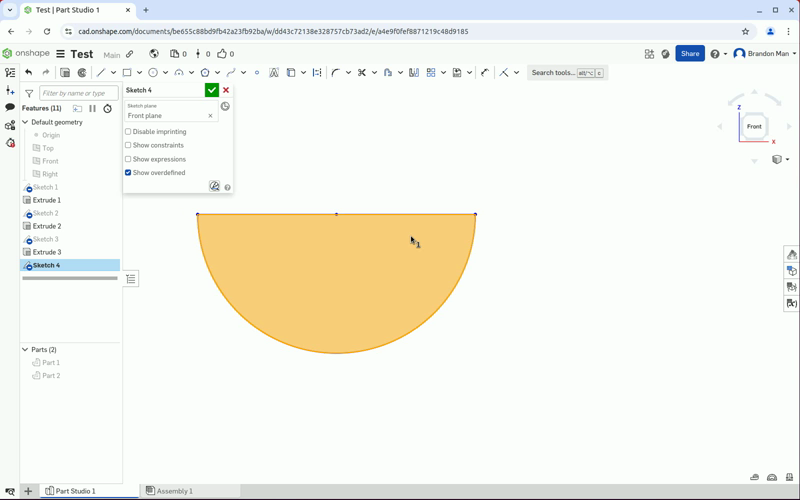
scroll(-6)
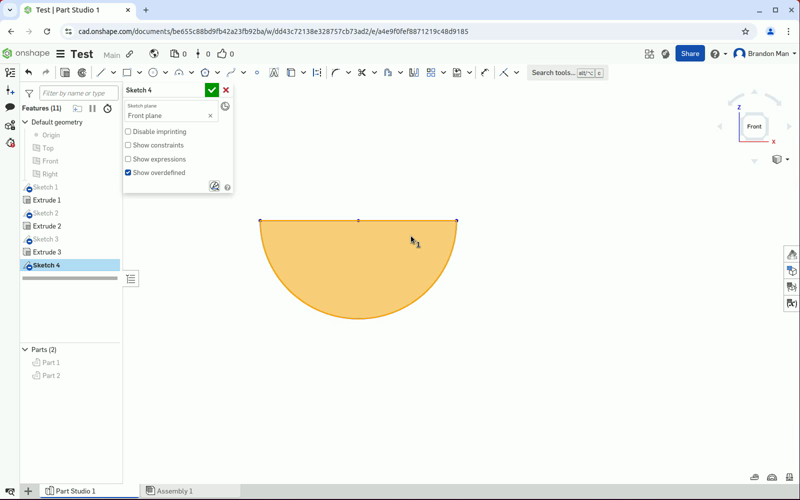
scroll(-6)
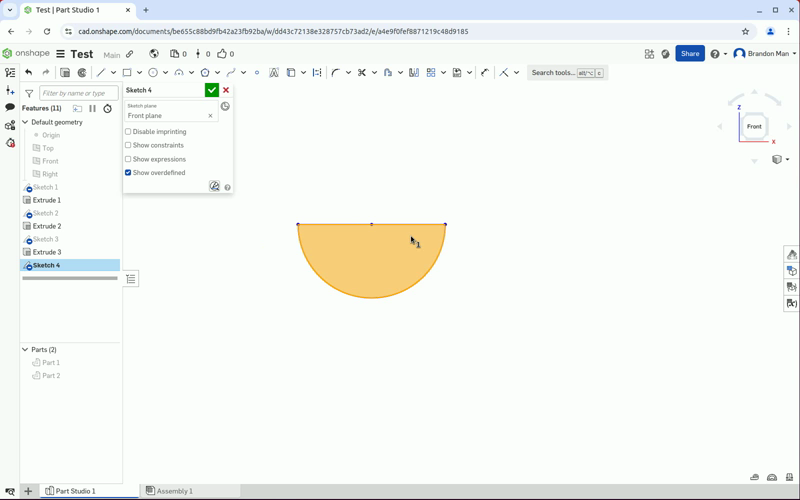
scroll(-6)
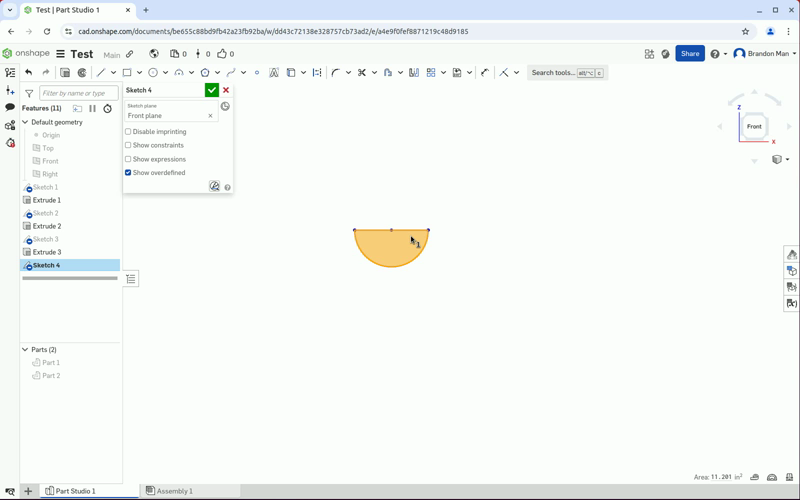
scroll(-6)
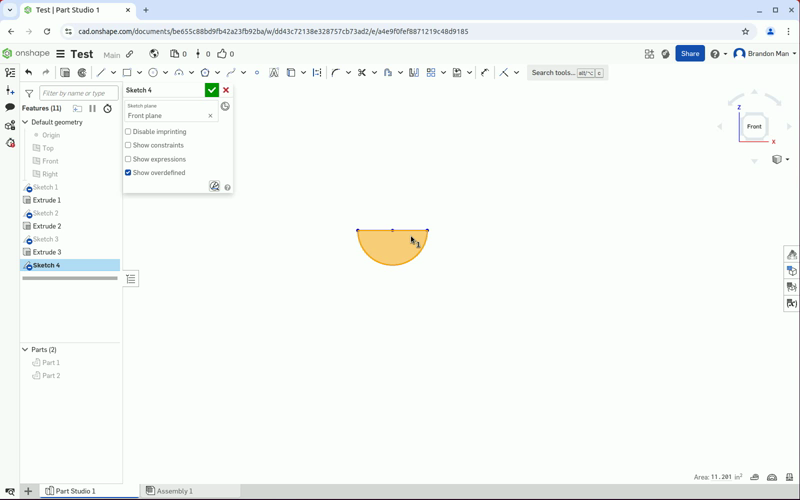
scroll(-6)
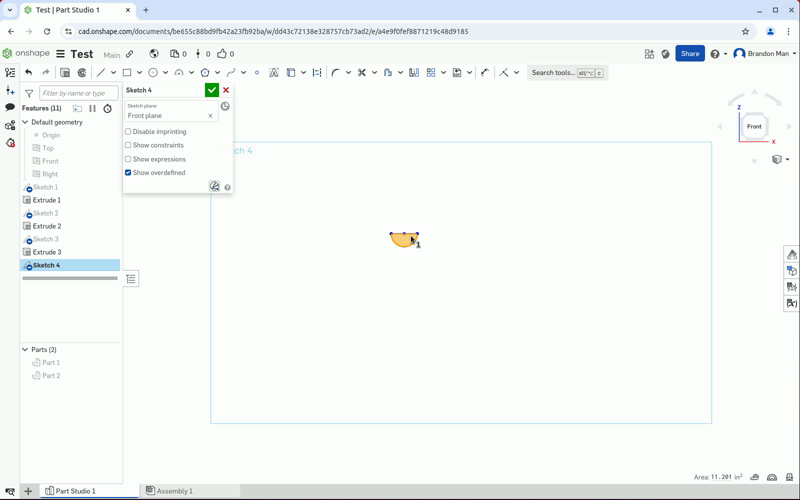
mouse_move(73, 352)
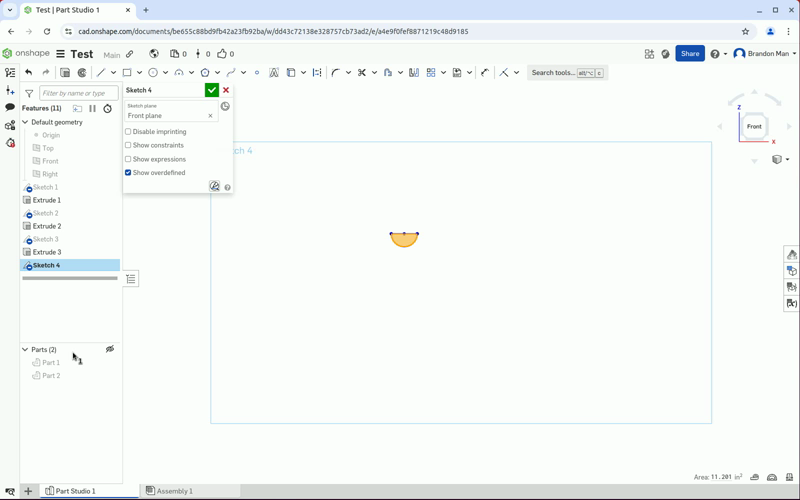
key(shift+y)
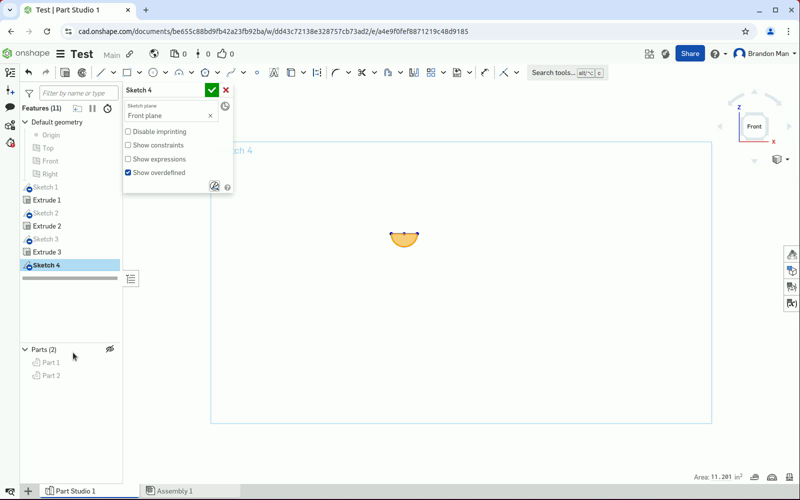
key(shift+e)
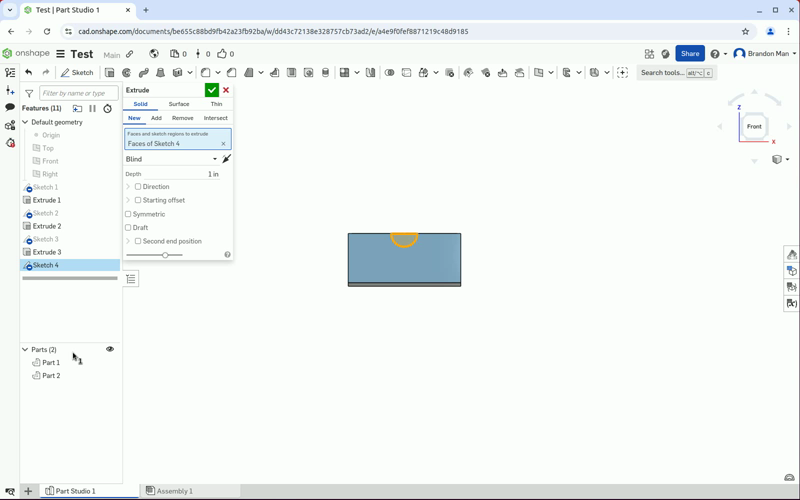
mouse_move(143, 106)
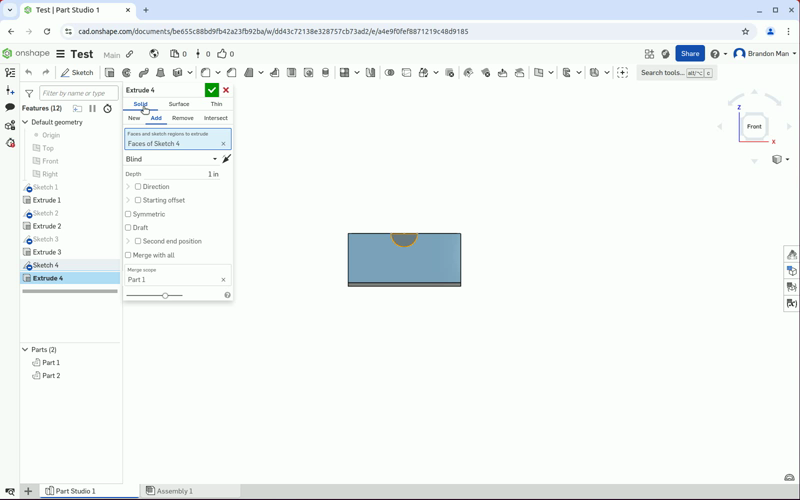
click(143, 106)
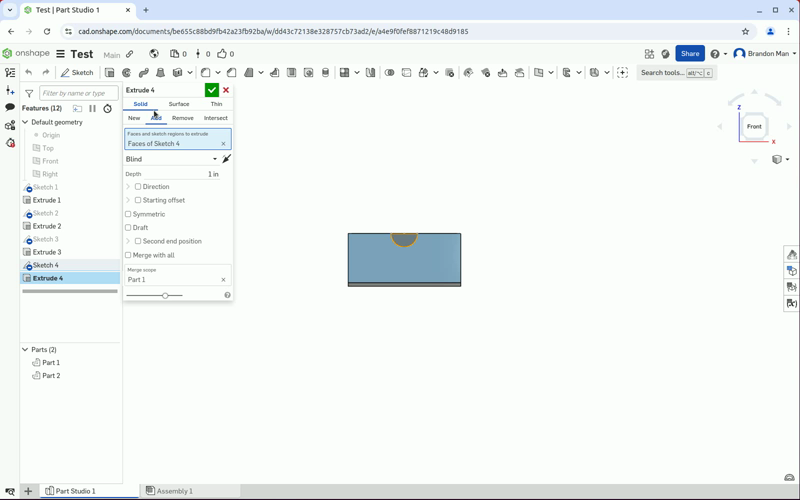
mouse_move(186, 120)
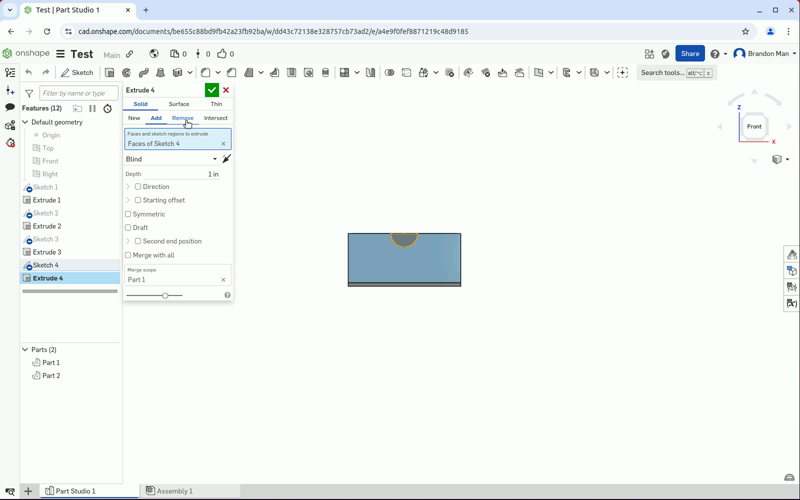
click(186, 120)
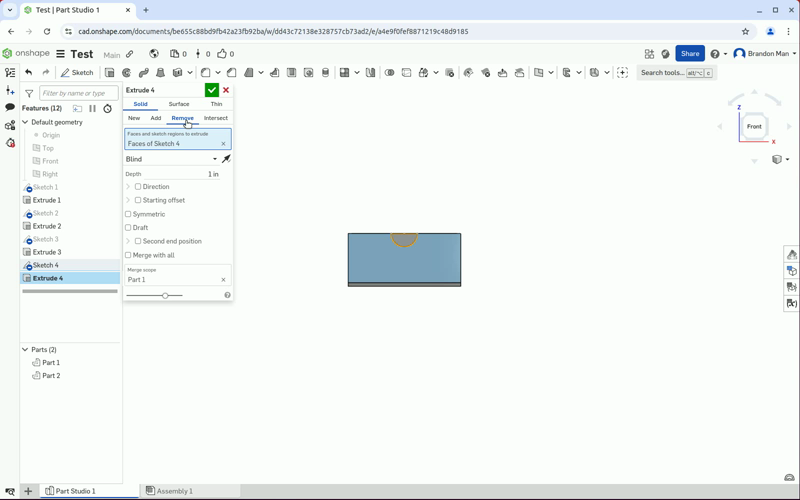
key(tab, 4)
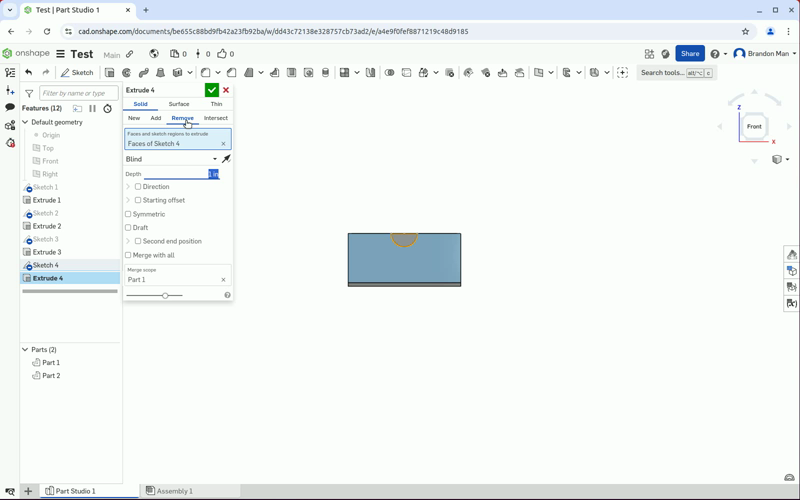
text(-11.313)
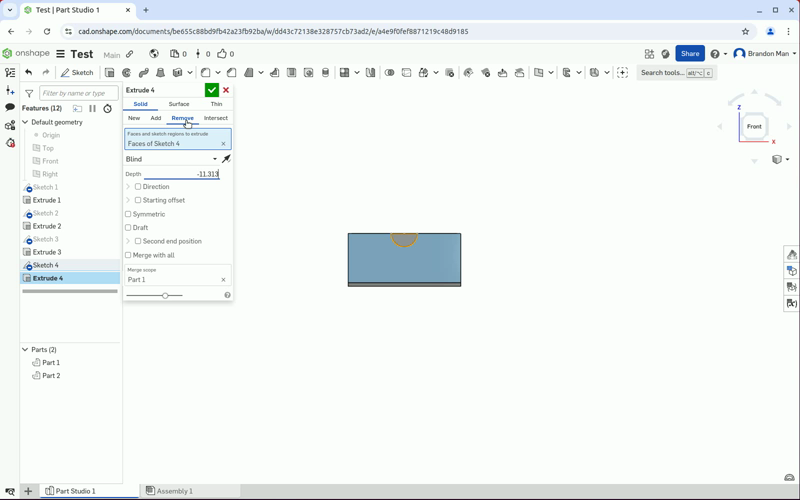
key(tab, 6)
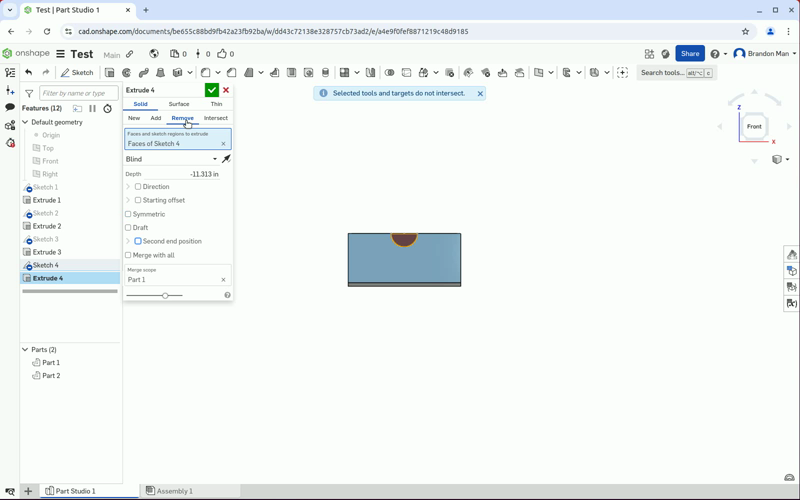
key(space)
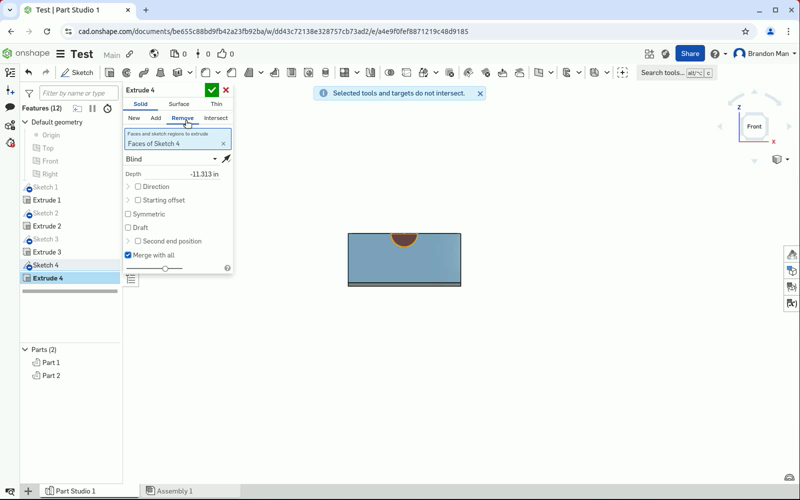
key(enter)
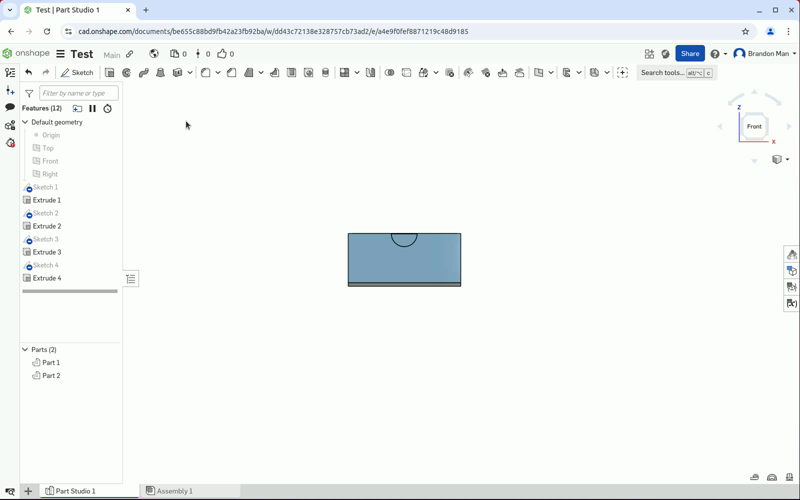
key(shift+h)
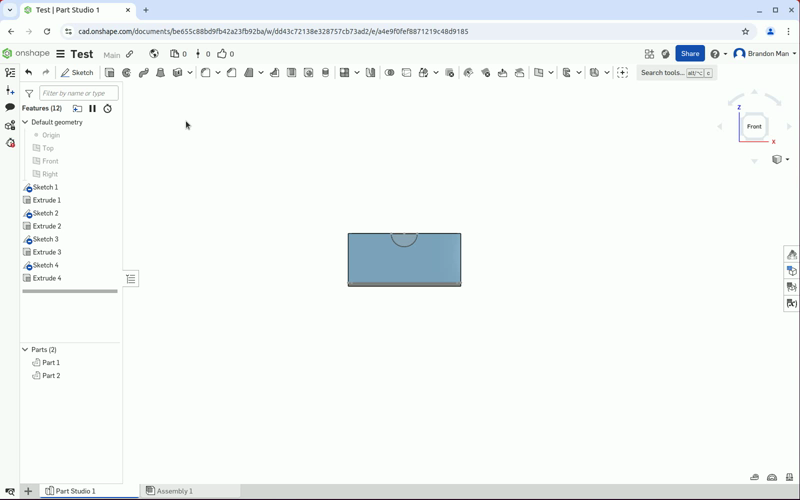
key(shift+h)
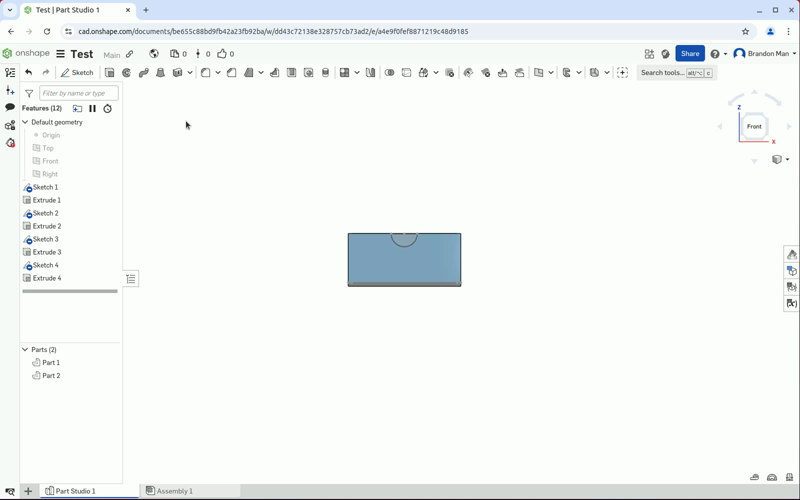
key(shift+7)
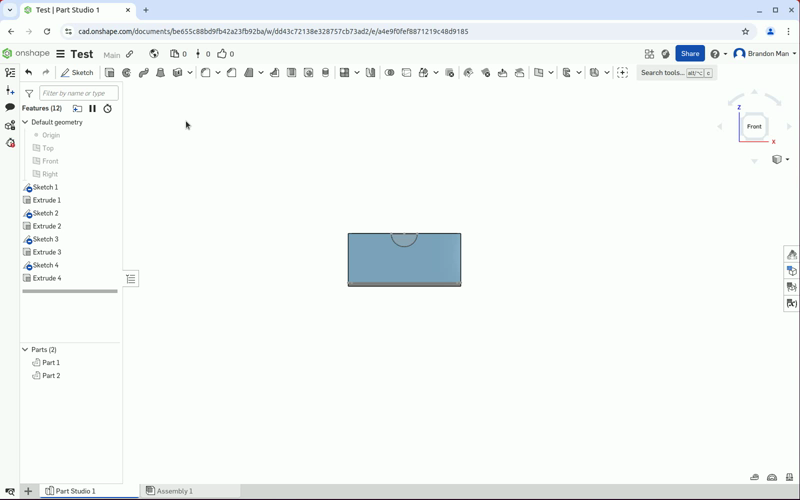
key(left, 2)
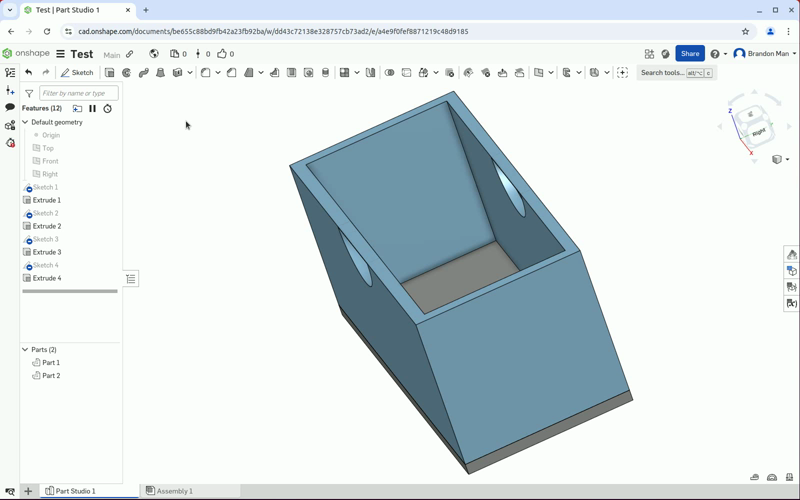
key(down, 2)
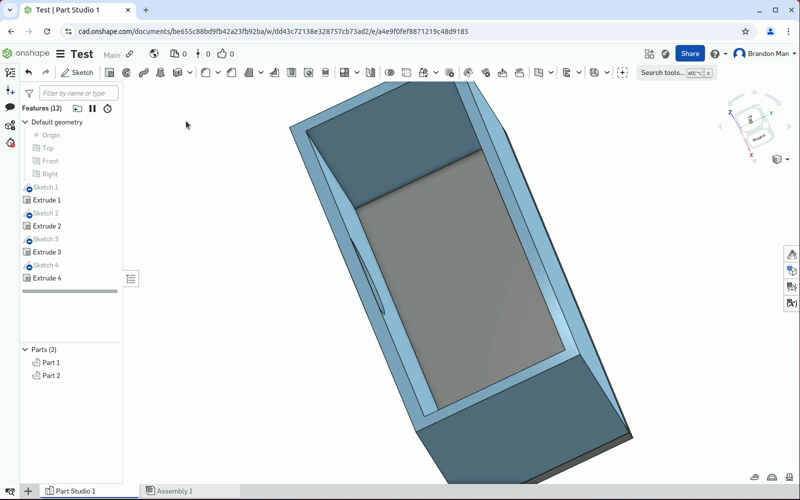
key(up, 2)
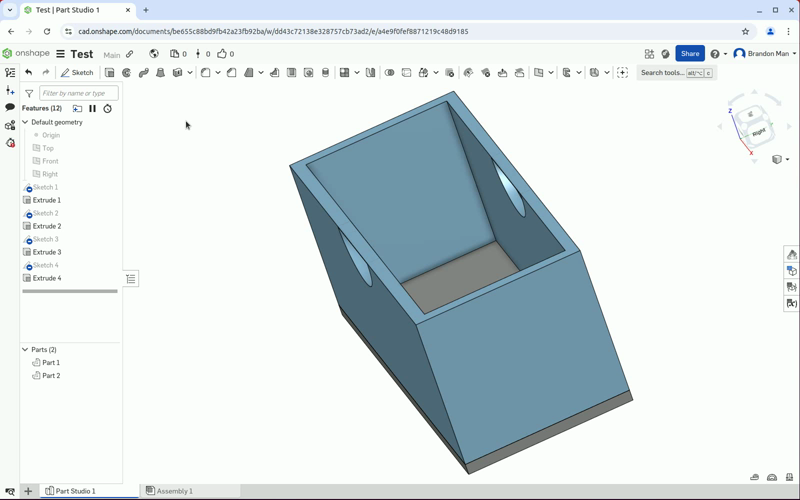
key(right, 2)
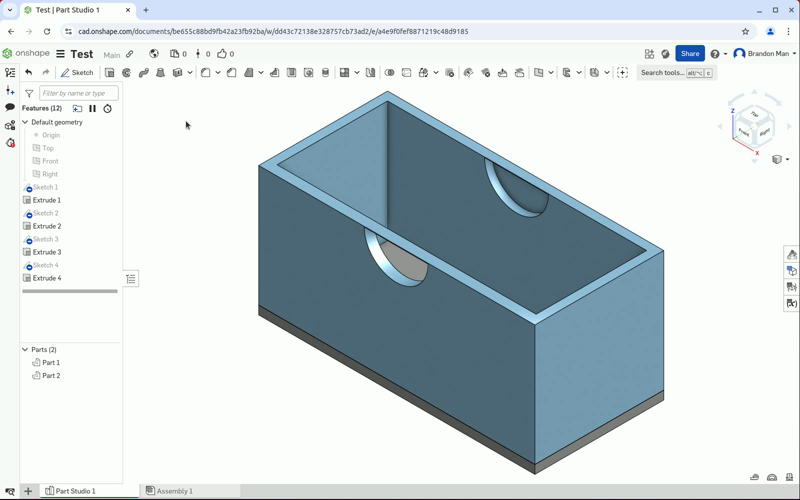
mouse_move(73, 189)
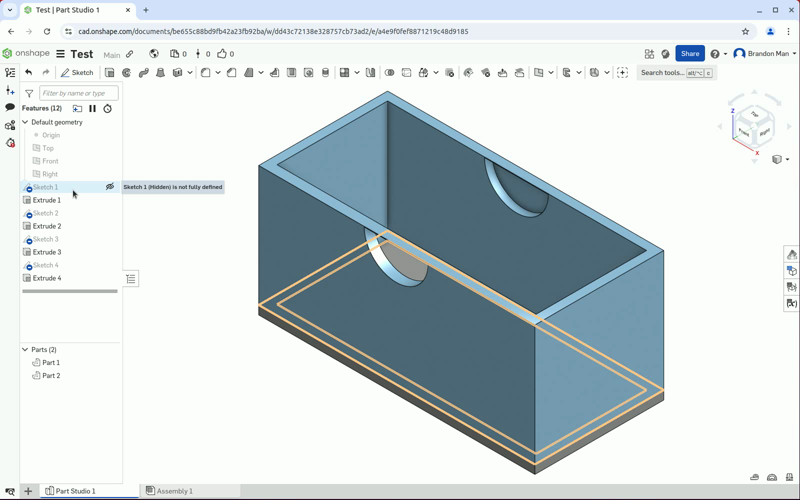
click(73, 189)